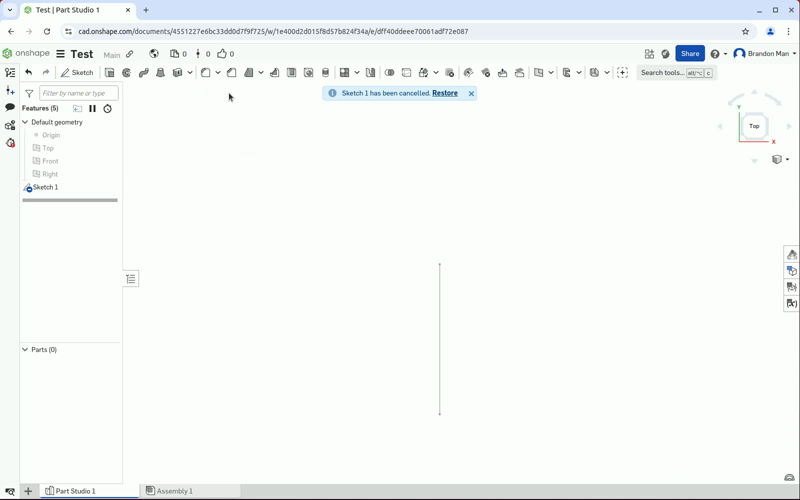
key(shift+h)
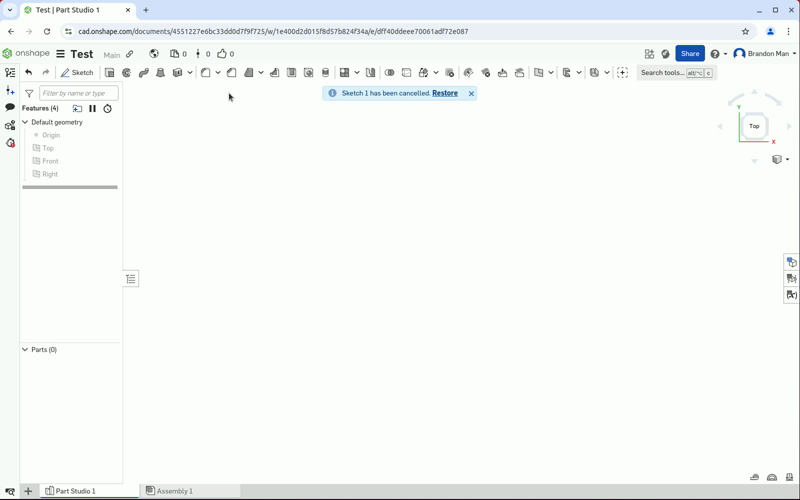
mouse_move(73, 352)
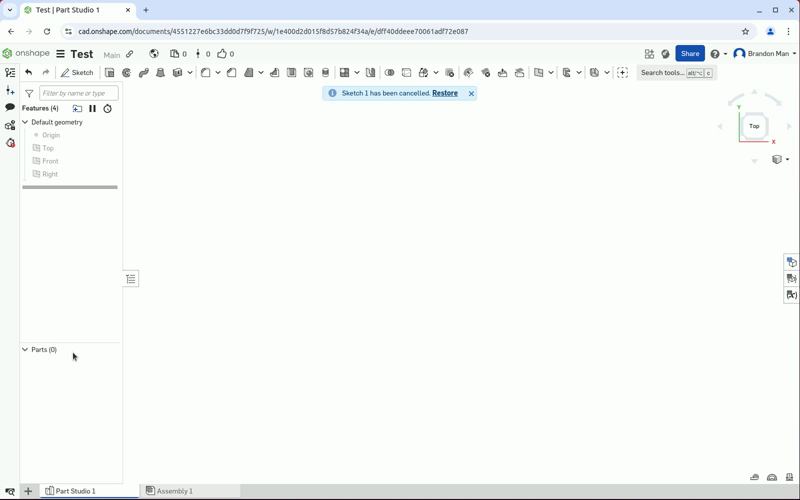
key(y)
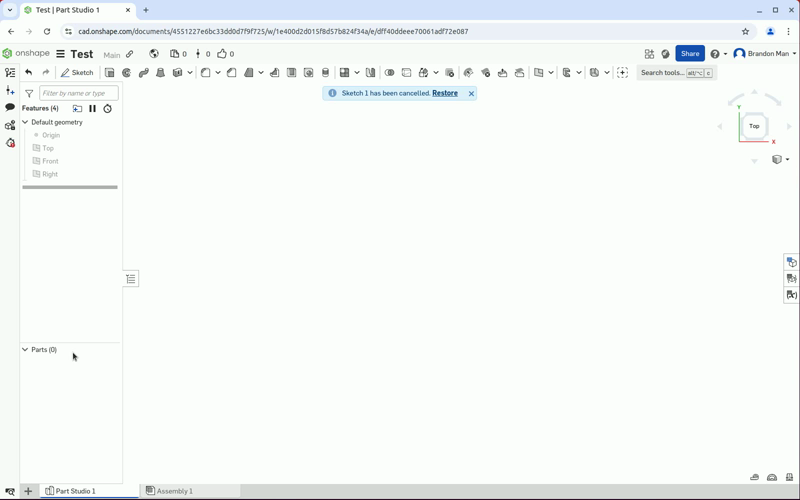
key(shift+p)
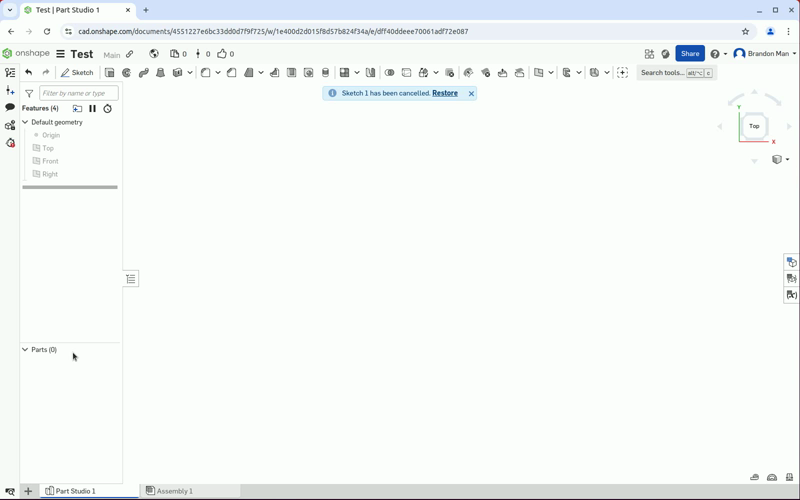
key(space)
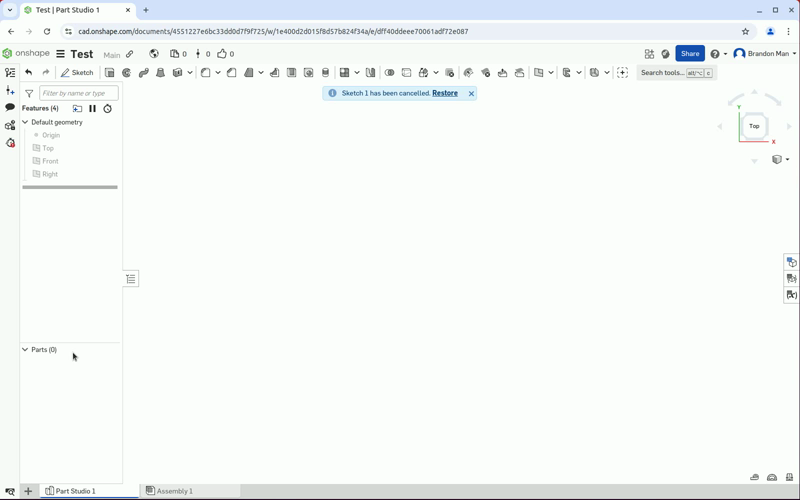
key_down(shift)
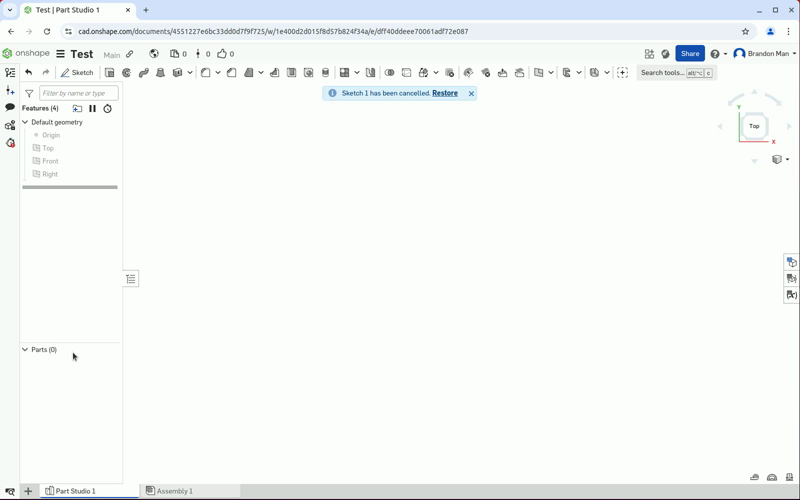
key(up)
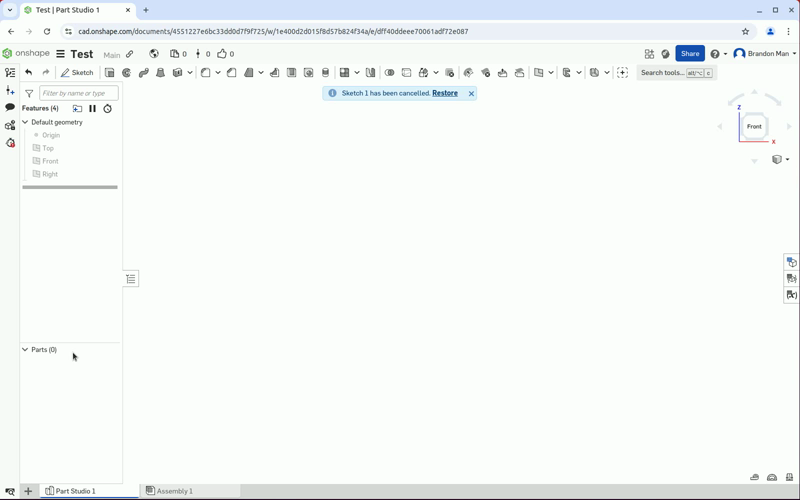
key_up(shift)
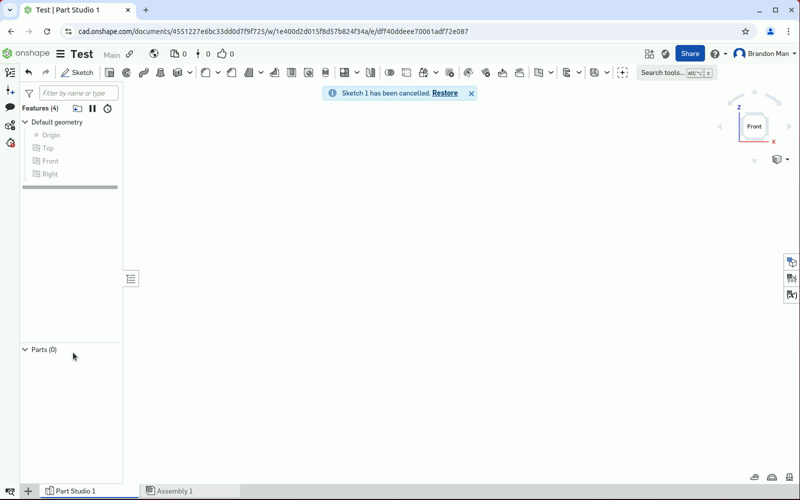
mouse_move(73, 352)
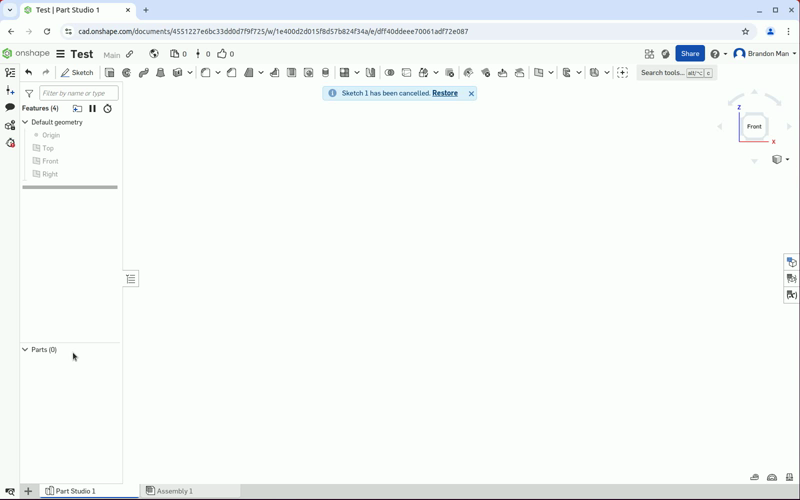
key(shift+y)
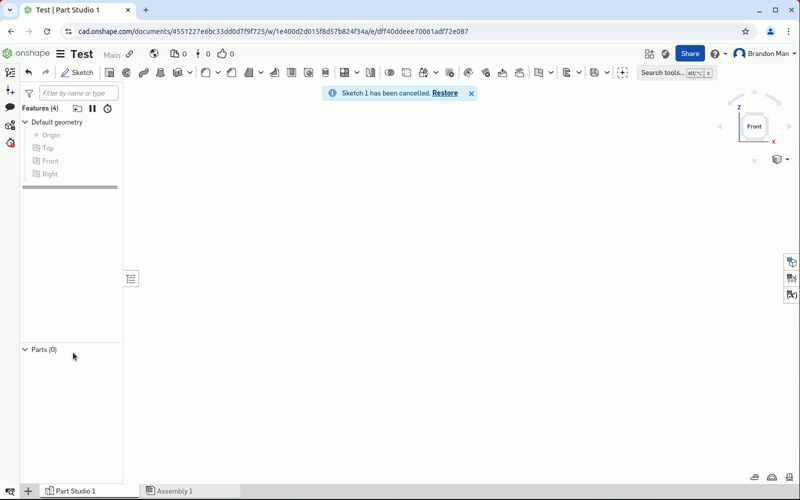
key(shift+s)
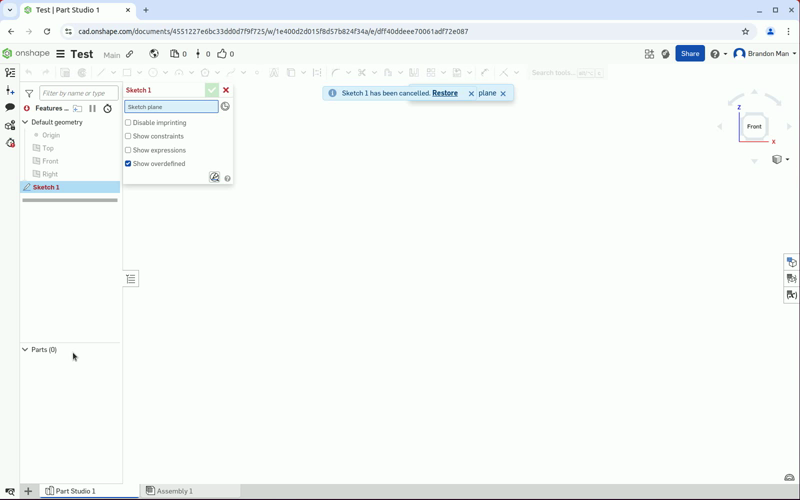
mouse_move(73, 163)
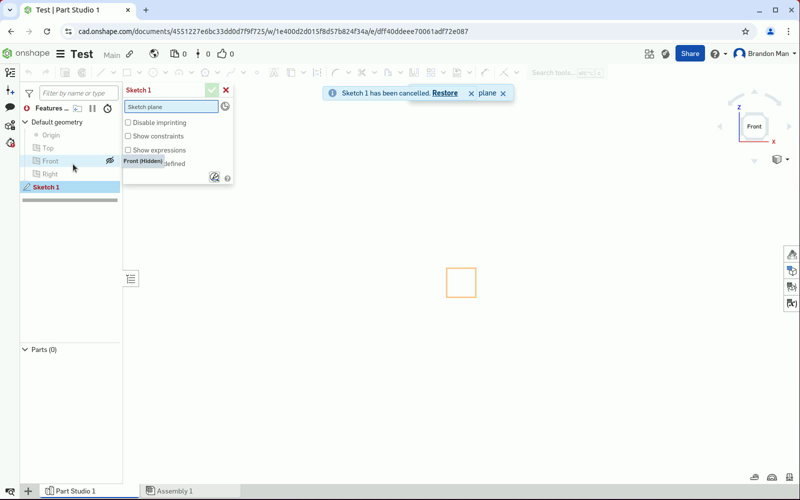
click(73, 163)
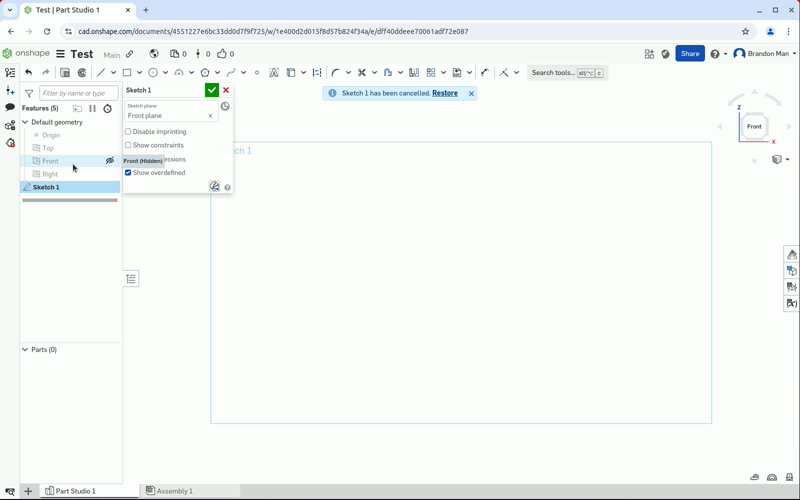
mouse_move(73, 352)
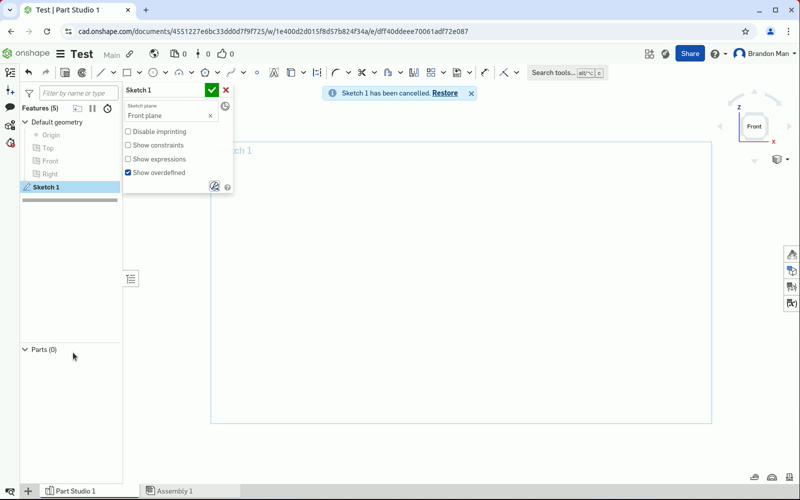
key(y)
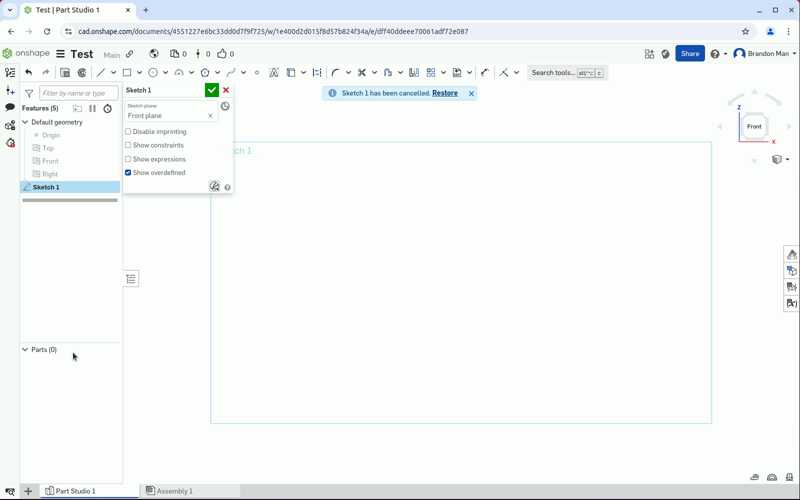
key(l)
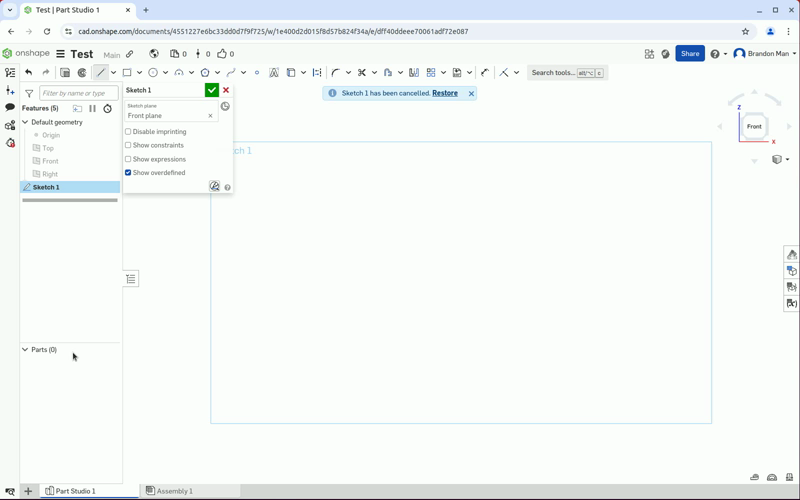
key_down(shift)
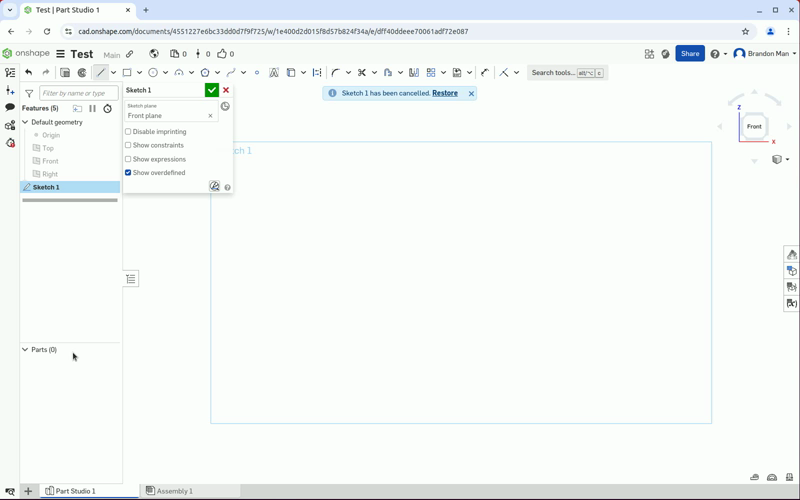
mouse_move(411, 319)
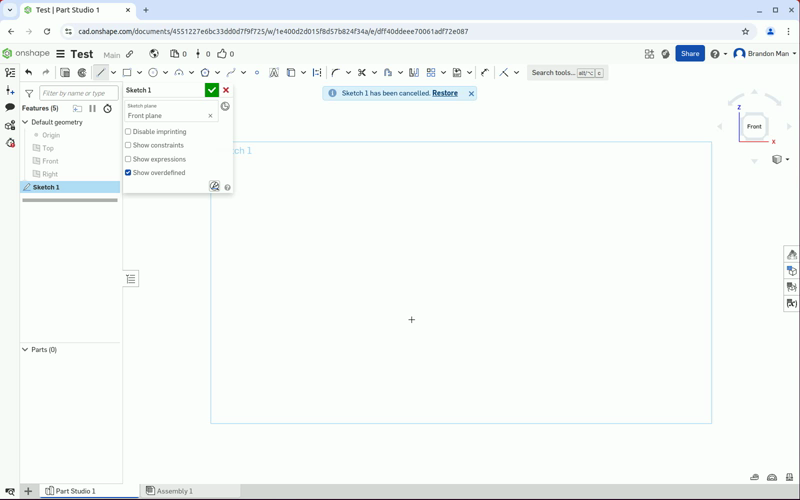
click(411, 319)
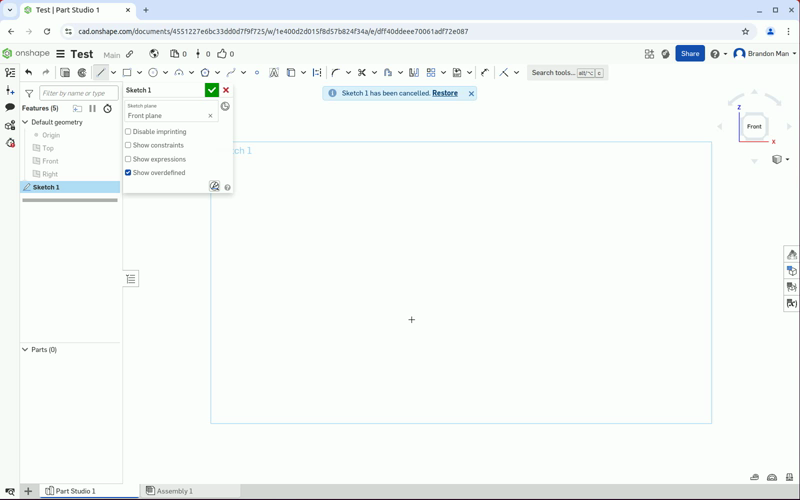
key_up(shift)
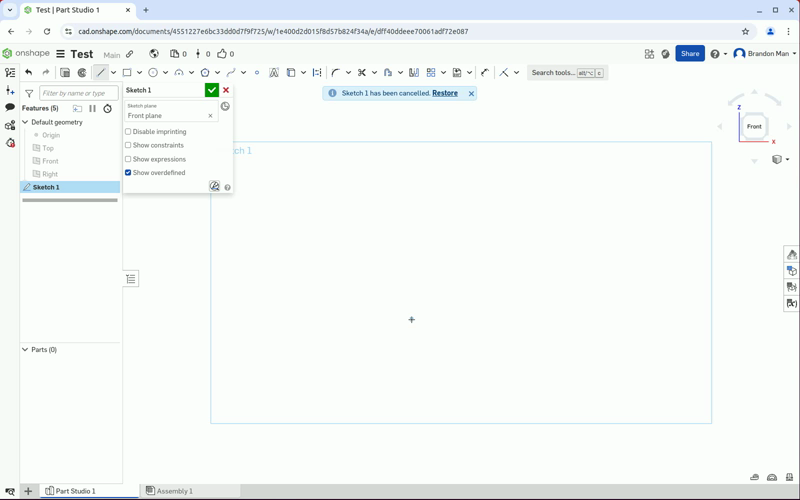
key_down(shift)
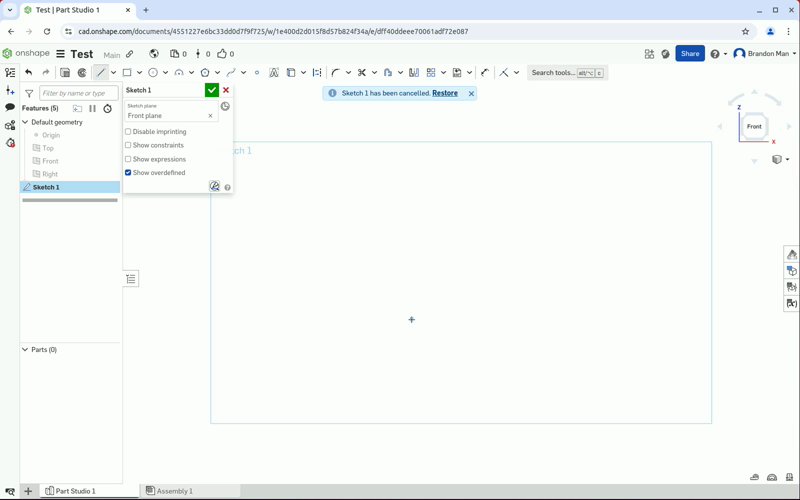
mouse_move(441, 319)
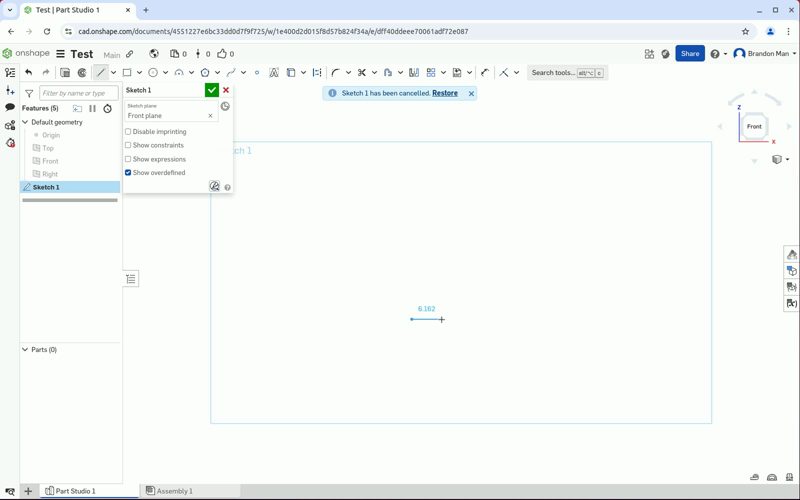
mouse_move(415, 319)
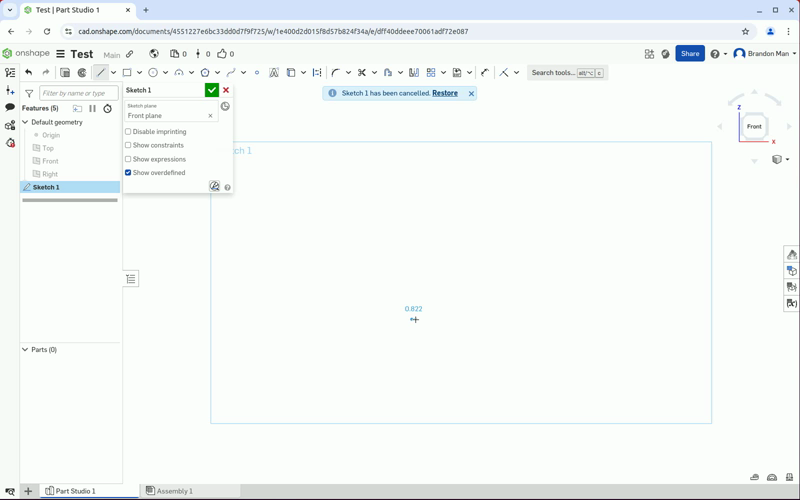
scroll(6)
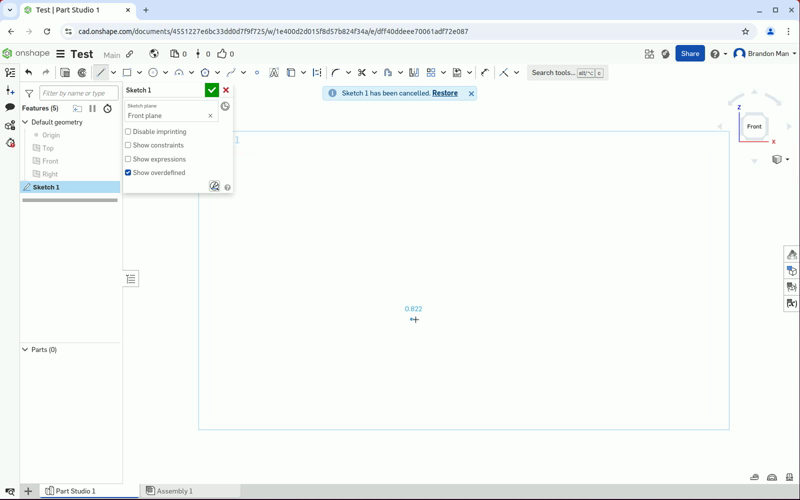
scroll(6)
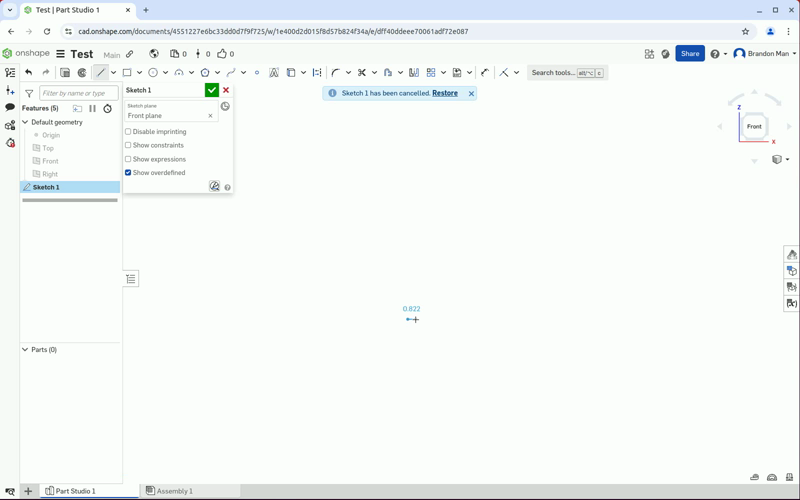
scroll(6)
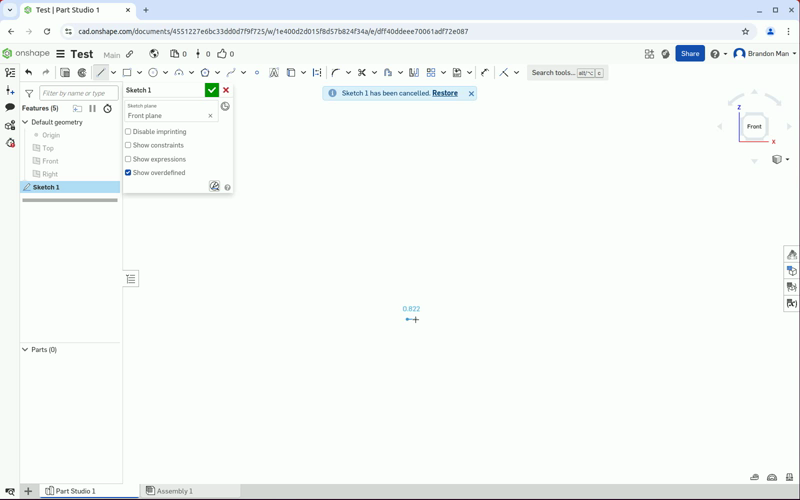
scroll(6)
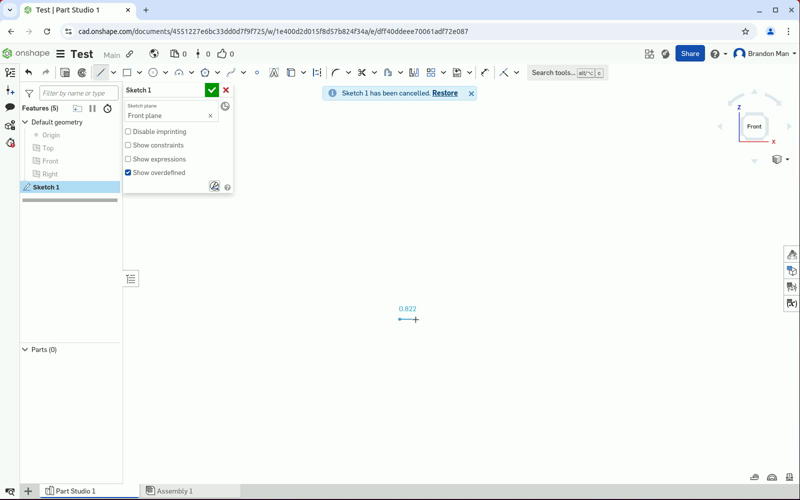
scroll(6)
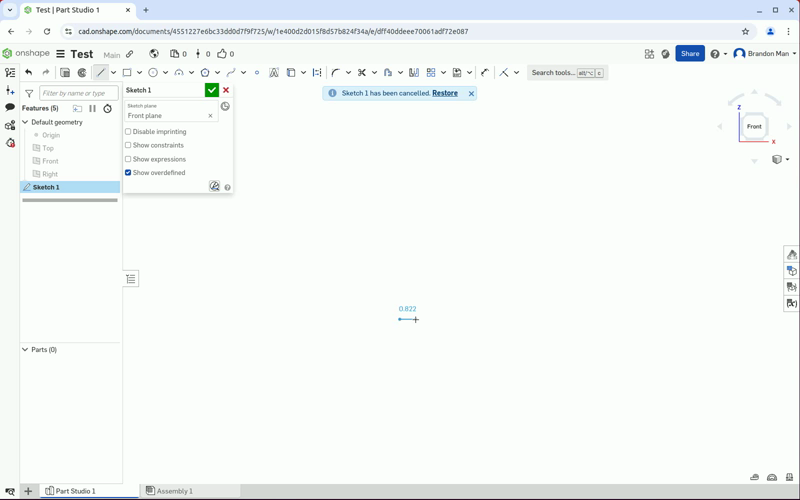
scroll(6)
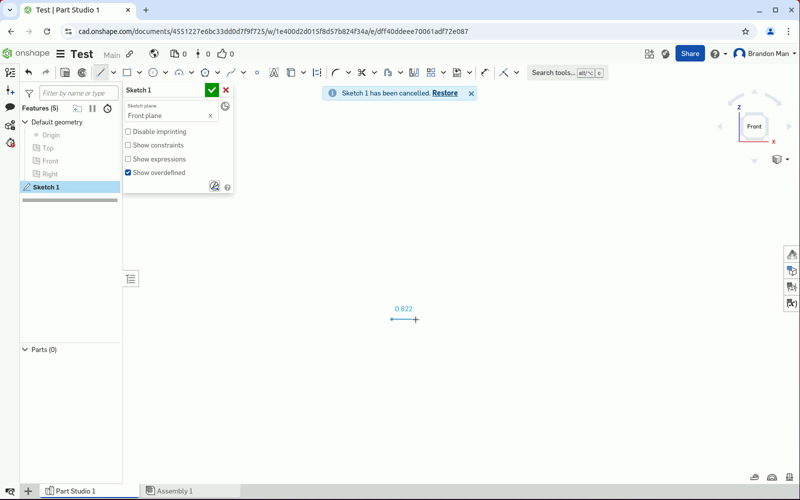
scroll(6)
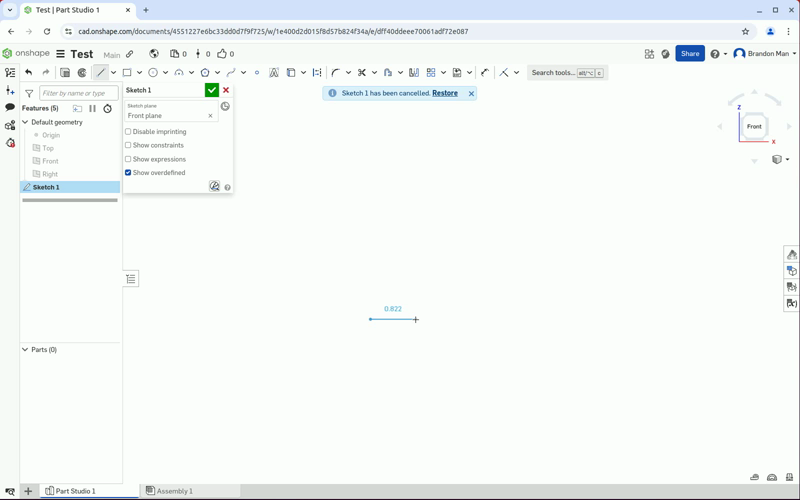
click(415, 319)
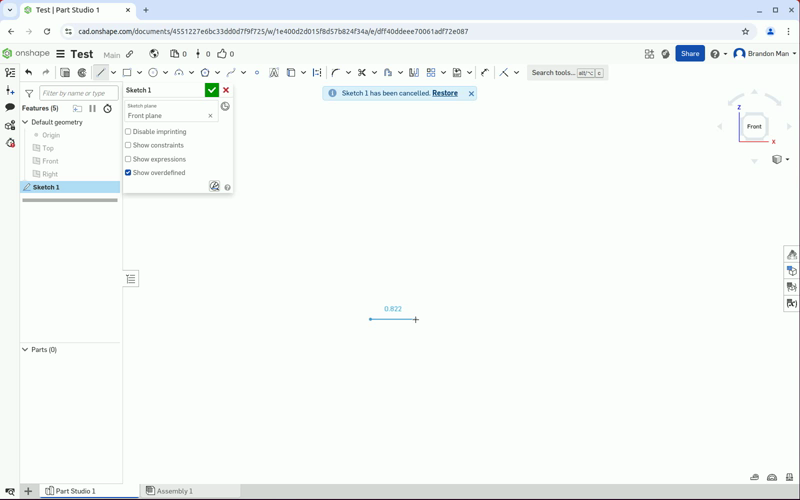
scroll(-6)
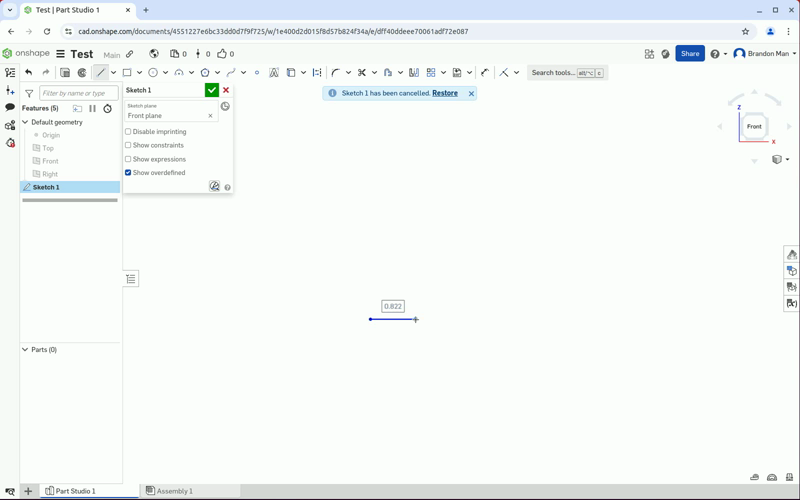
scroll(-6)
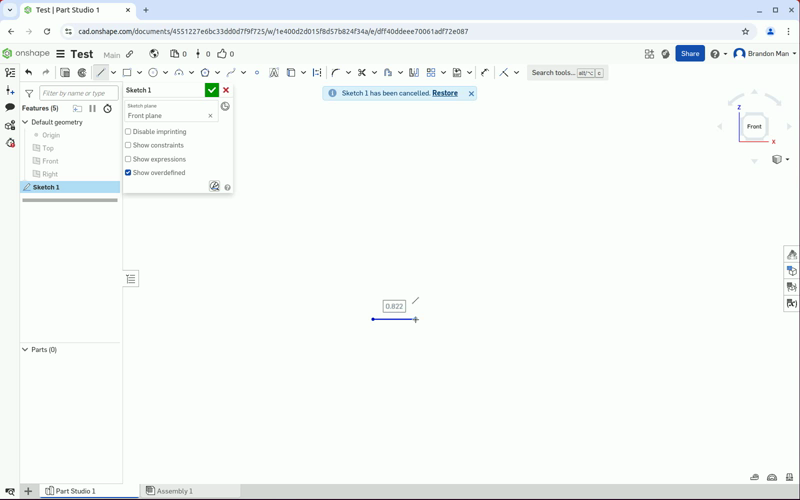
scroll(-6)
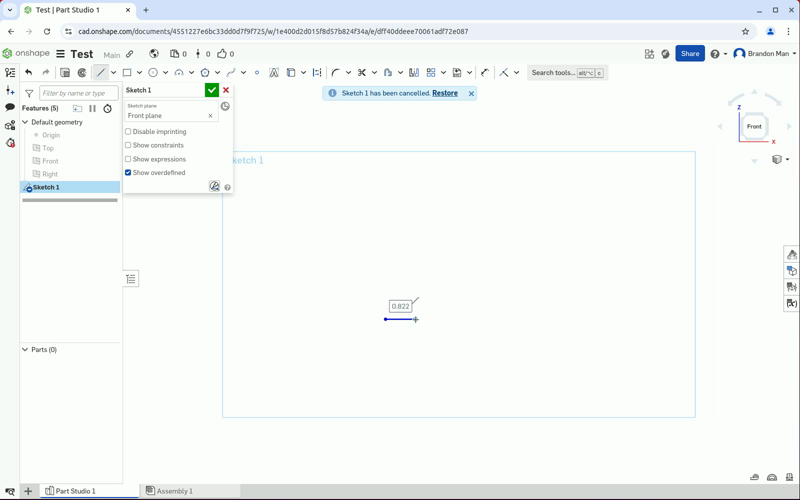
scroll(-6)
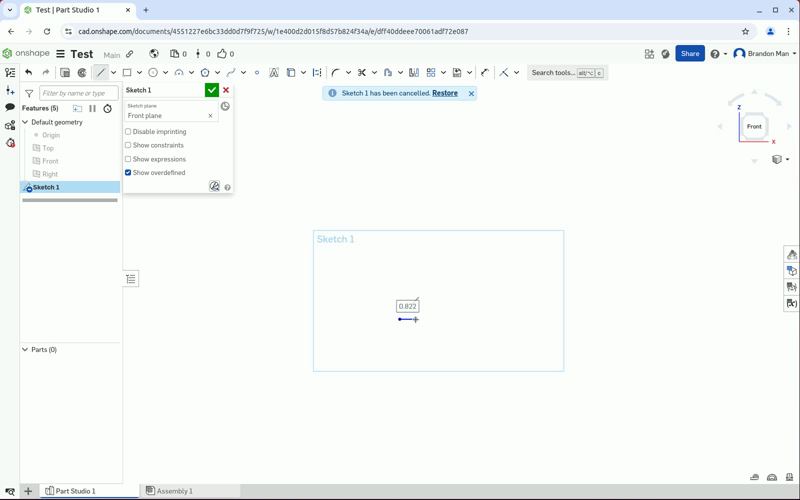
scroll(-6)
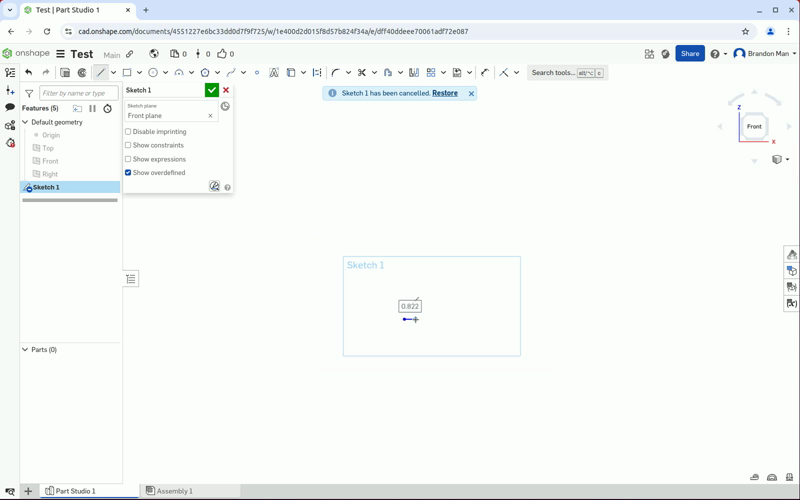
scroll(-6)
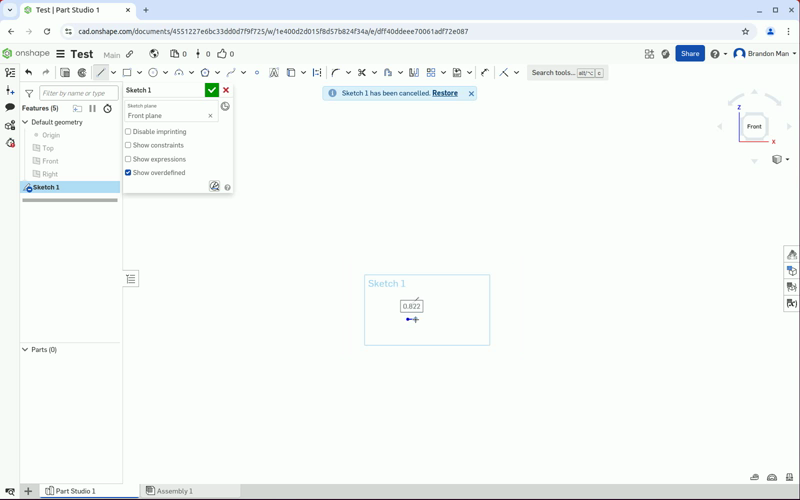
scroll(-6)
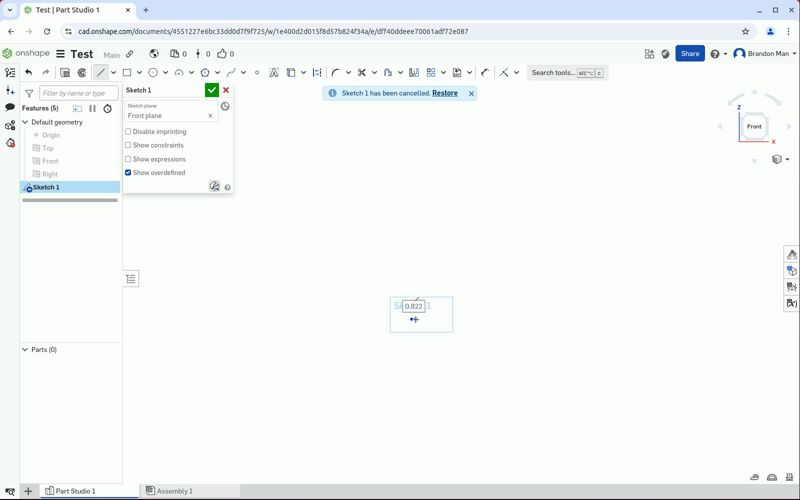
key_up(shift)
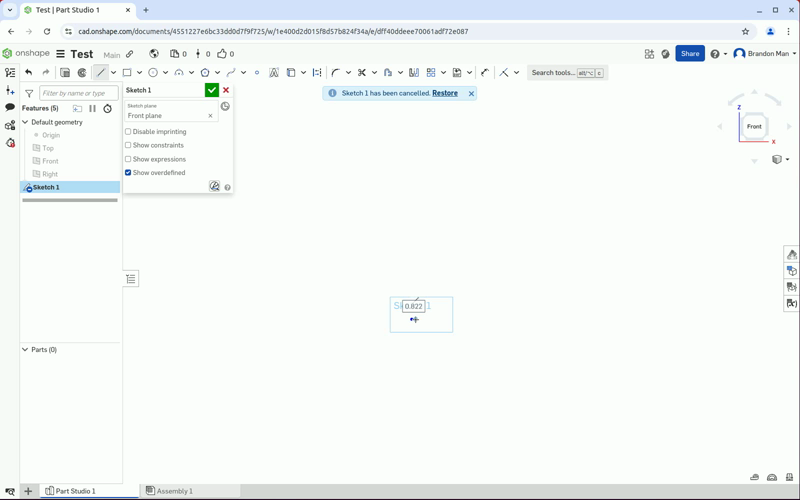
key_down(shift)
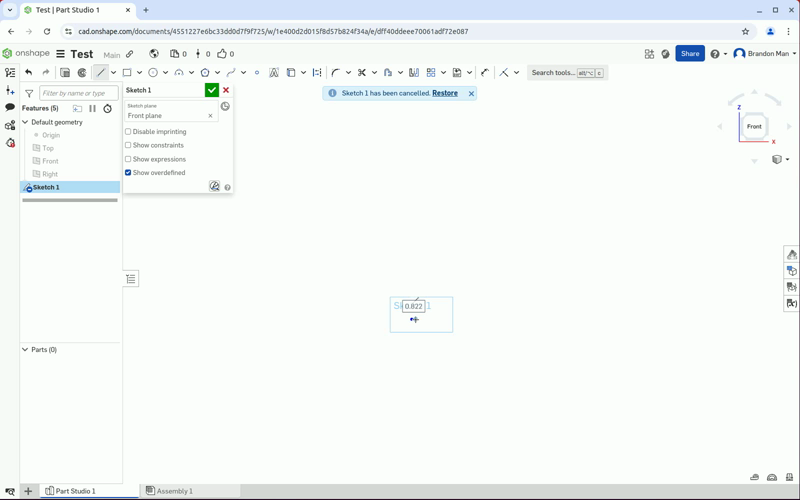
mouse_move(445, 319)
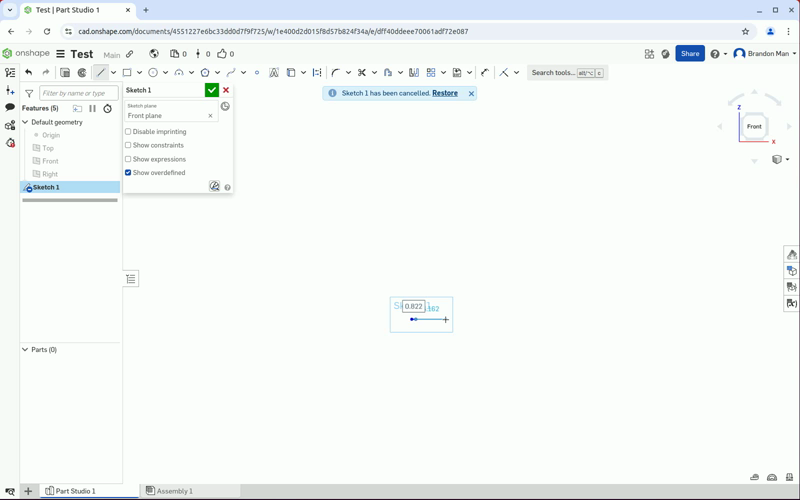
mouse_move(415, 272)
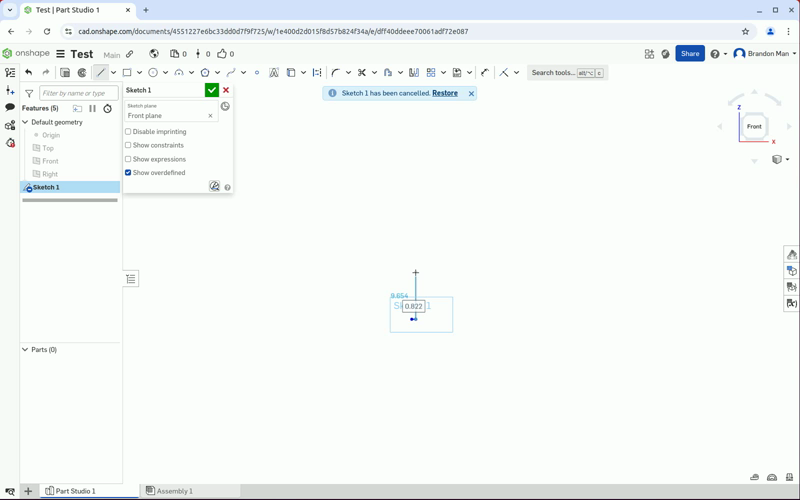
click(415, 272)
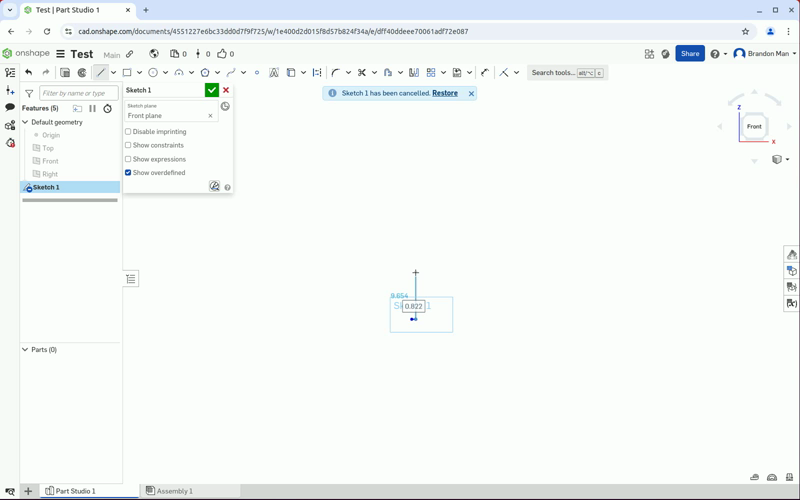
key_up(shift)
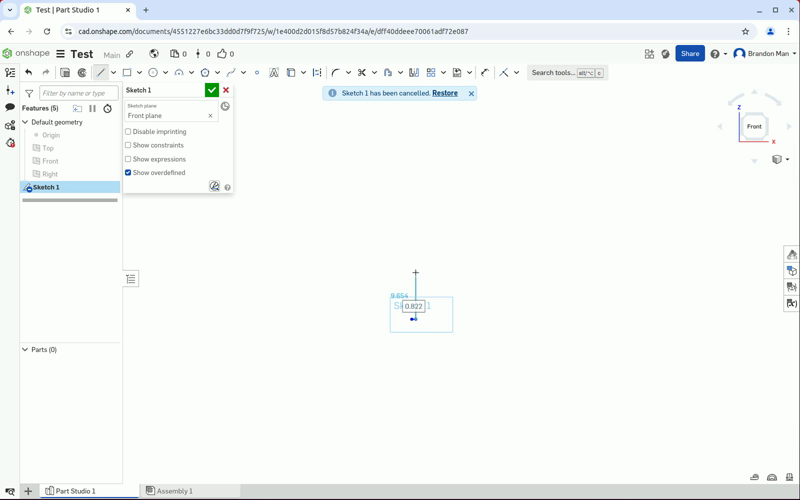
key_down(shift)
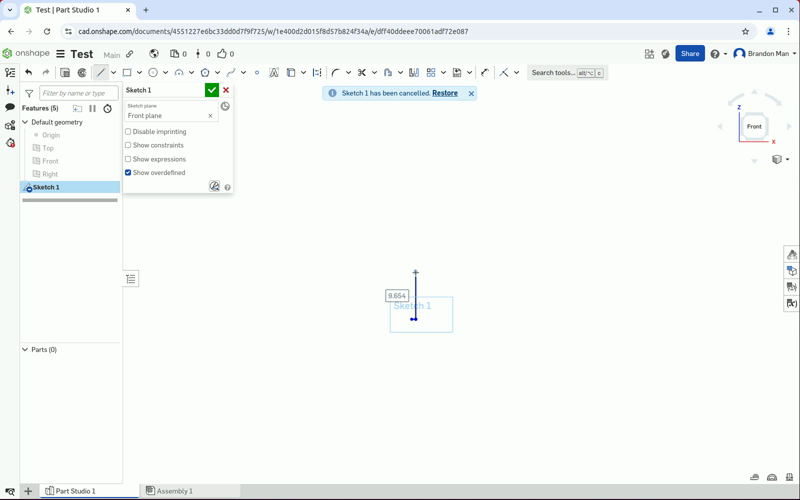
mouse_move(445, 272)
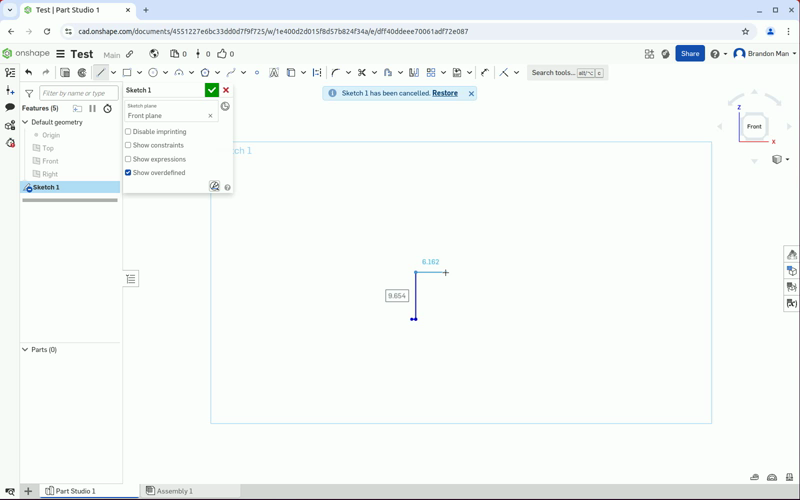
mouse_move(439, 252)
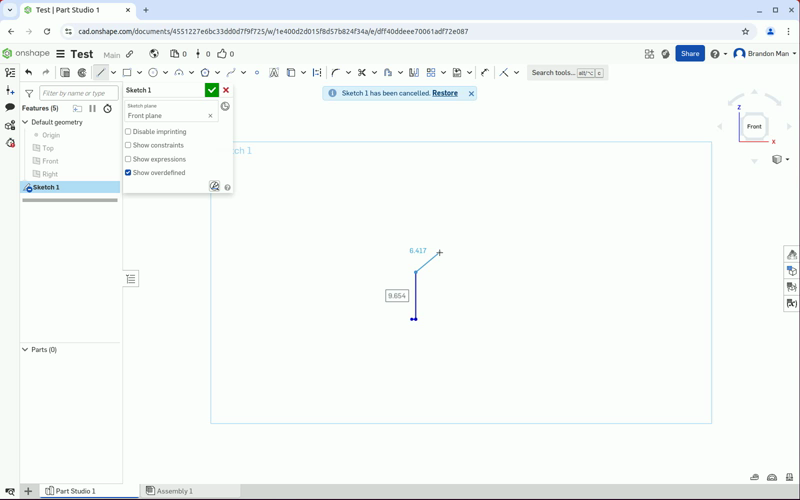
click(439, 252)
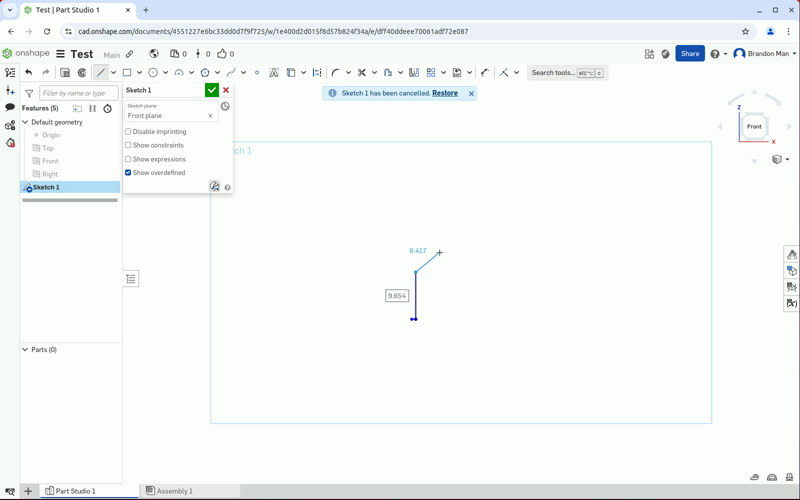
key_up(shift)
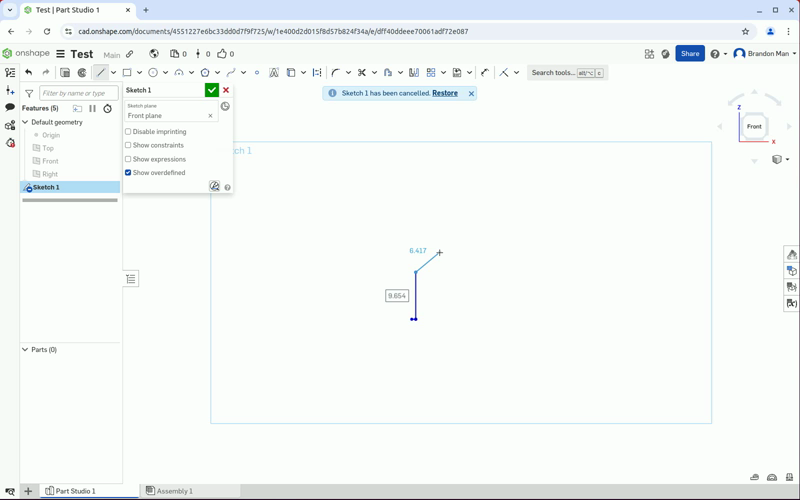
key_down(shift)
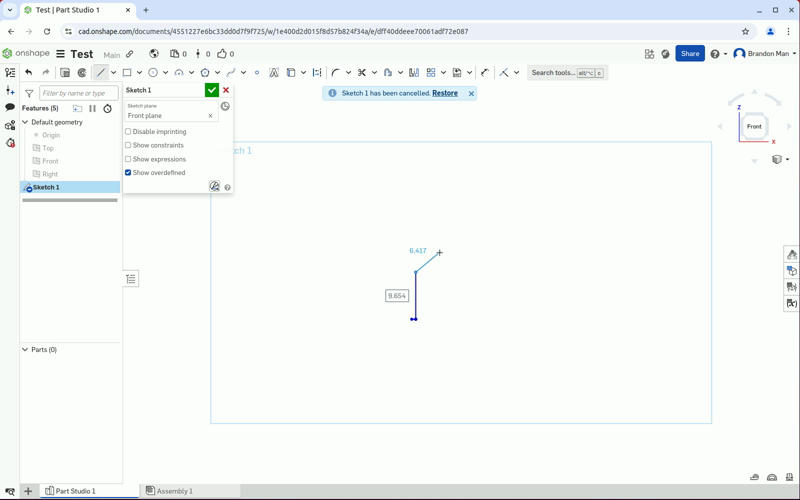
mouse_move(469, 252)
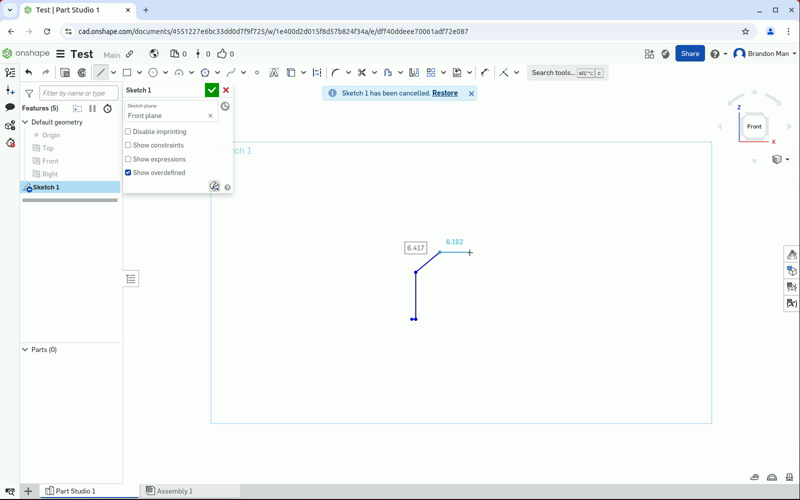
mouse_move(483, 252)
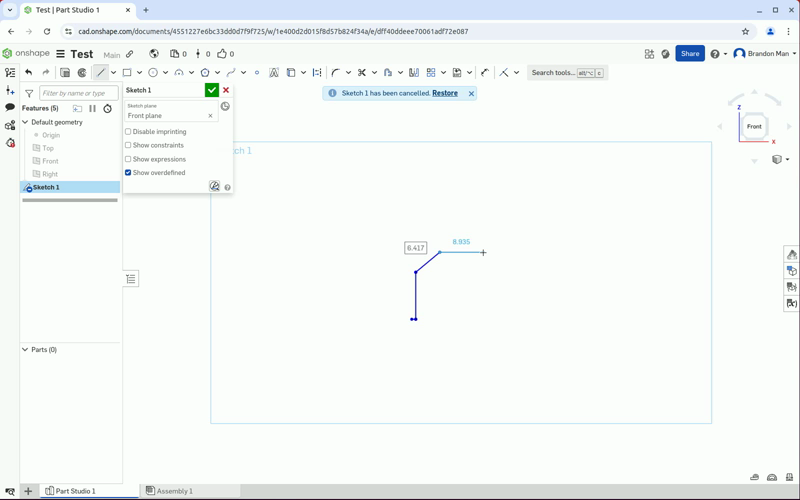
click(483, 252)
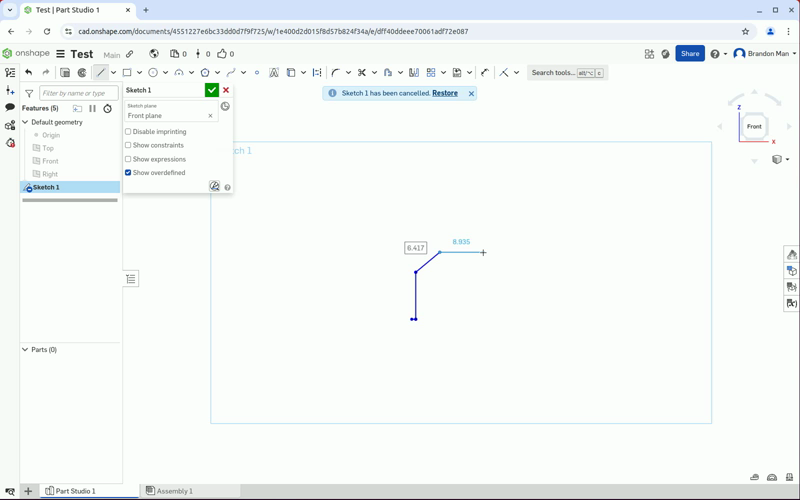
key_up(shift)
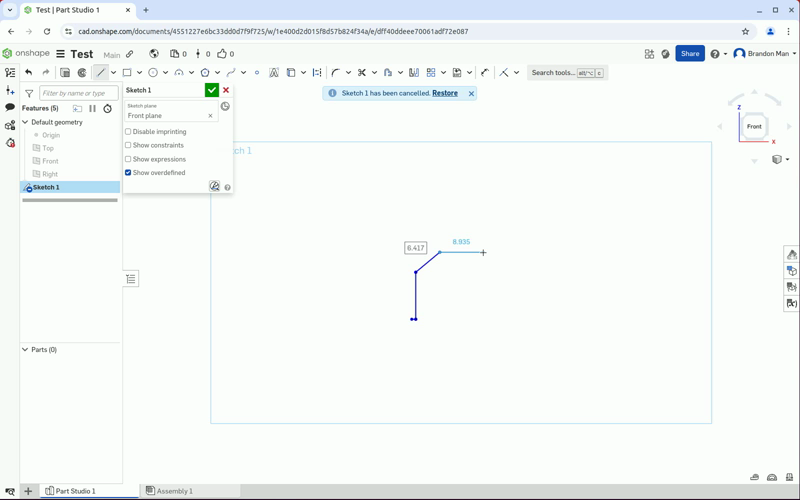
key_down(shift)
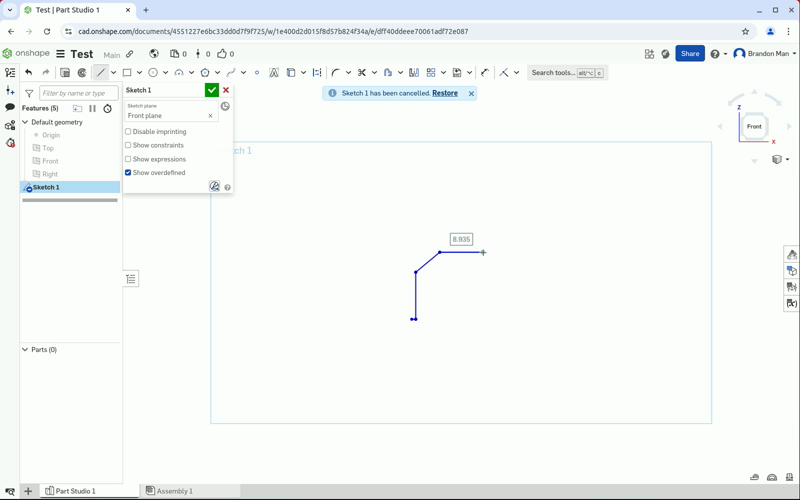
mouse_move(513, 252)
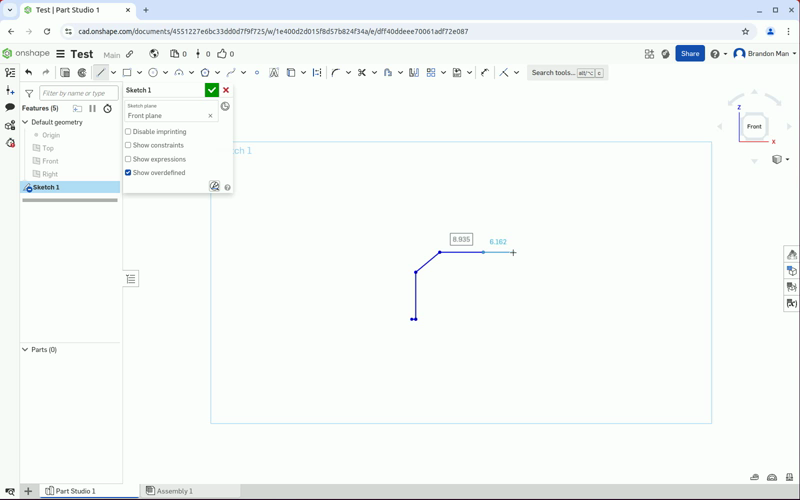
mouse_move(507, 272)
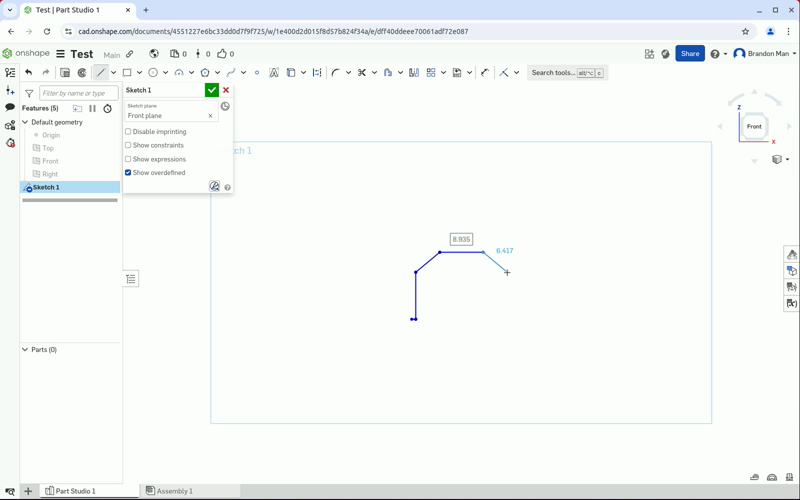
click(507, 272)
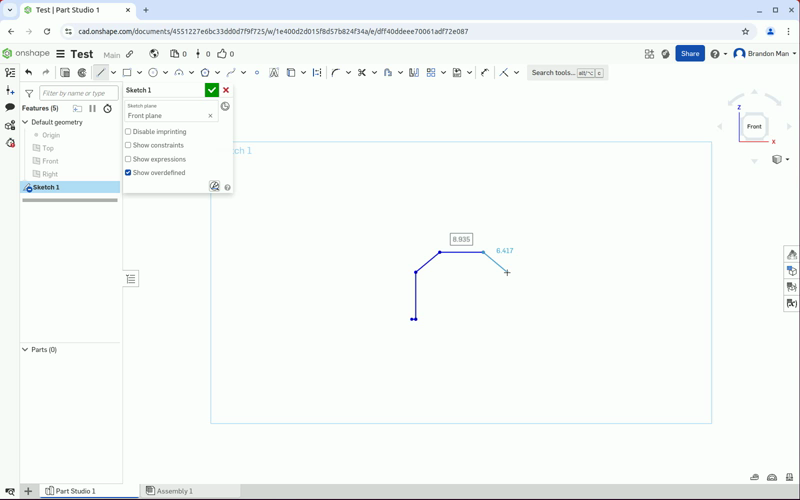
key_up(shift)
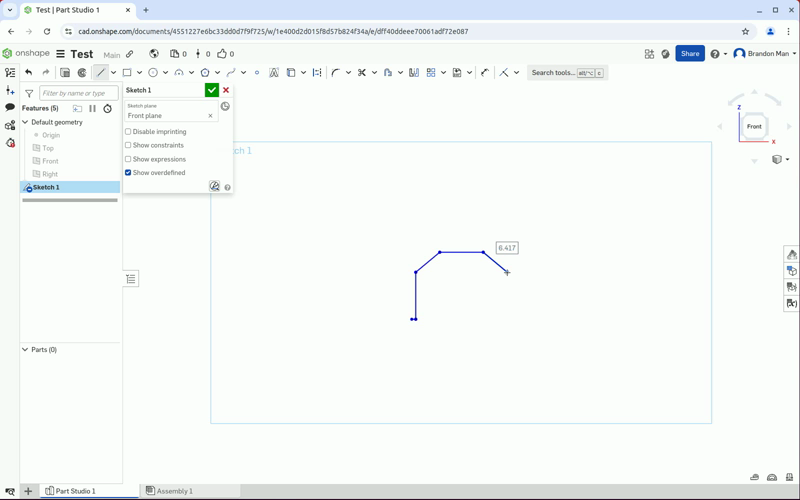
key_down(shift)
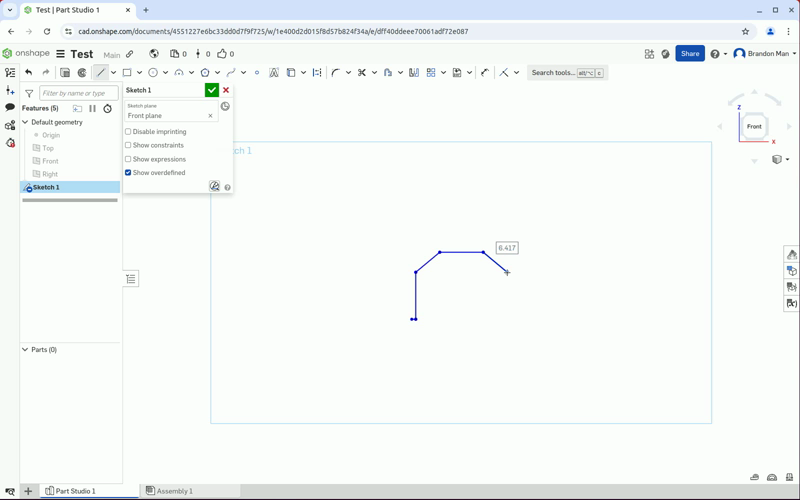
mouse_move(537, 272)
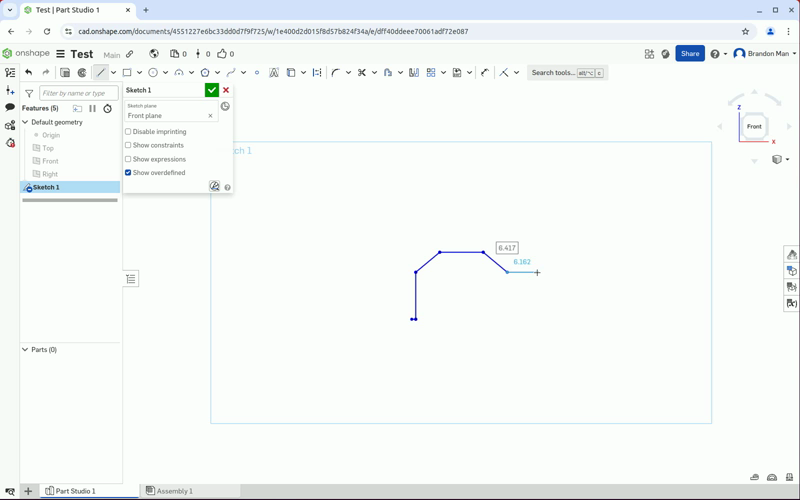
mouse_move(507, 319)
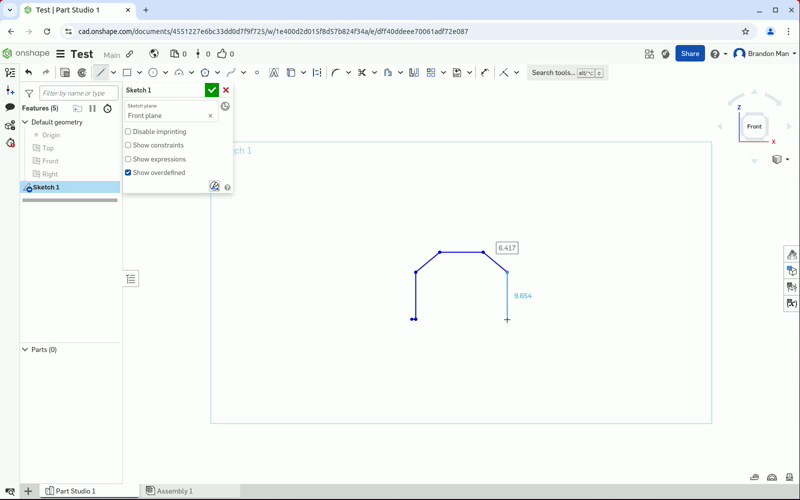
click(507, 319)
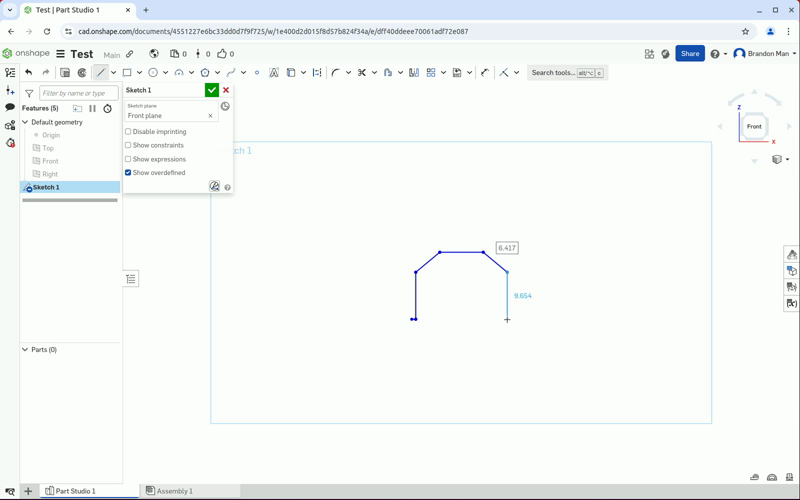
key_up(shift)
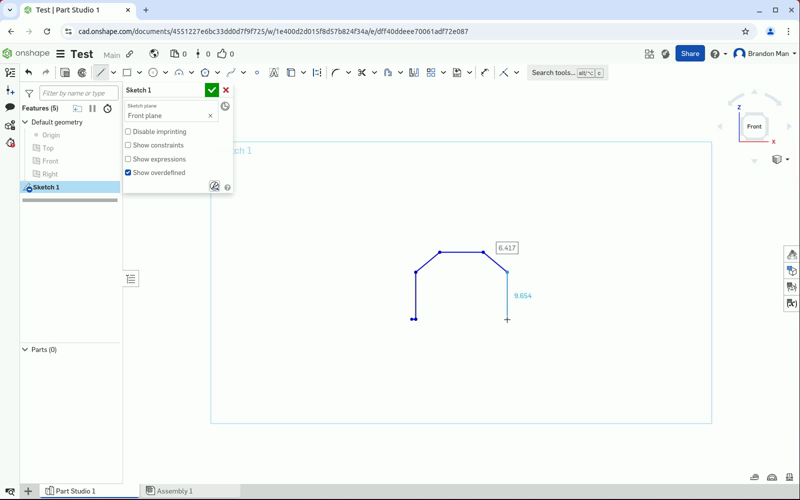
key_down(shift)
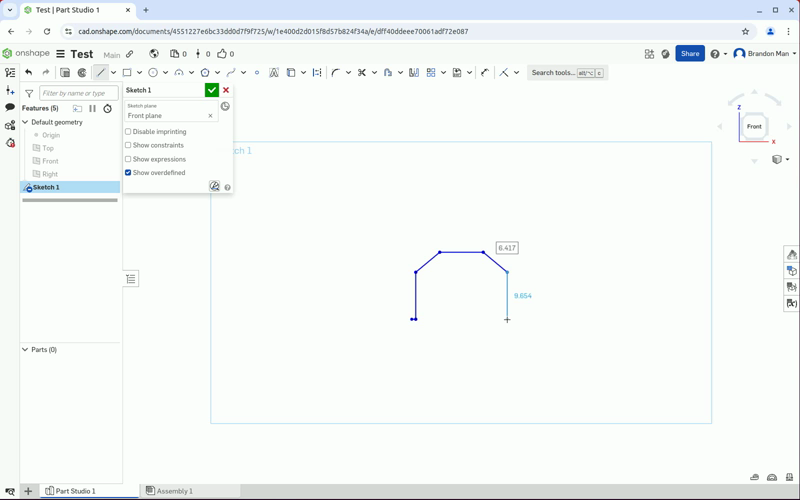
mouse_move(537, 319)
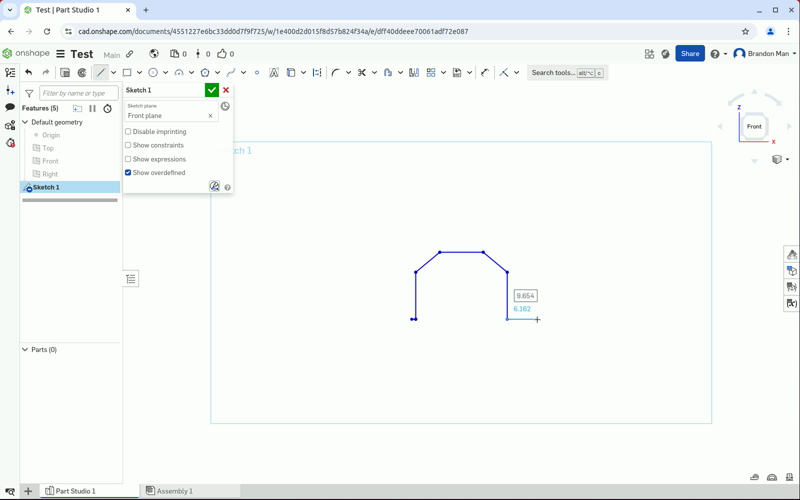
mouse_move(511, 319)
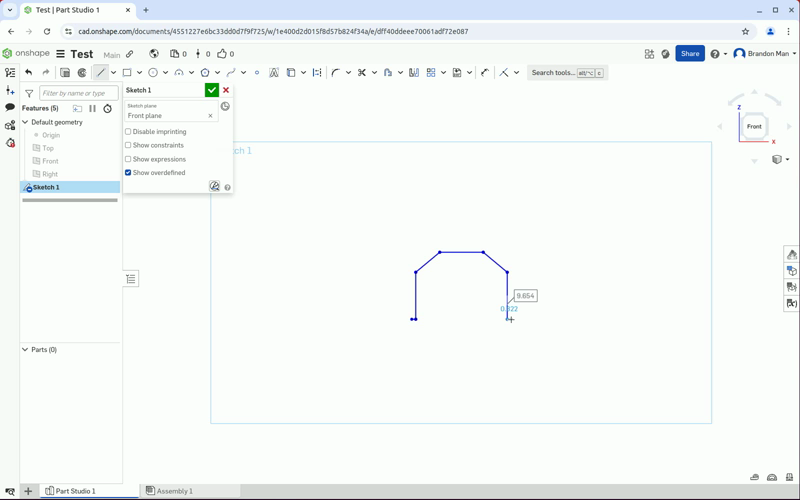
scroll(6)
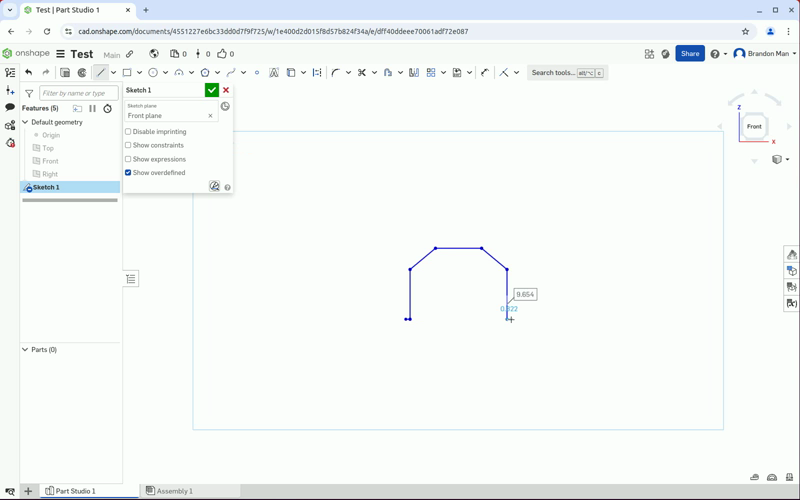
scroll(6)
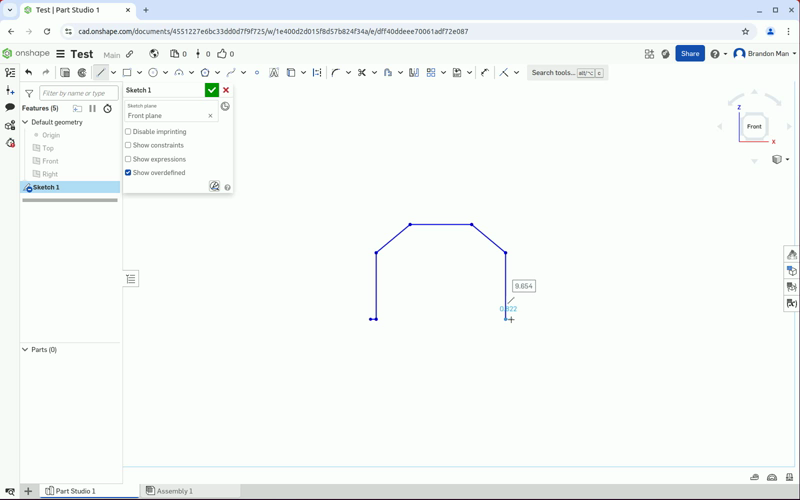
scroll(6)
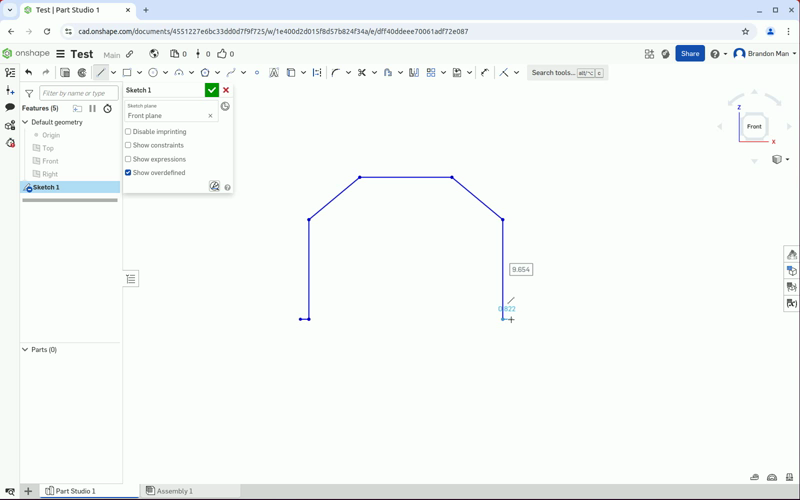
scroll(6)
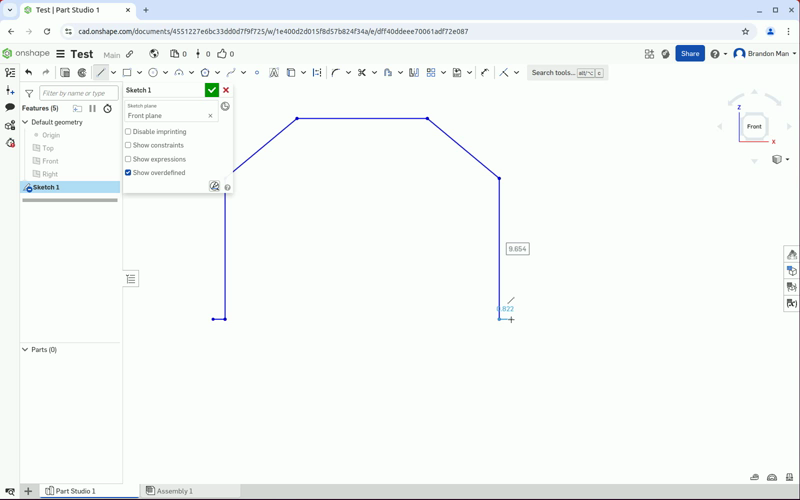
scroll(6)
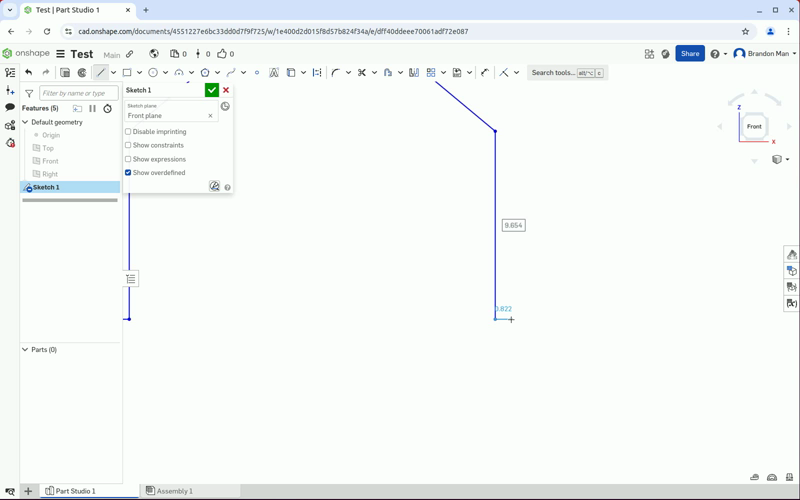
scroll(6)
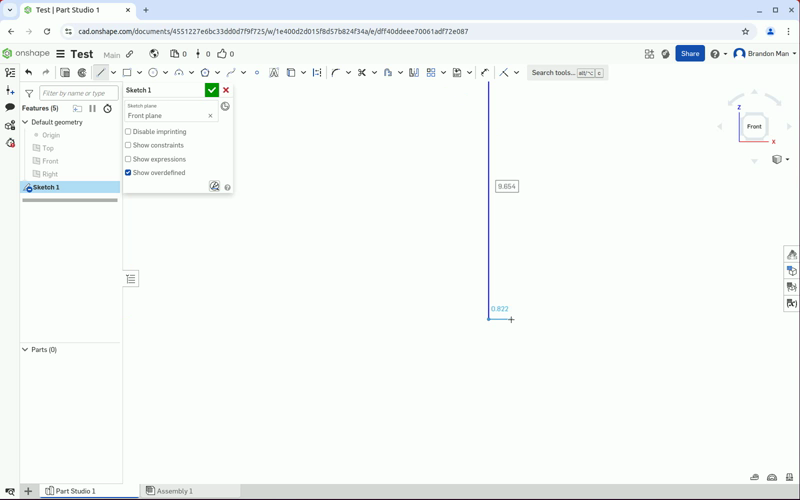
scroll(6)
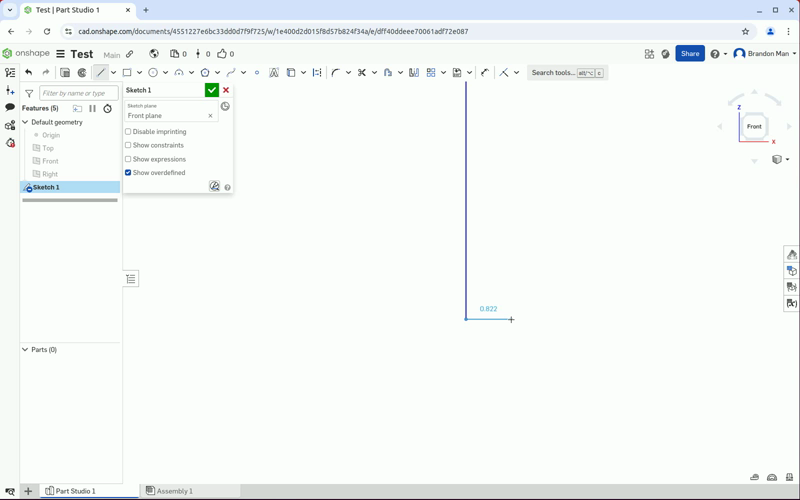
click(511, 319)
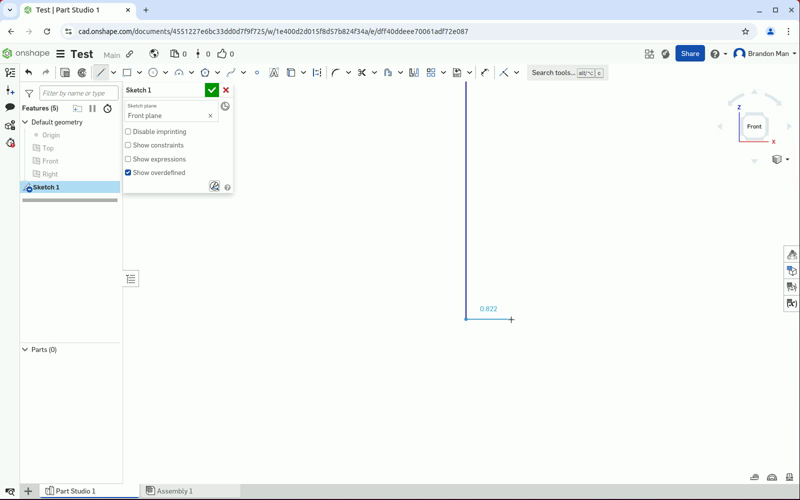
scroll(-6)
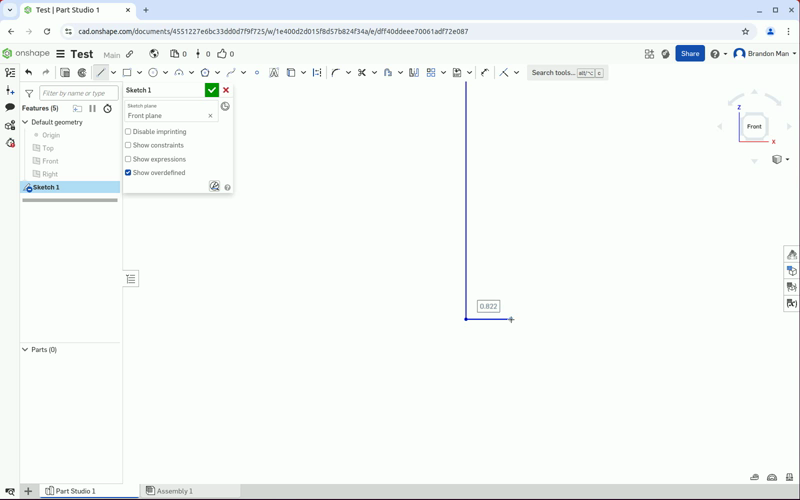
scroll(-6)
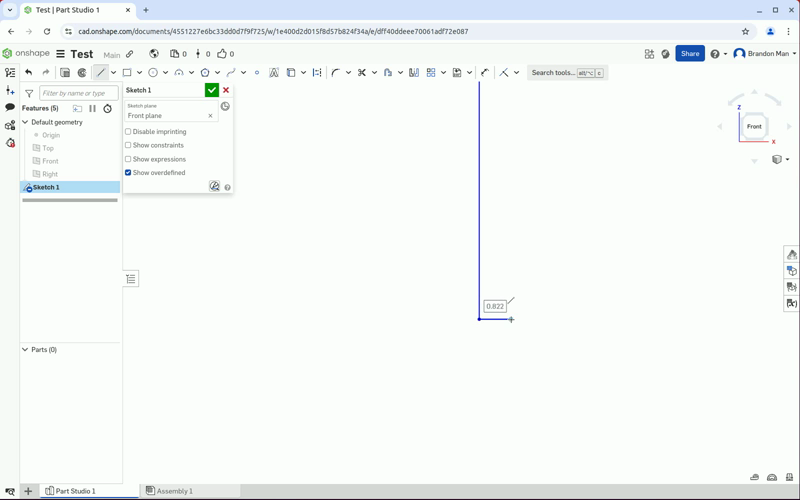
scroll(-6)
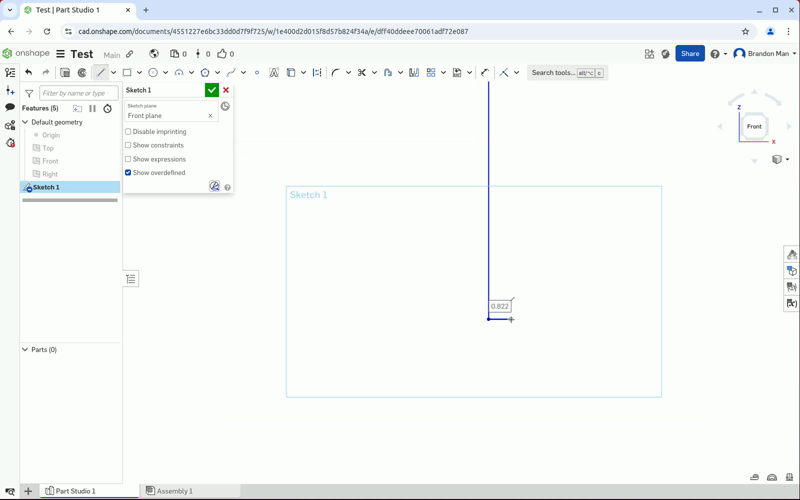
scroll(-6)
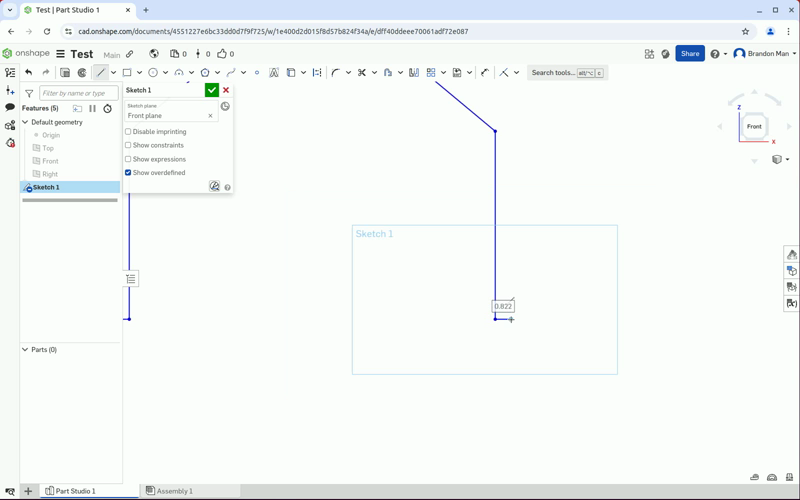
scroll(-6)
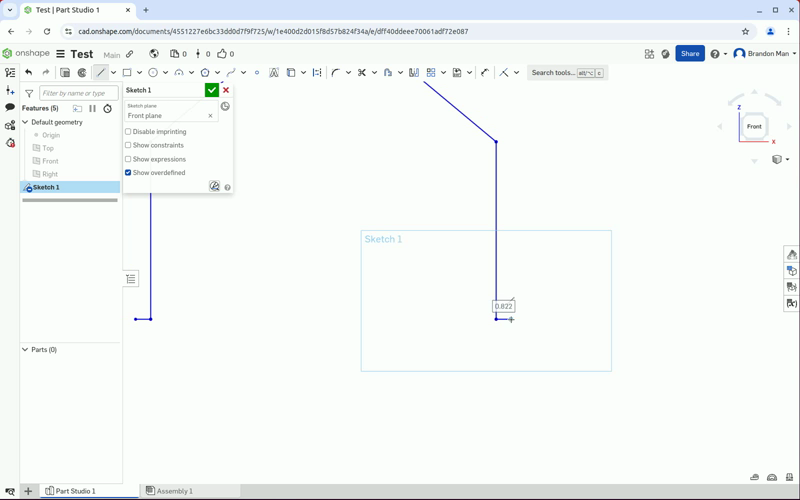
scroll(-6)
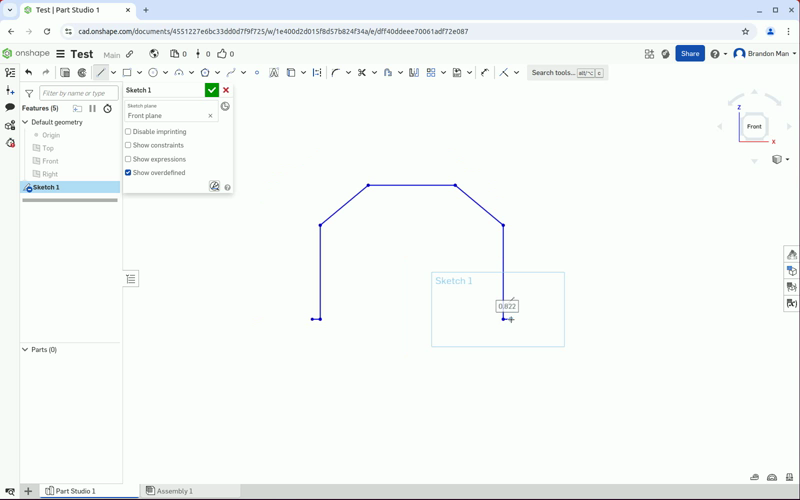
scroll(-6)
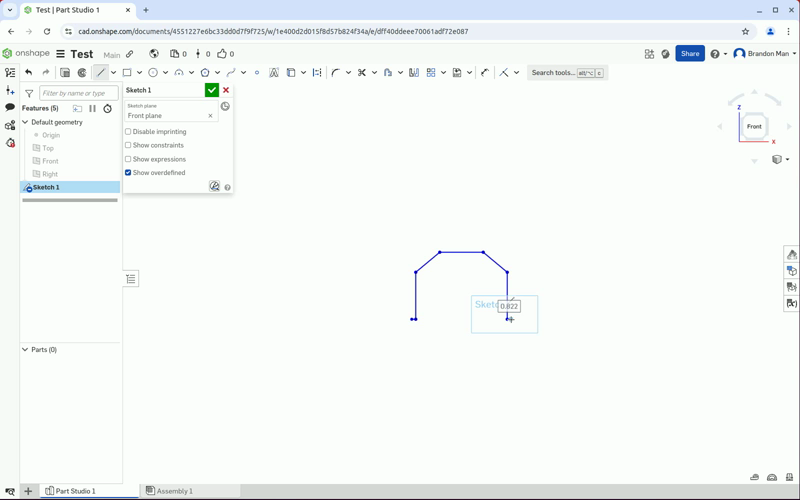
key_up(shift)
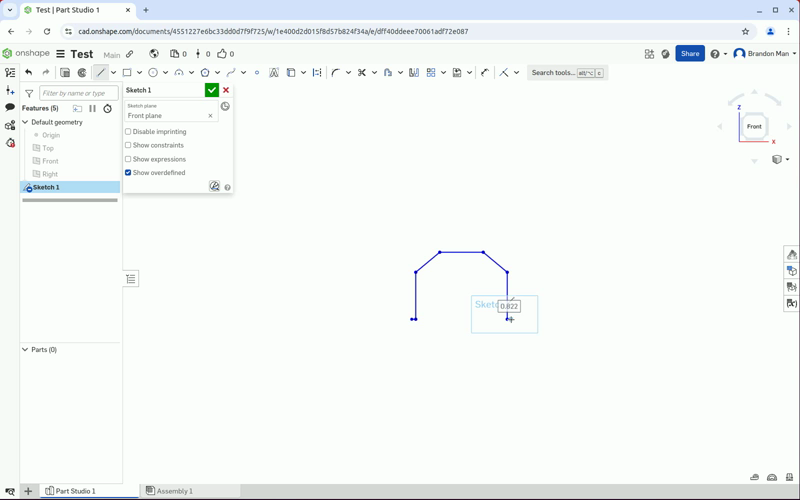
key_down(shift)
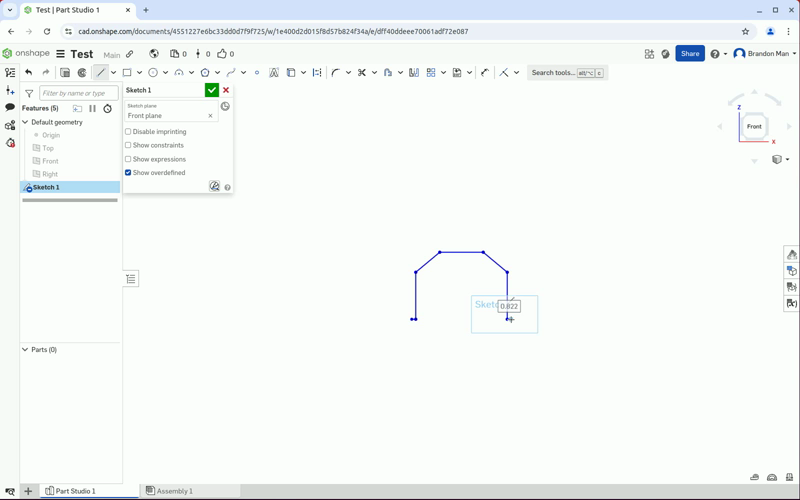
mouse_move(541, 319)
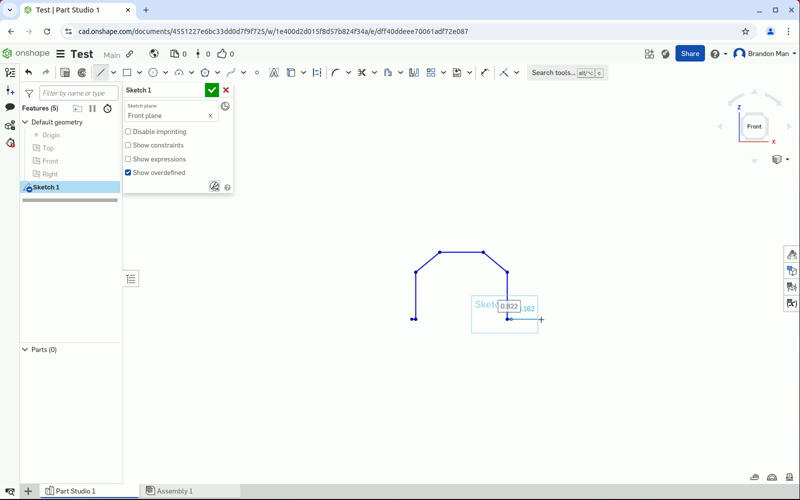
mouse_move(511, 270)
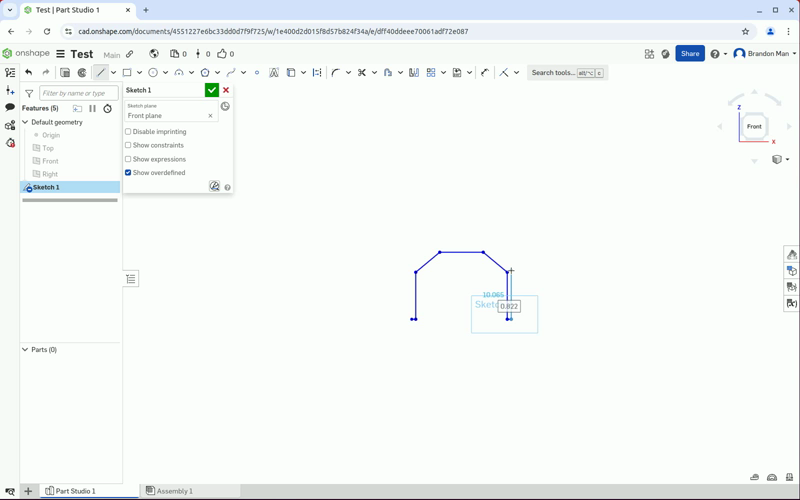
click(511, 270)
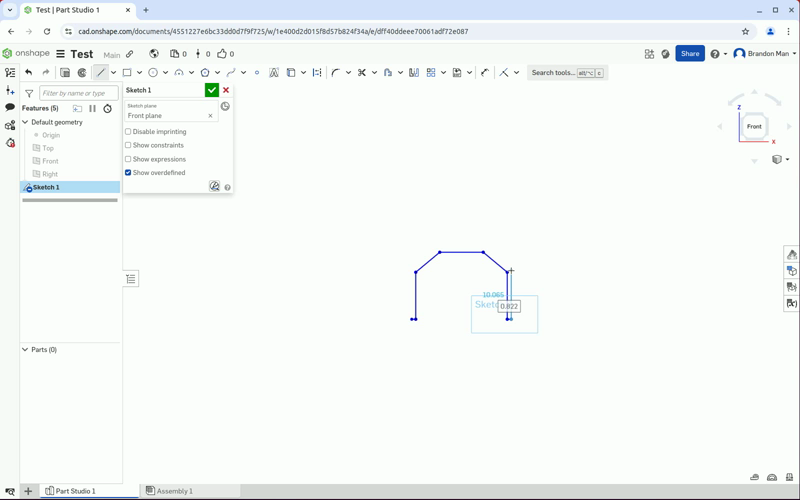
key_up(shift)
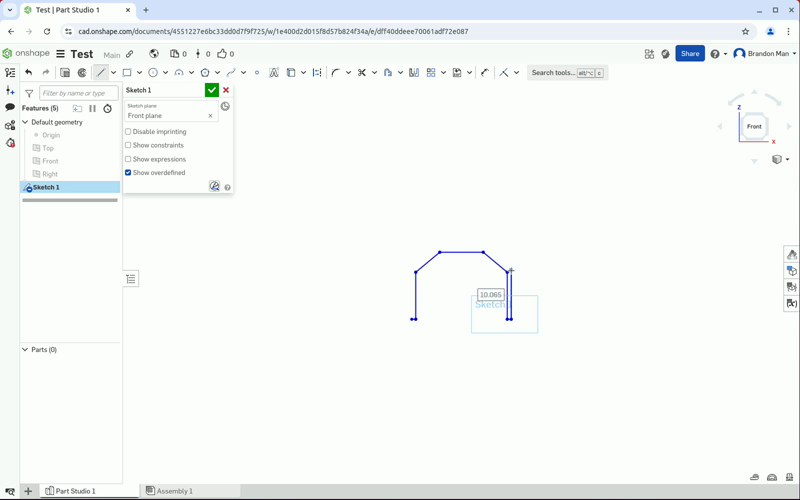
key_down(shift)
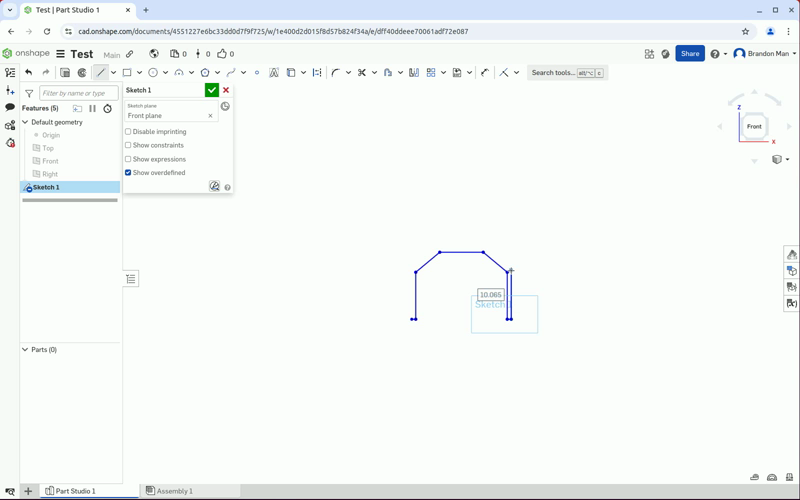
mouse_move(541, 270)
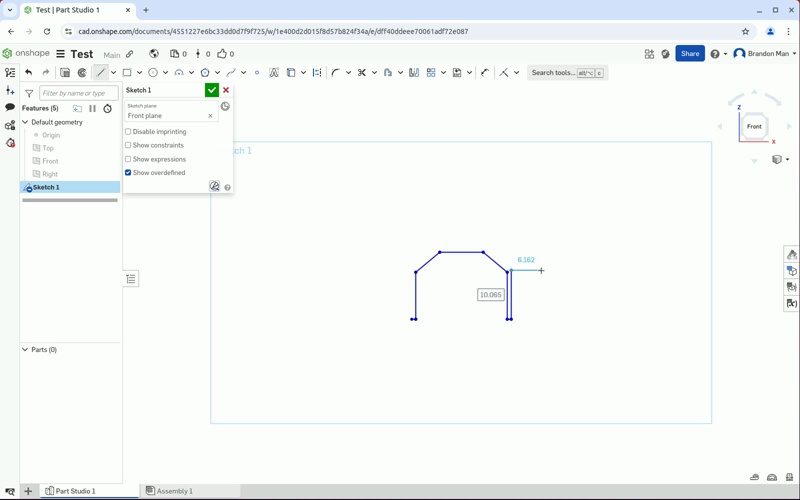
mouse_move(483, 247)
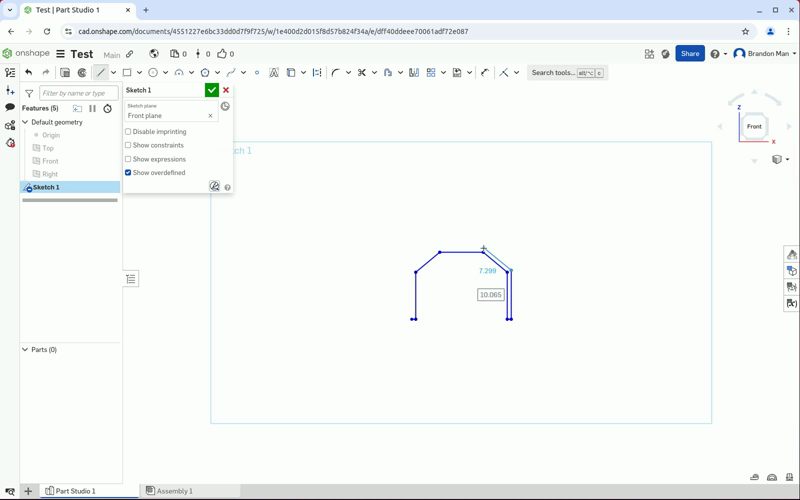
scroll(6)
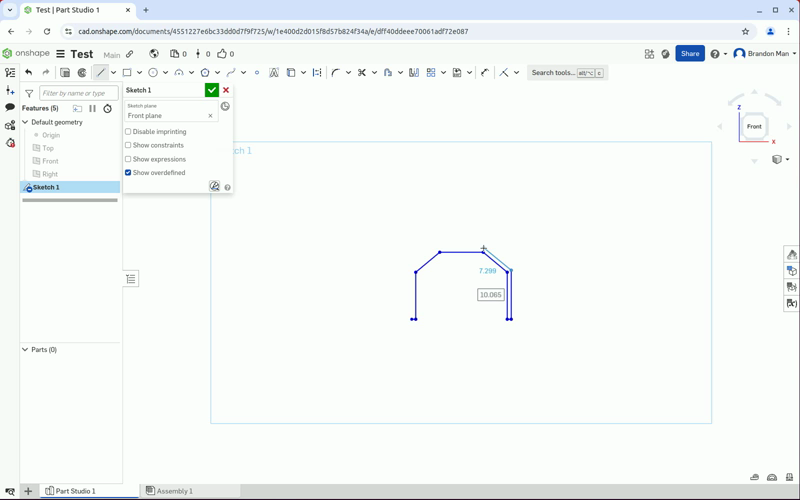
scroll(6)
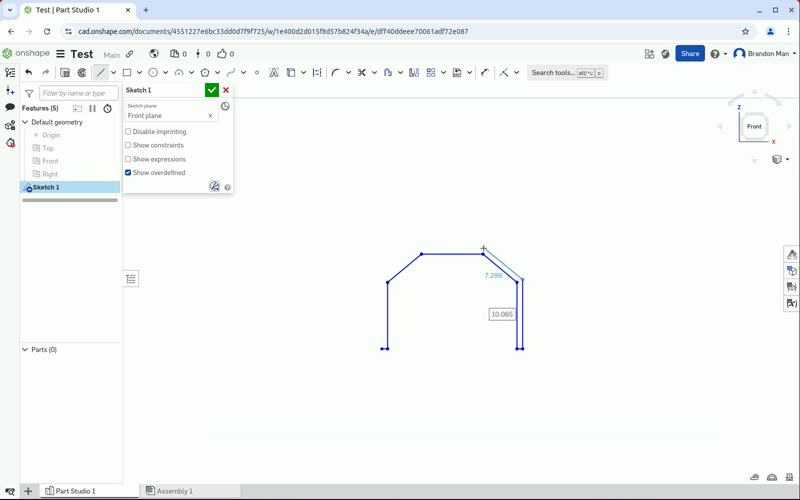
scroll(6)
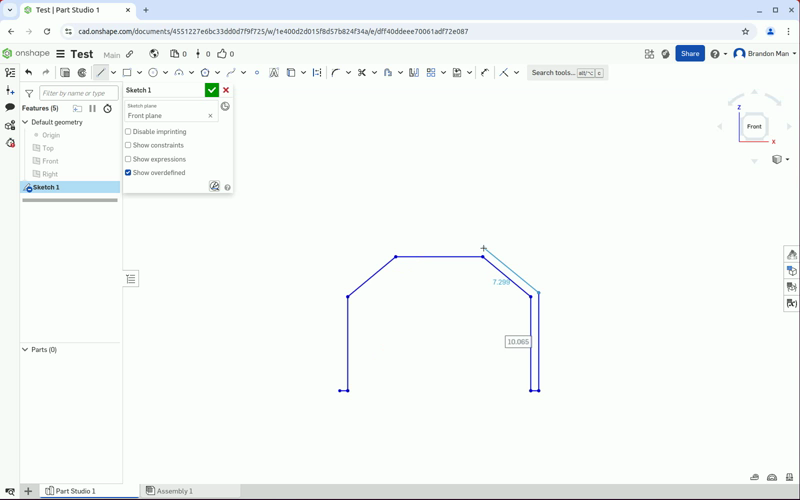
scroll(6)
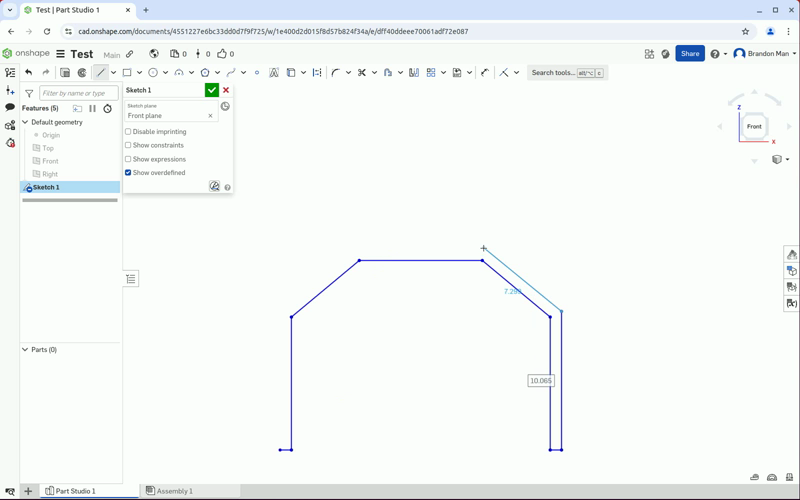
scroll(6)
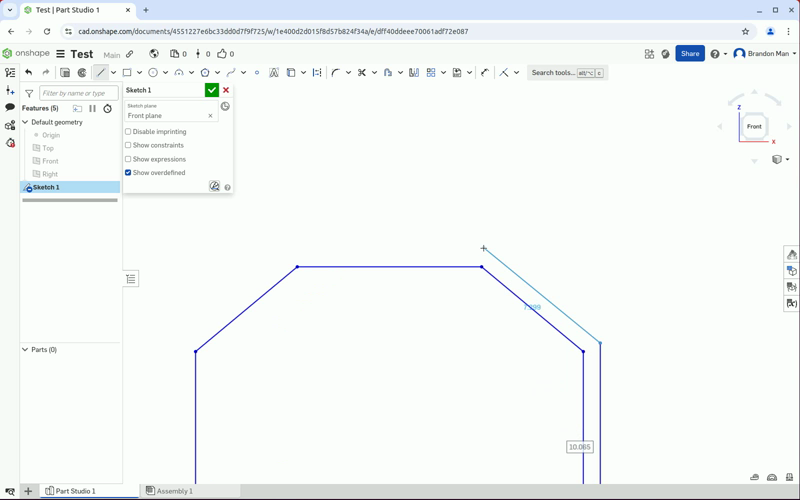
scroll(6)
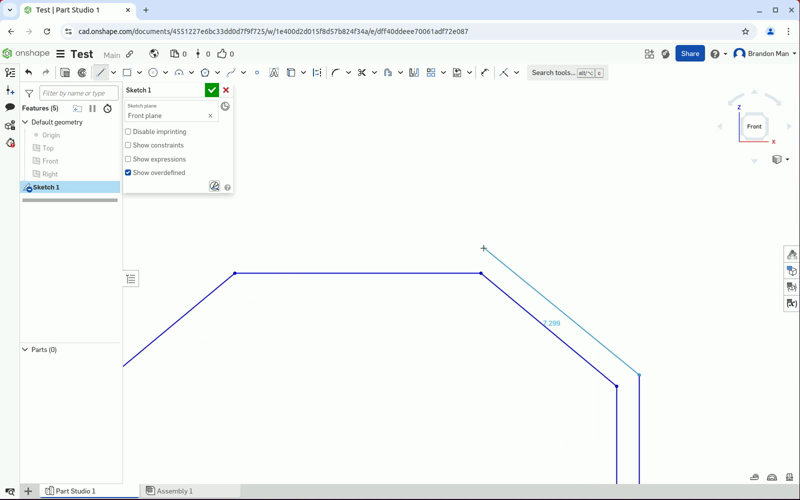
scroll(6)
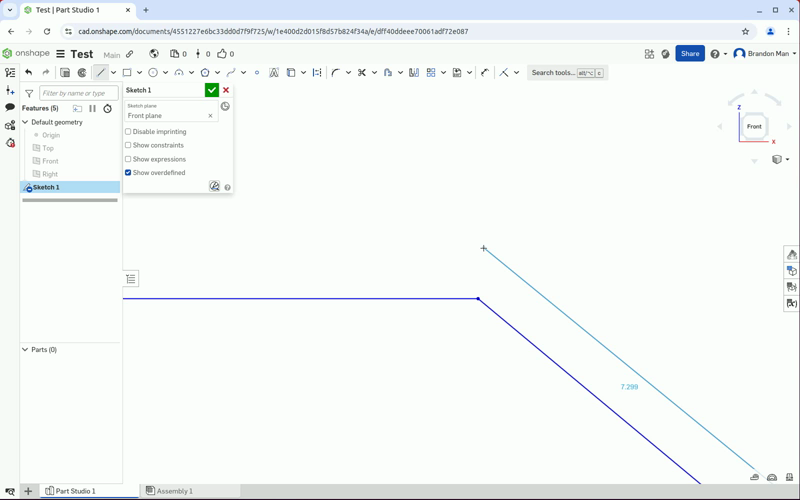
click(483, 247)
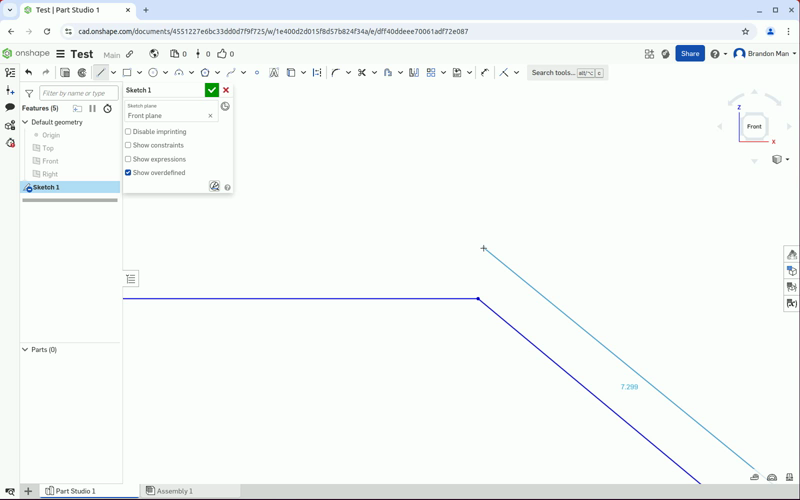
scroll(-6)
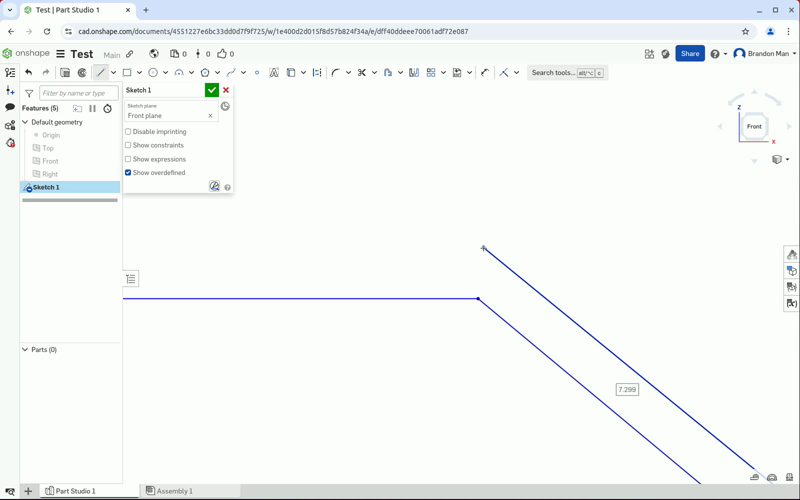
scroll(-6)
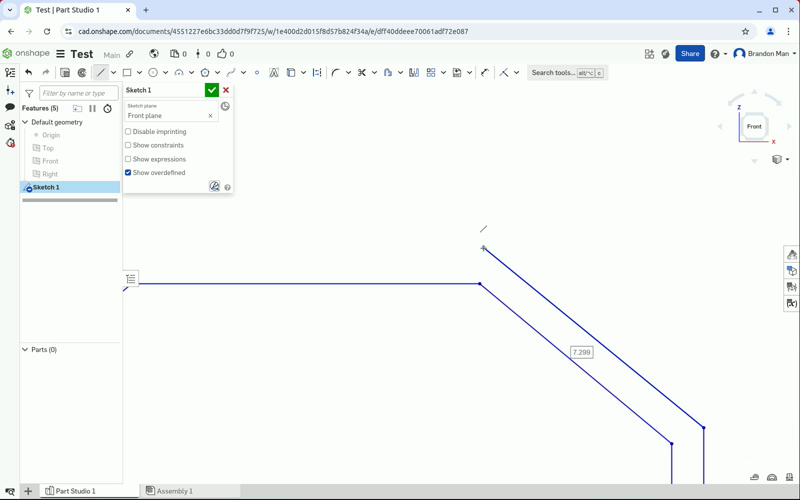
scroll(-6)
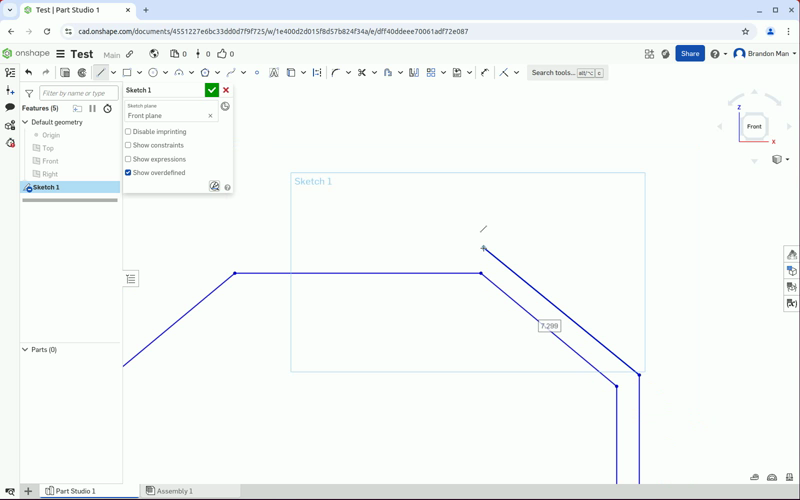
scroll(-6)
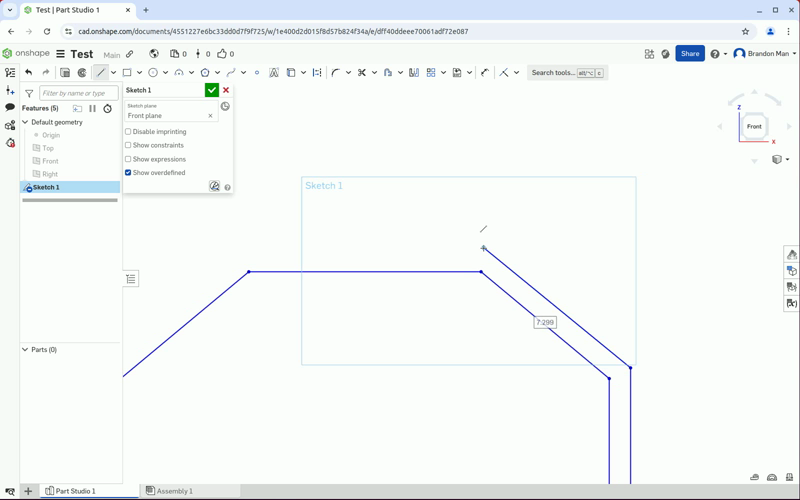
scroll(-6)
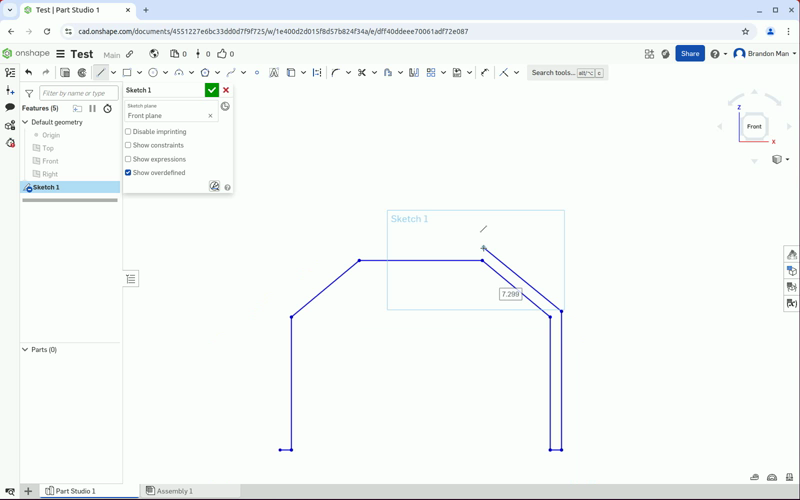
scroll(-6)
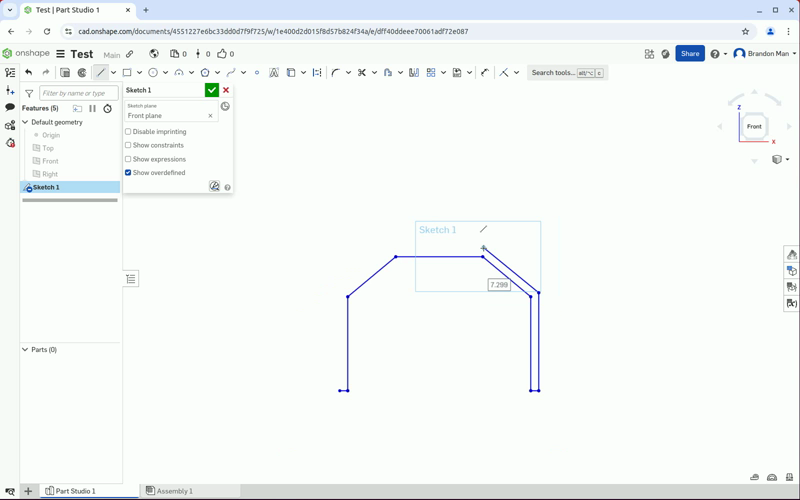
scroll(-6)
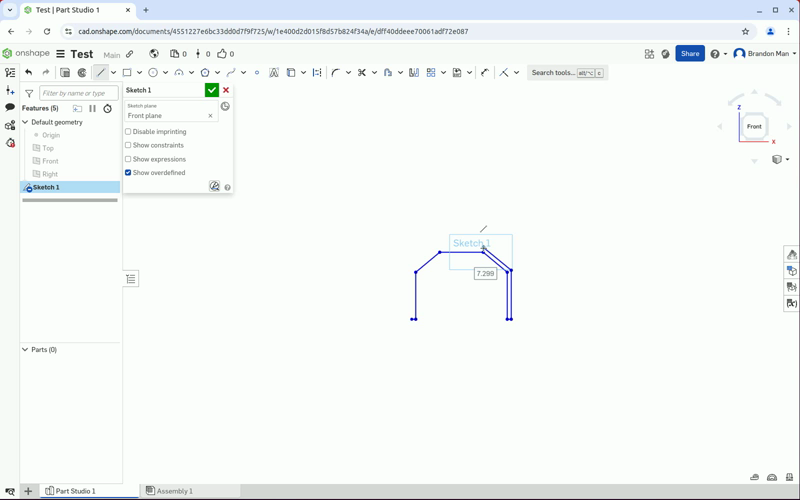
key_up(shift)
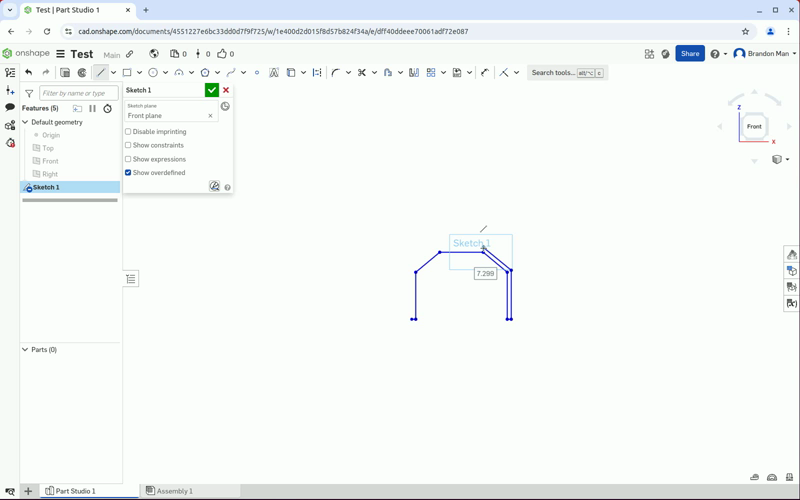
key_down(shift)
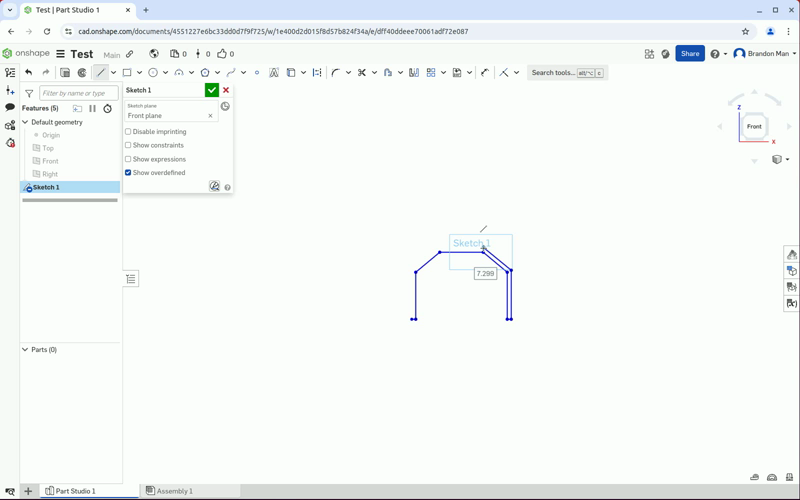
mouse_move(513, 247)
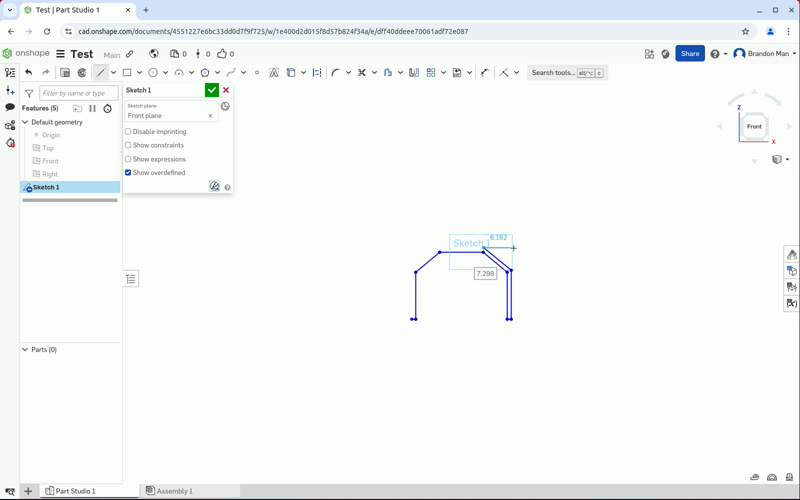
mouse_move(438, 247)
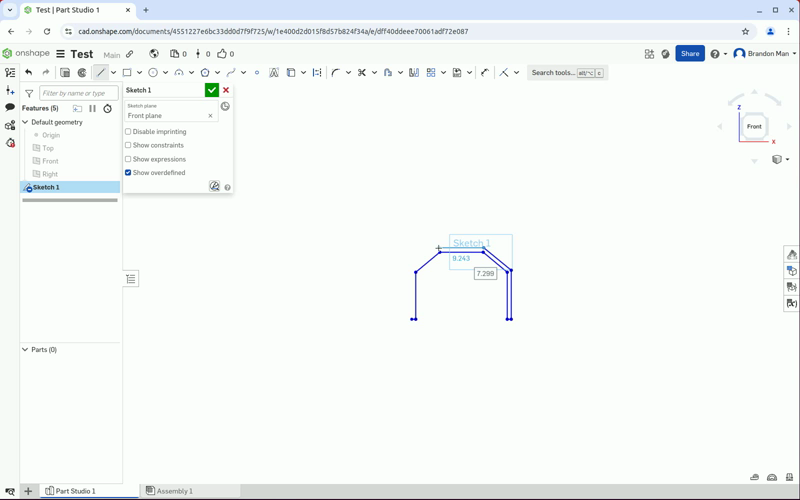
scroll(6)
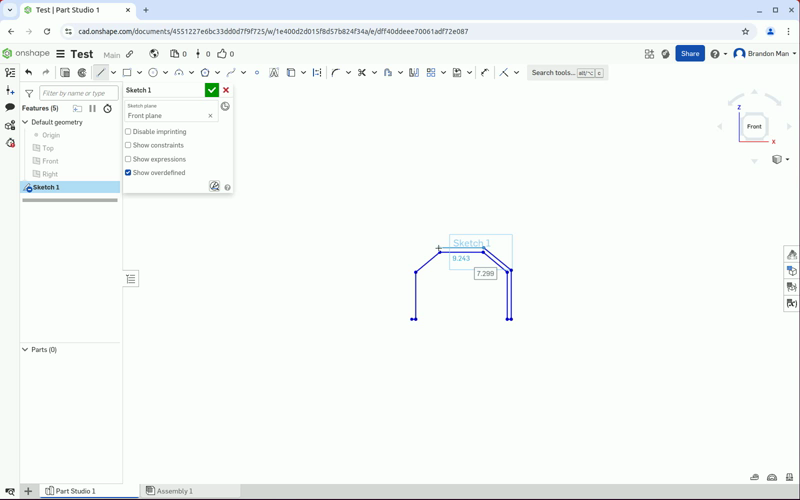
scroll(6)
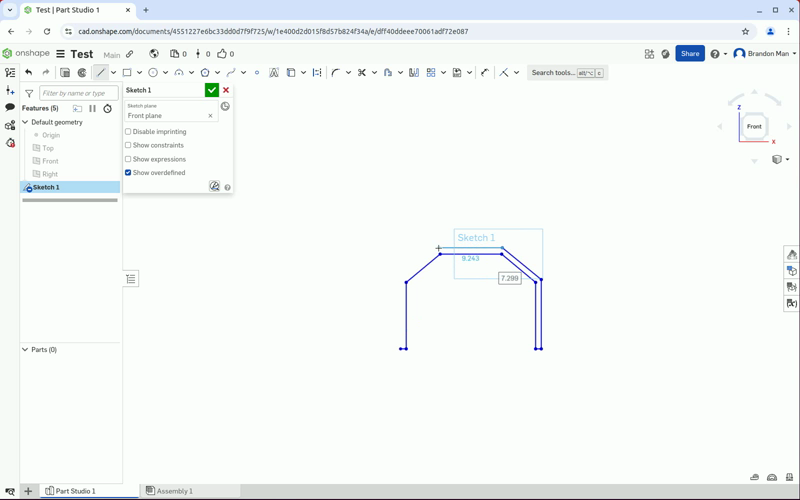
scroll(6)
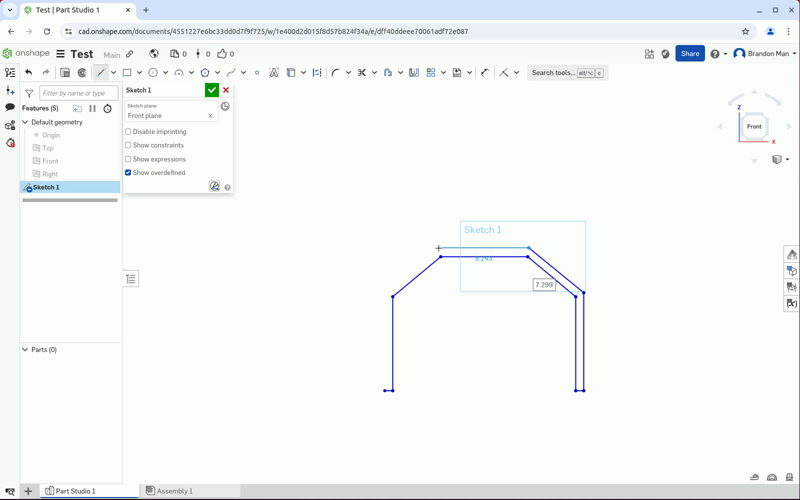
scroll(6)
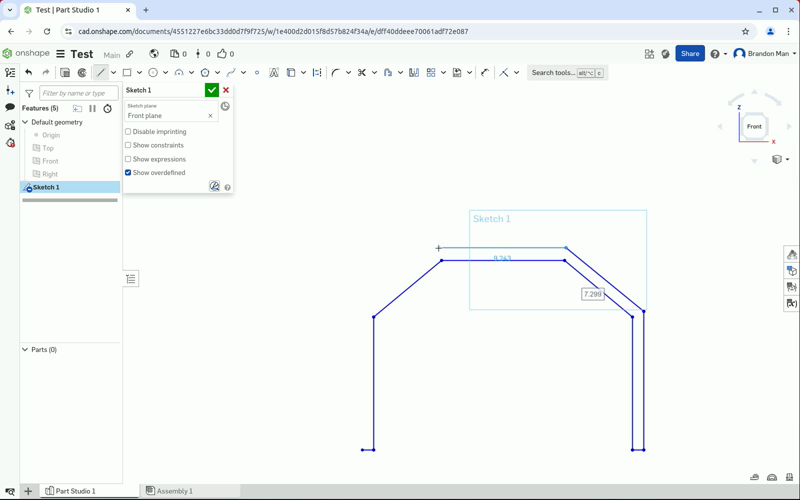
scroll(6)
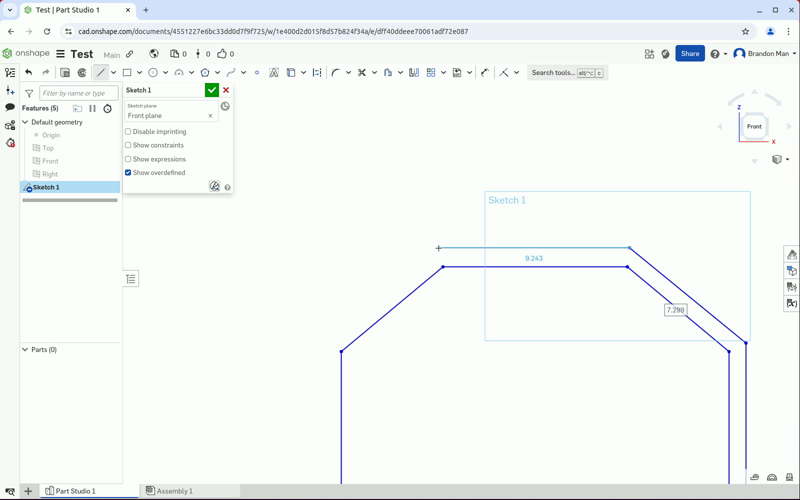
scroll(6)
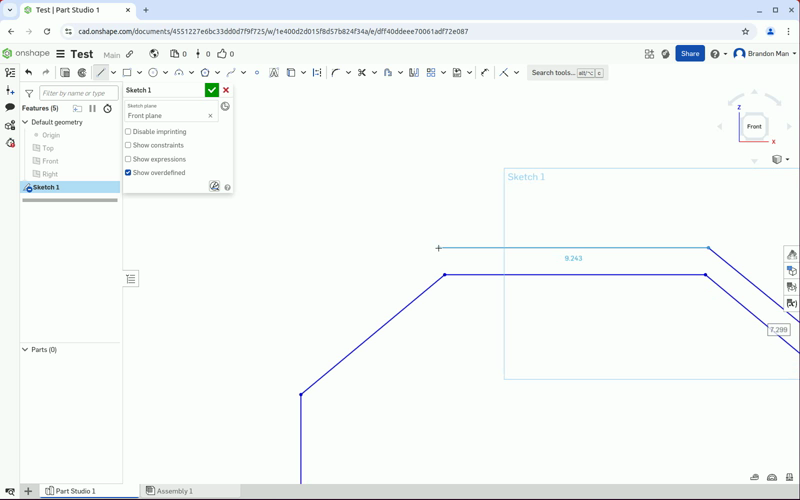
scroll(6)
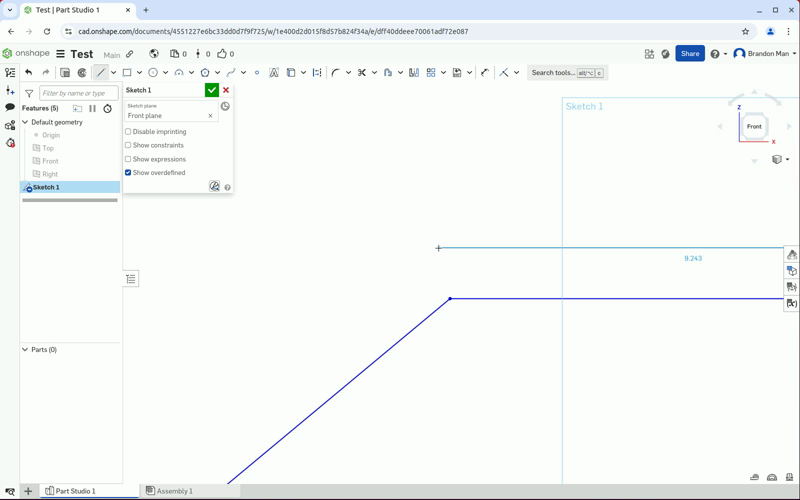
click(438, 247)
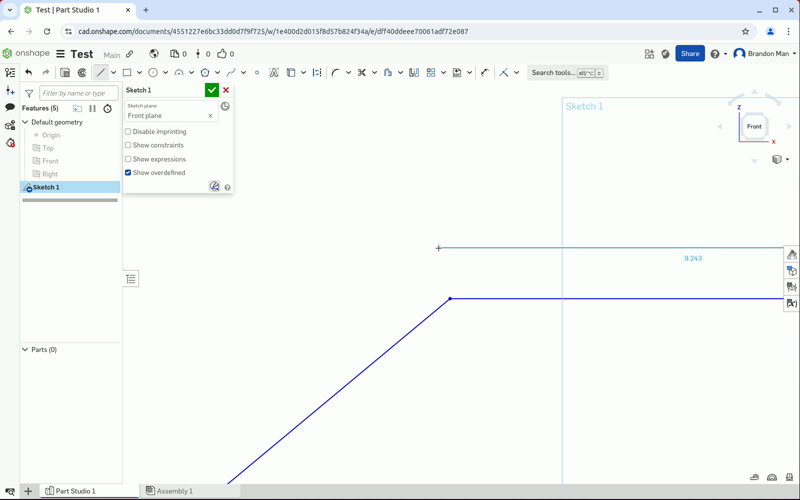
scroll(-6)
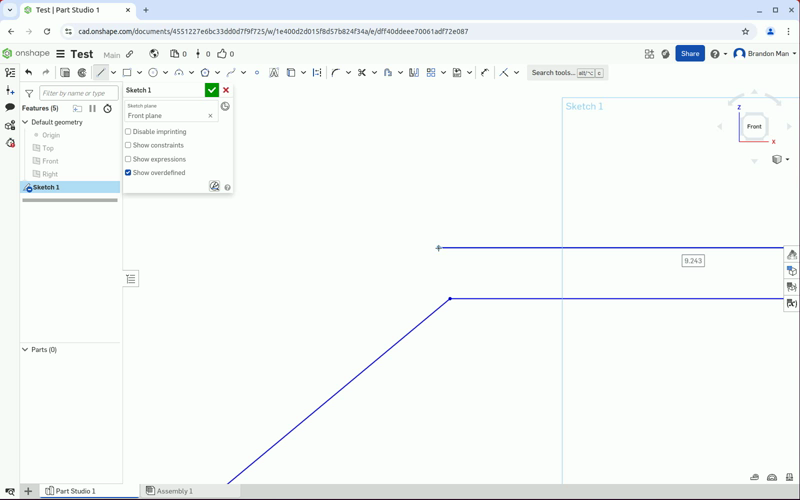
scroll(-6)
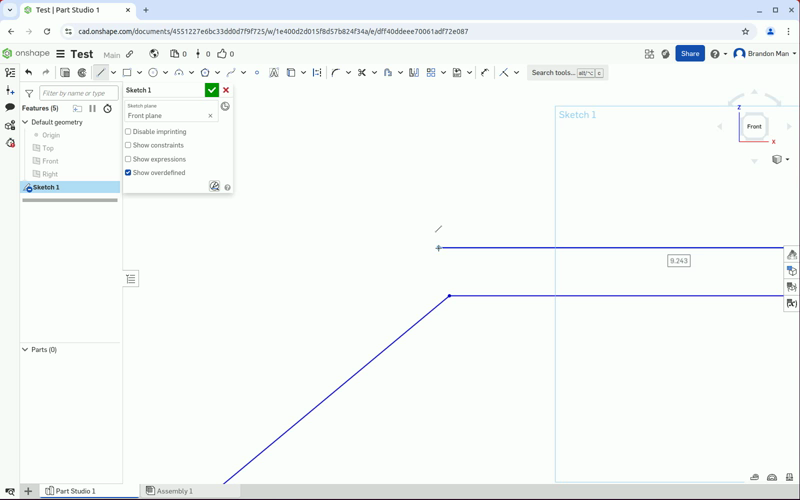
scroll(-6)
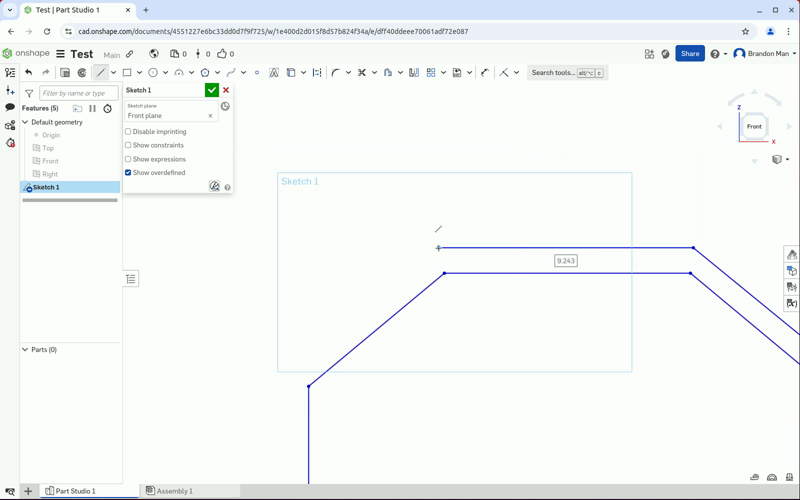
scroll(-6)
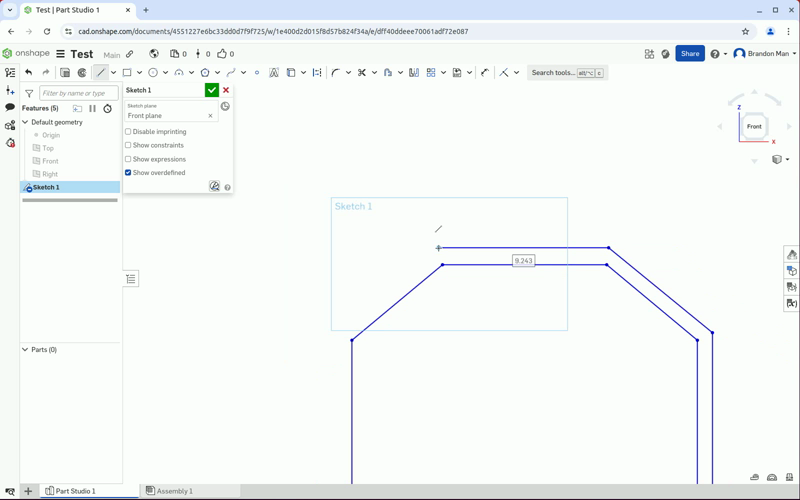
scroll(-6)
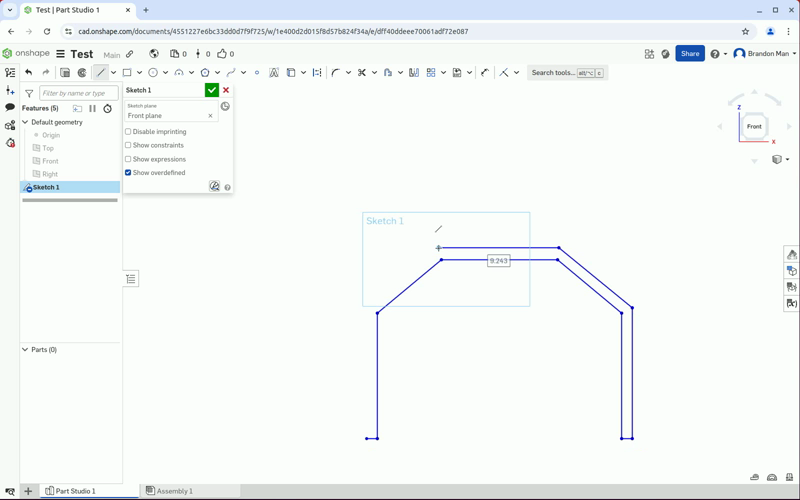
scroll(-6)
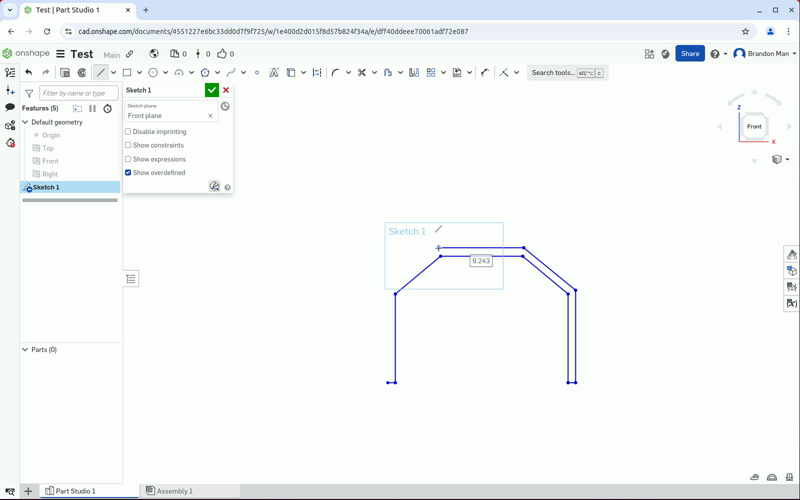
scroll(-6)
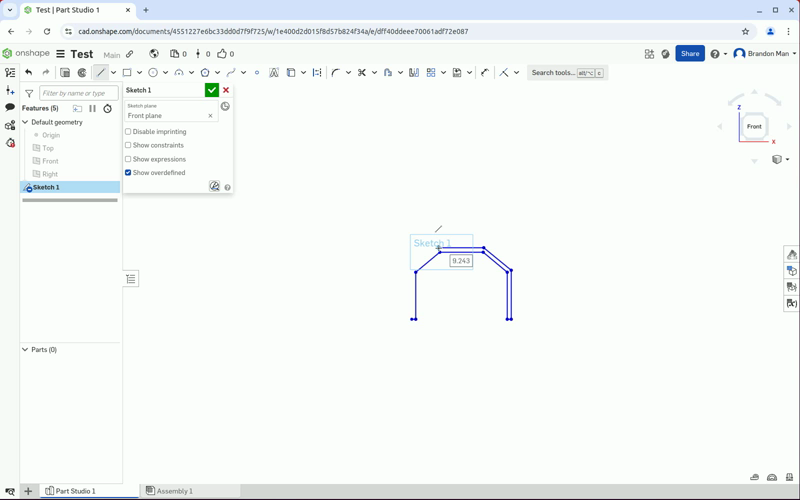
key_up(shift)
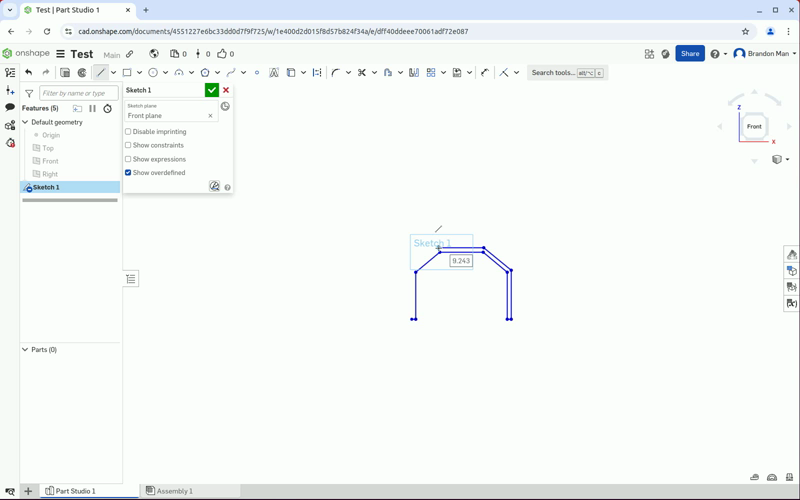
key_down(shift)
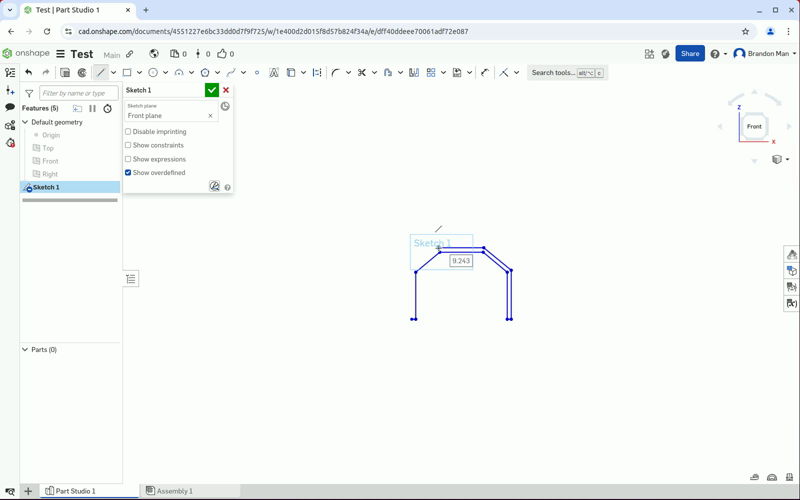
mouse_move(468, 247)
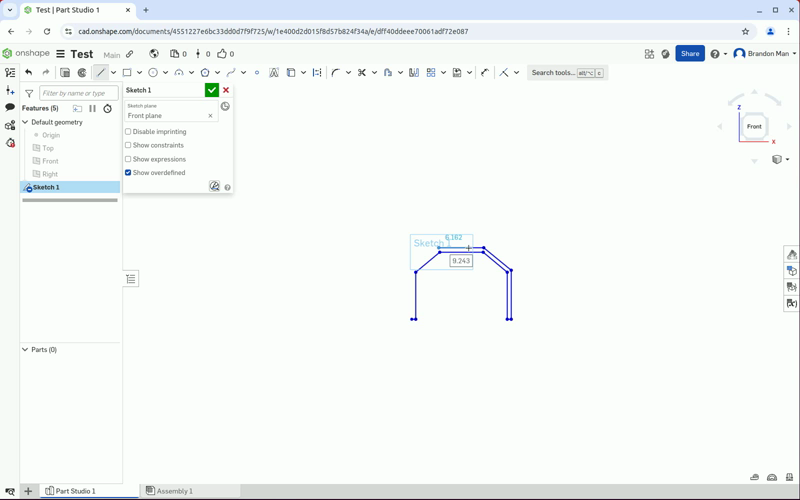
mouse_move(411, 270)
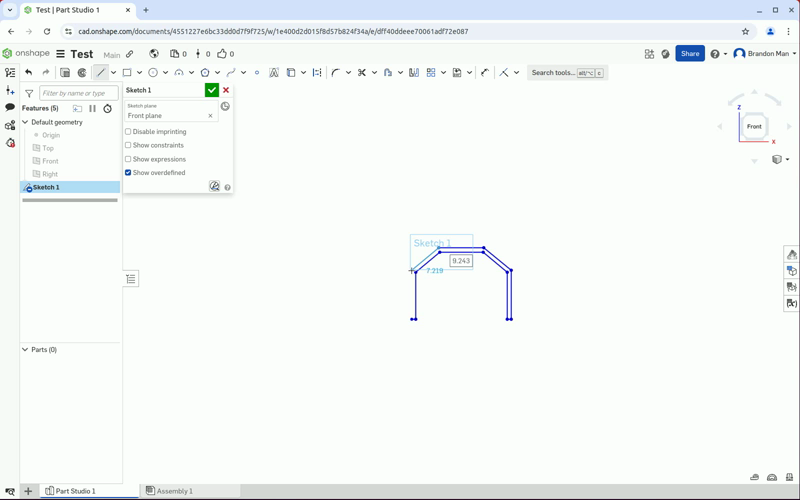
click(411, 270)
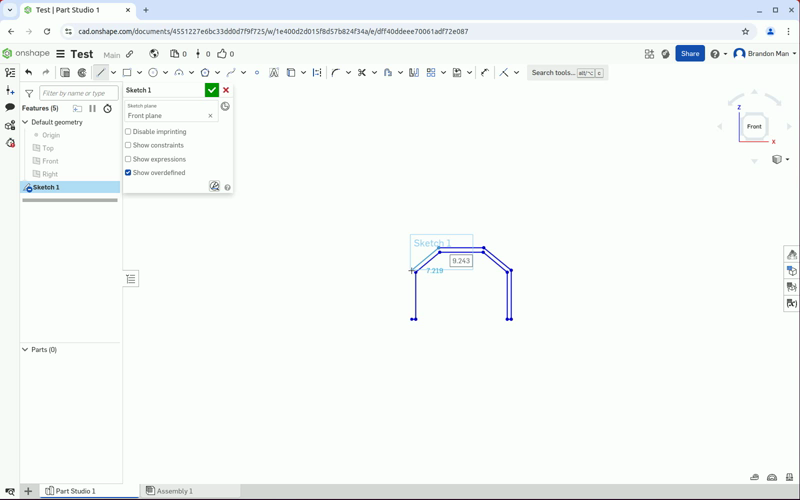
key_up(shift)
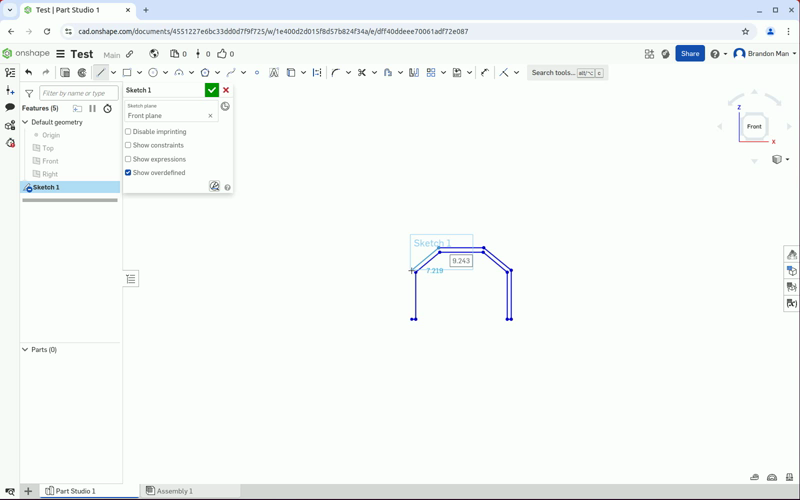
mouse_move(441, 270)
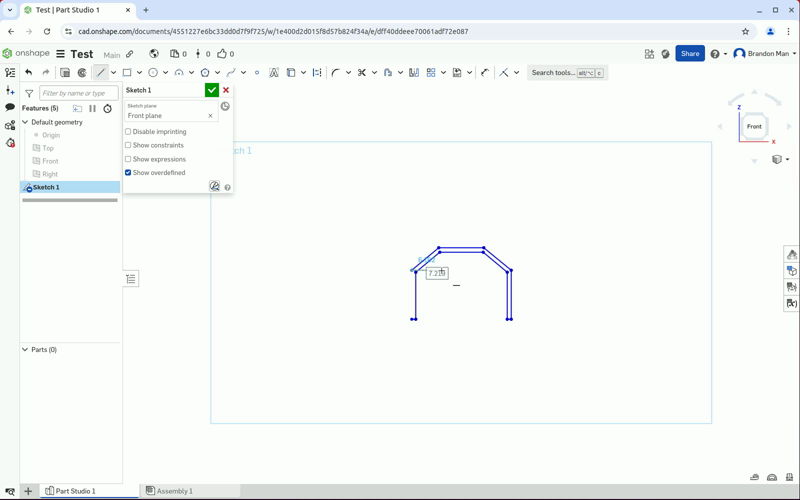
key_down(shift)
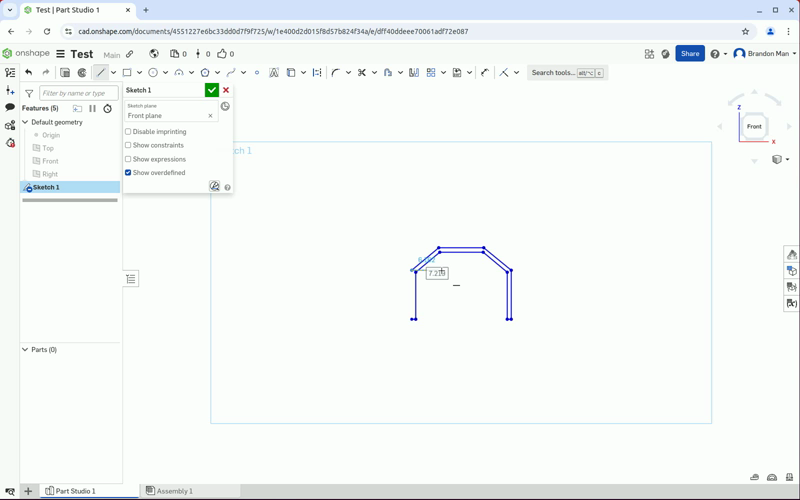
mouse_move(411, 319)
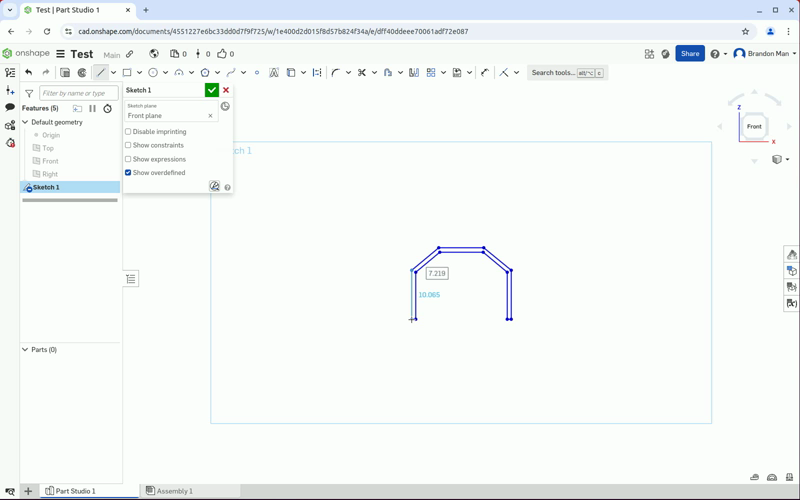
scroll(6)
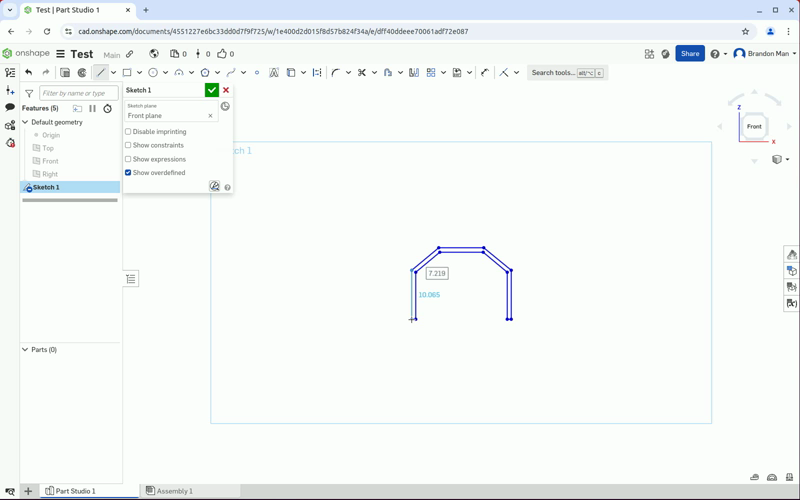
scroll(6)
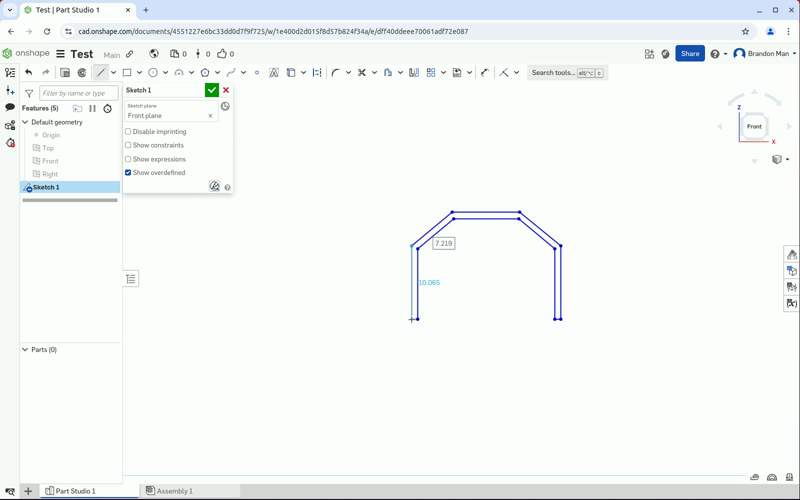
scroll(6)
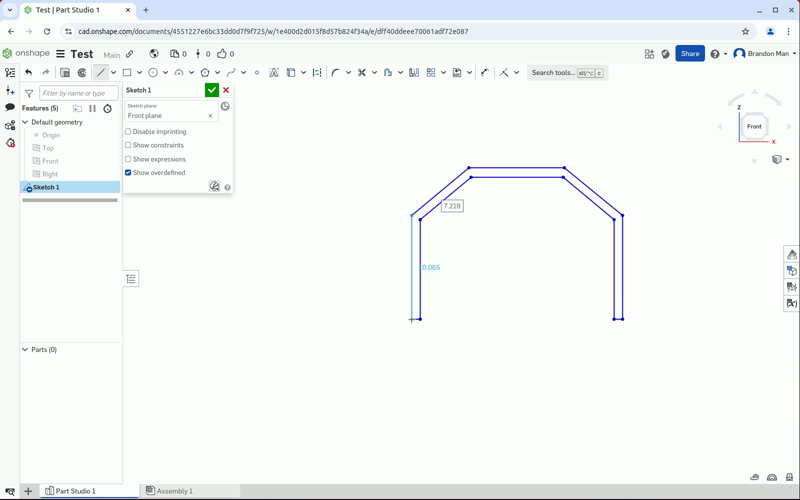
scroll(6)
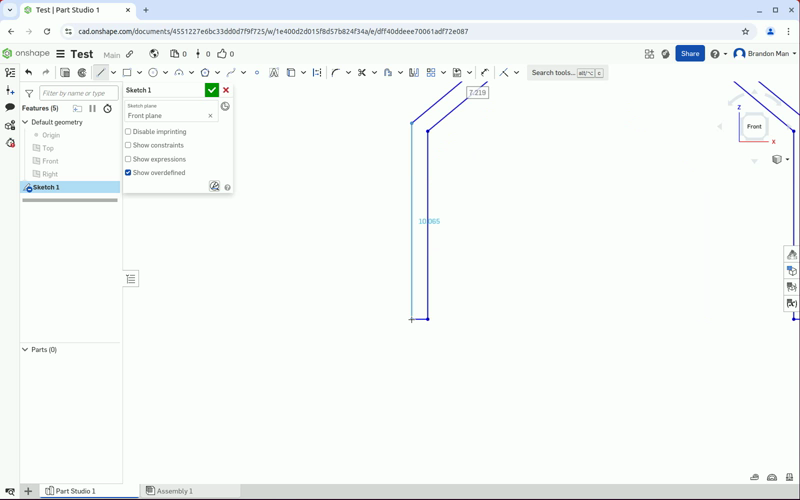
scroll(6)
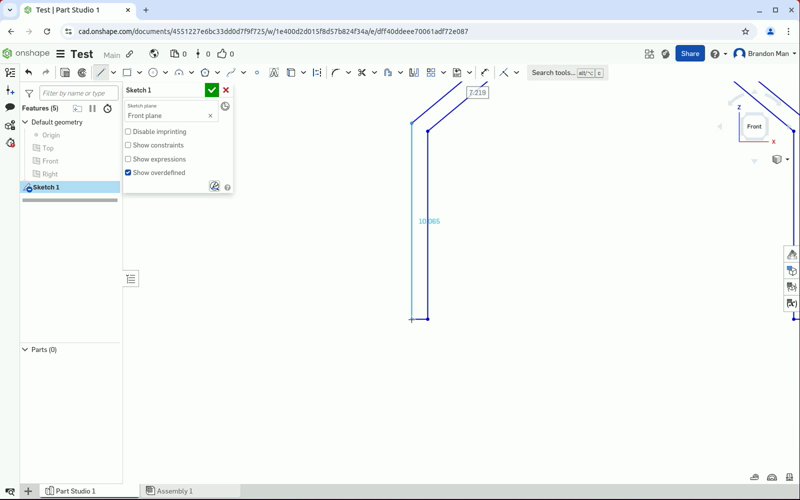
scroll(6)
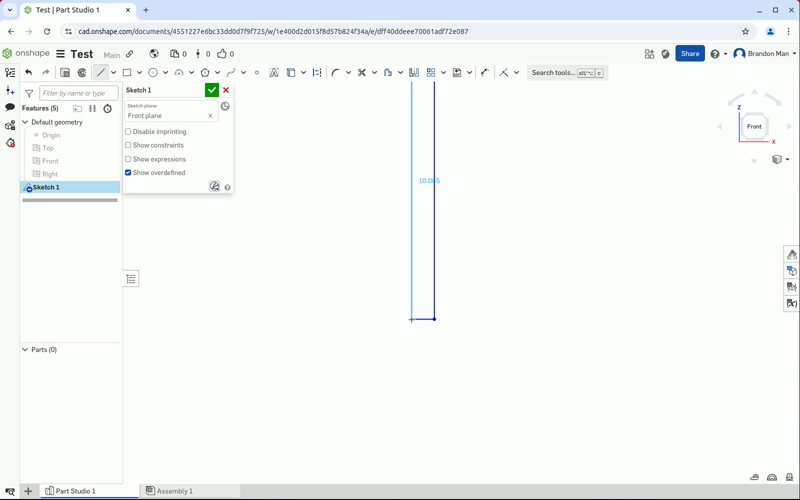
scroll(6)
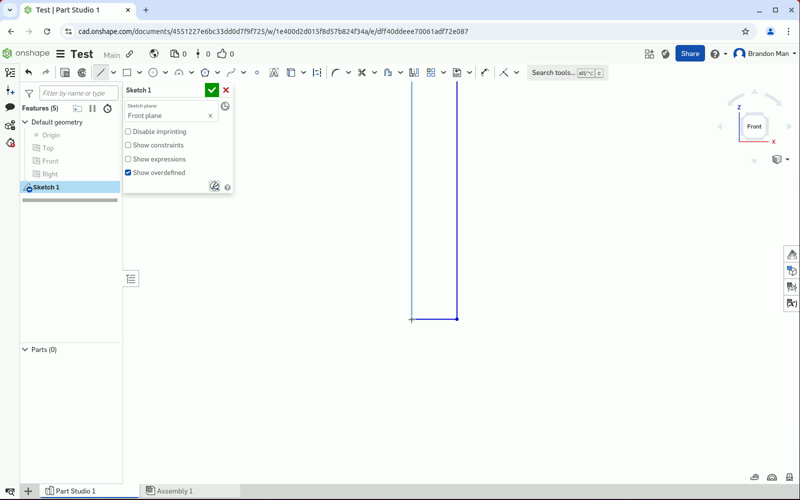
key_up(shift)
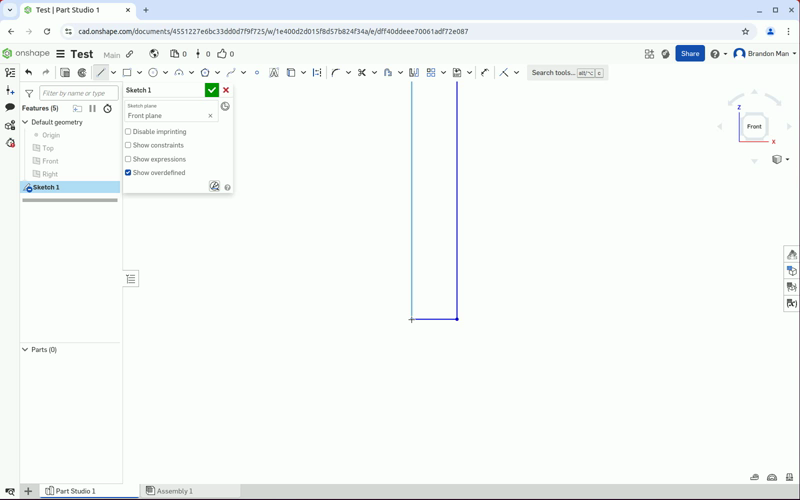
click(411, 319)
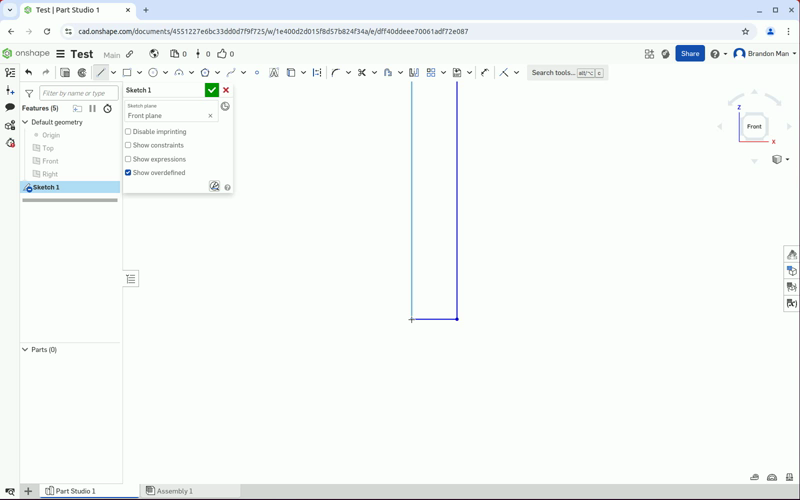
scroll(-6)
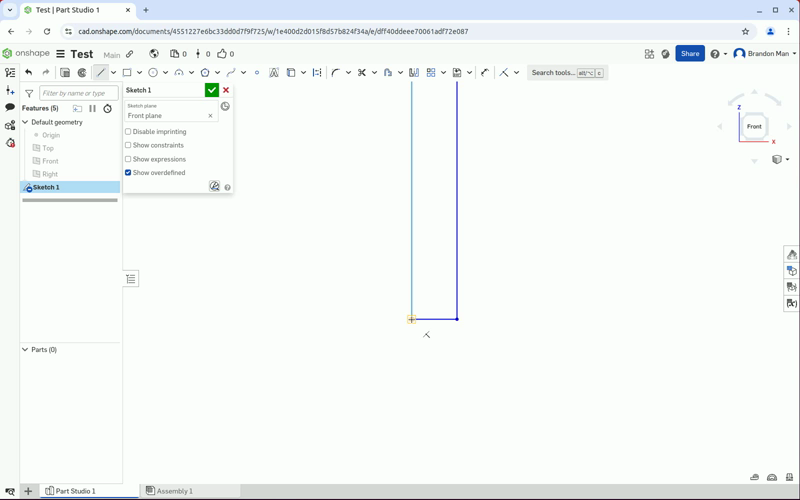
scroll(-6)
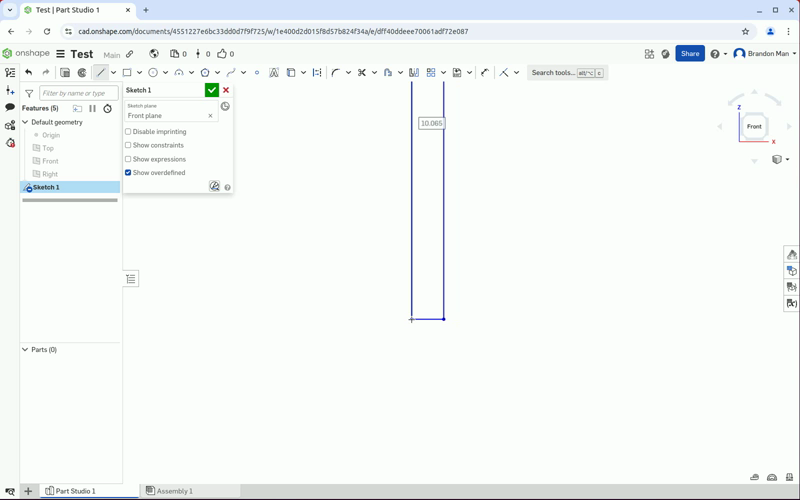
scroll(-6)
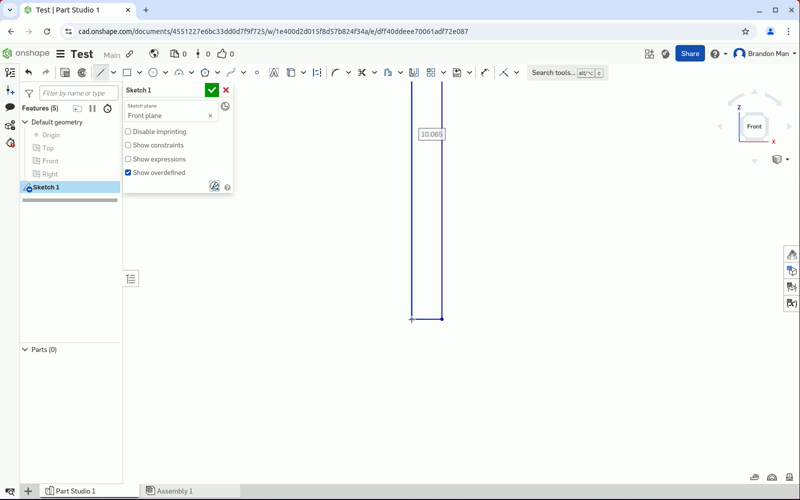
scroll(-6)
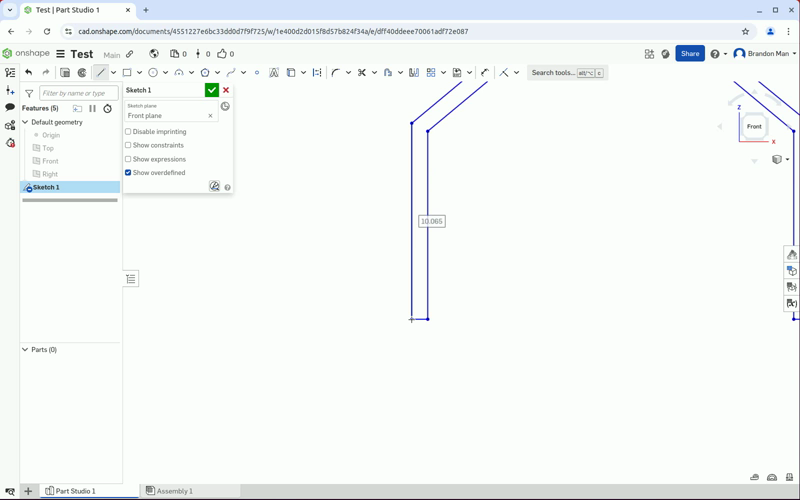
scroll(-6)
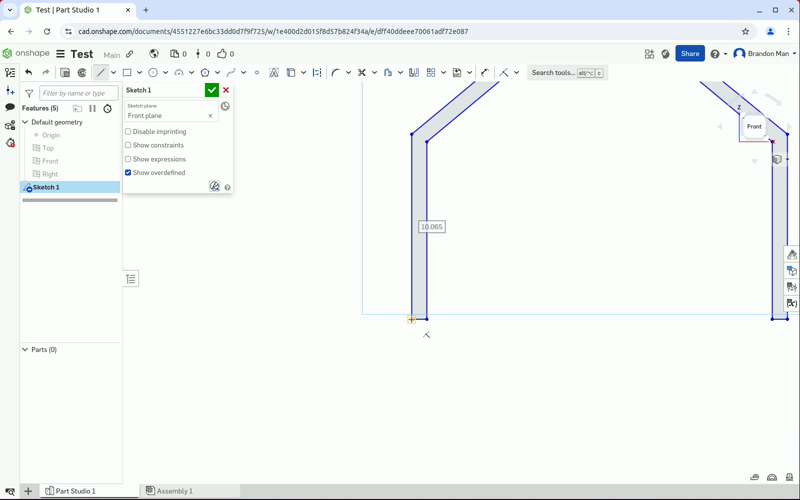
scroll(-6)
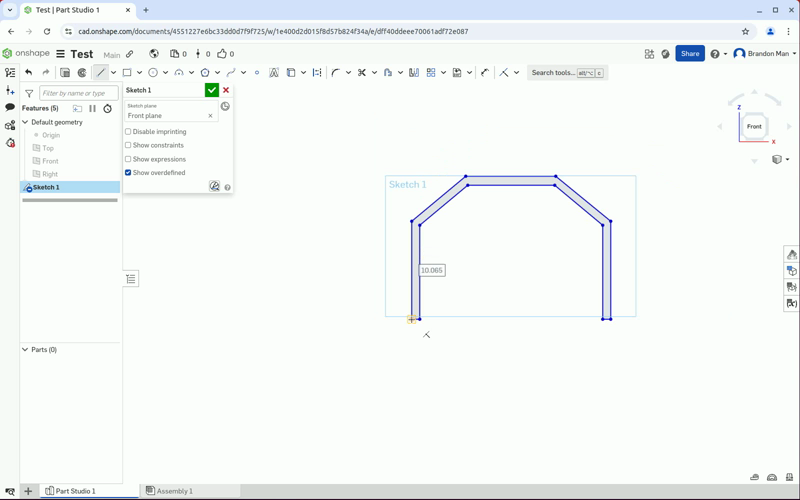
scroll(-6)
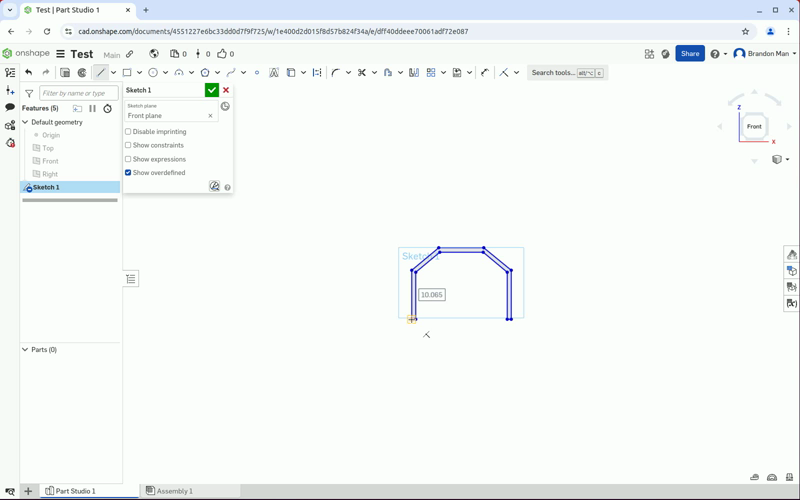
key(esc)
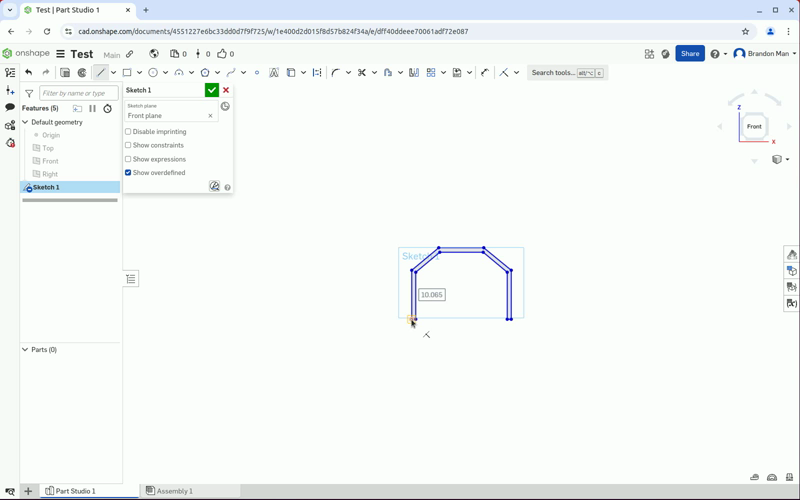
mouse_move(413, 304)
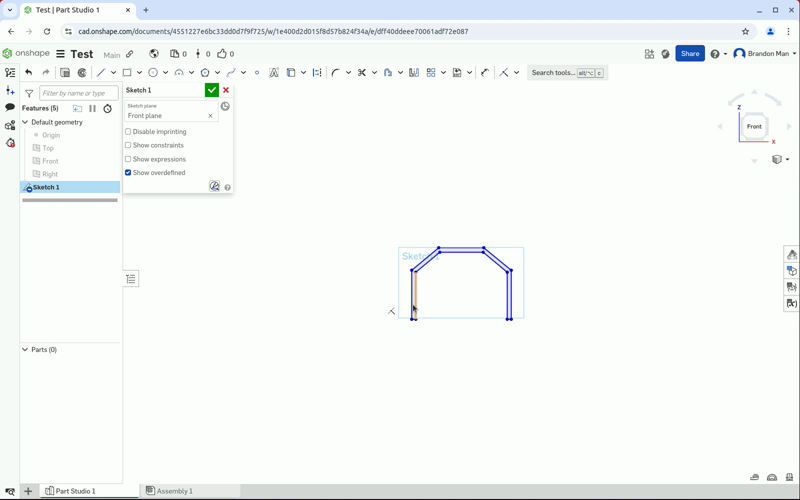
scroll(6)
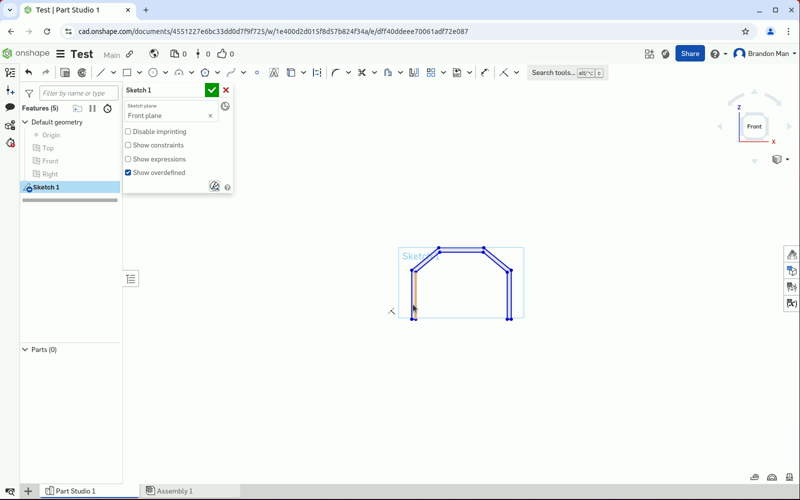
scroll(6)
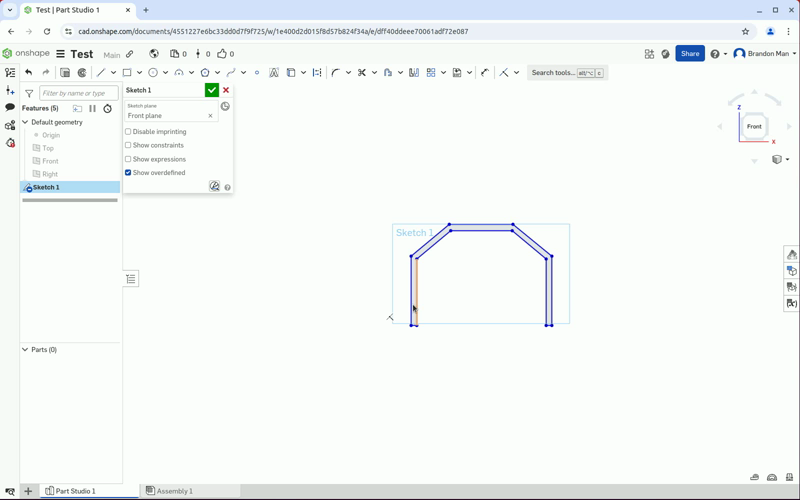
scroll(6)
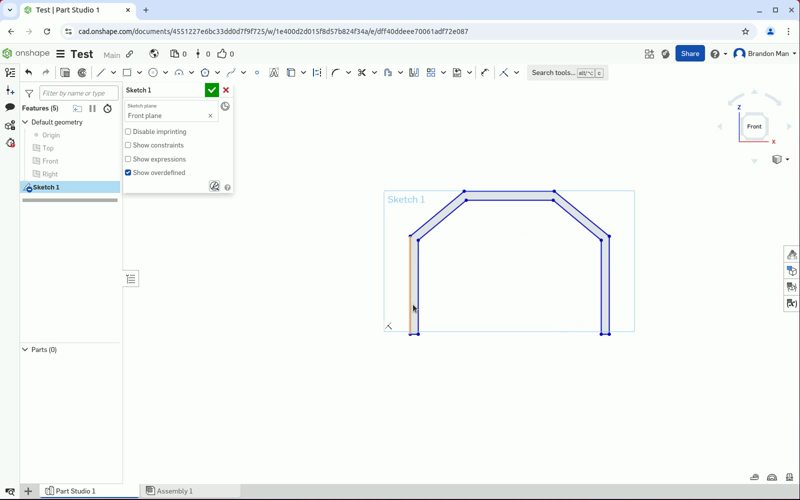
scroll(6)
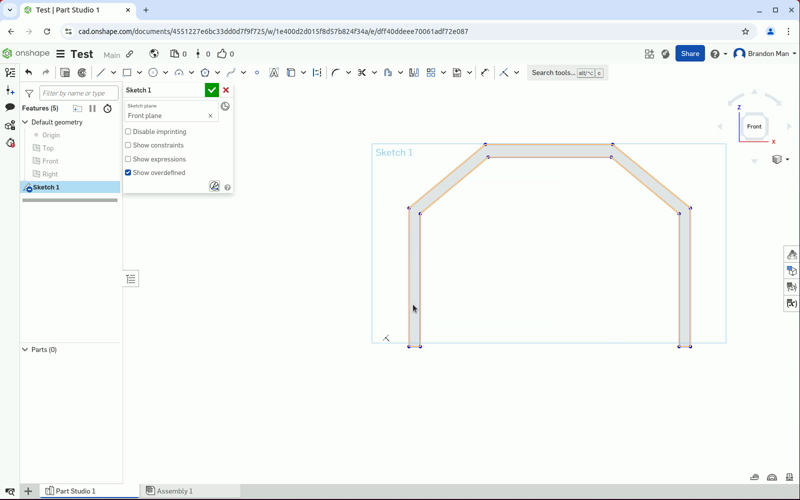
scroll(6)
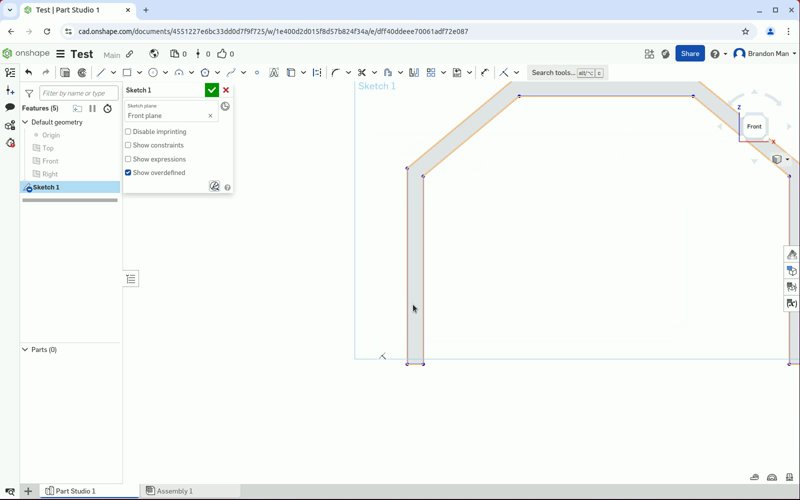
scroll(6)
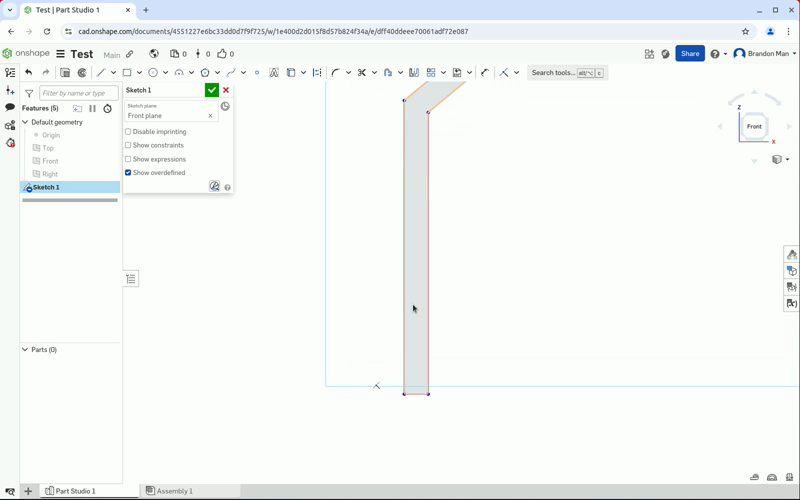
scroll(6)
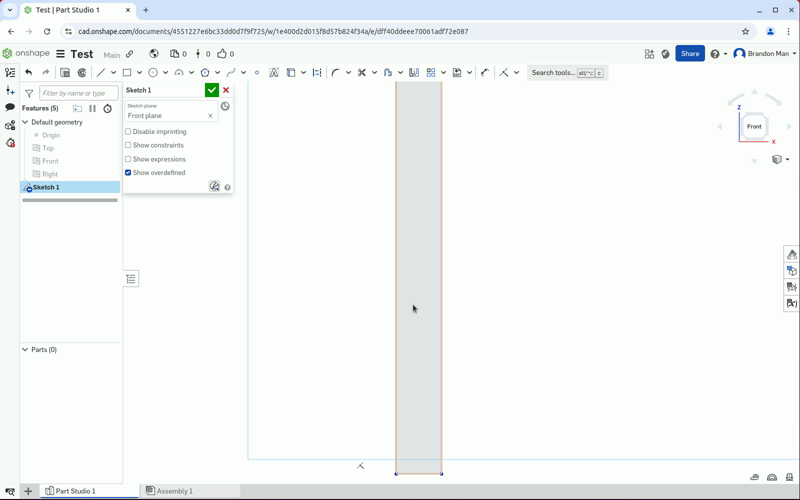
click(413, 304)
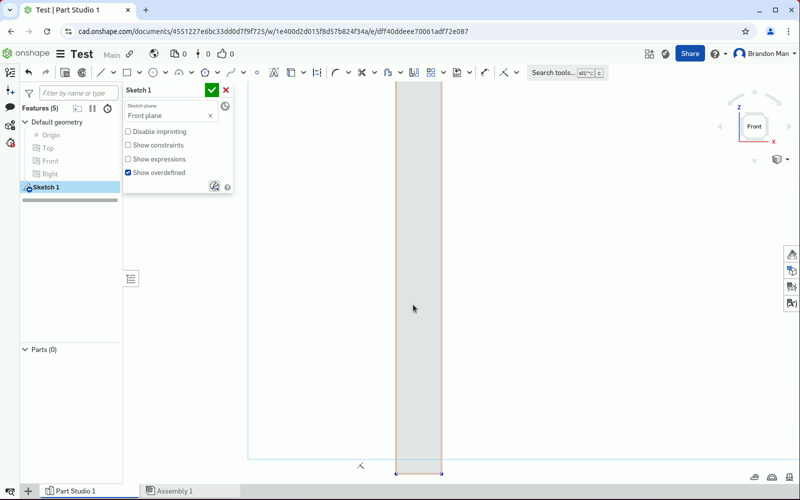
scroll(-6)
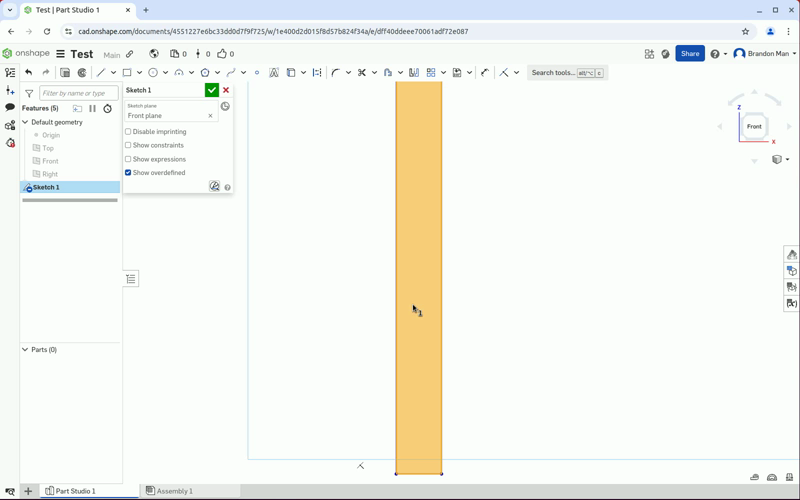
scroll(-6)
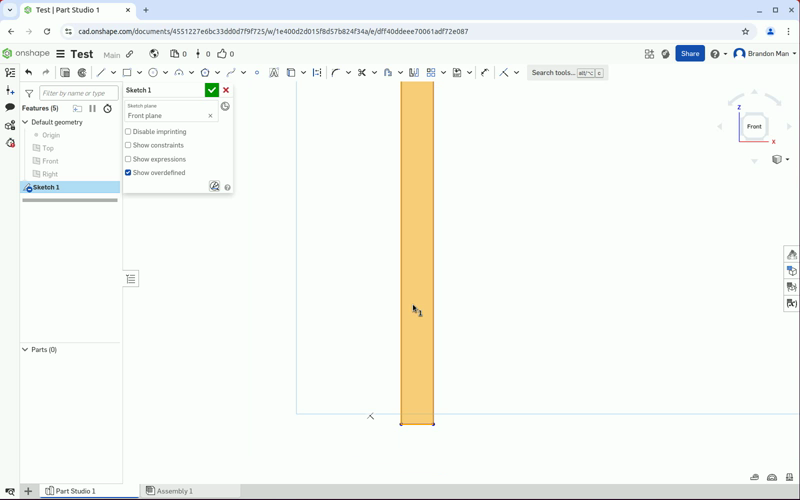
scroll(-6)
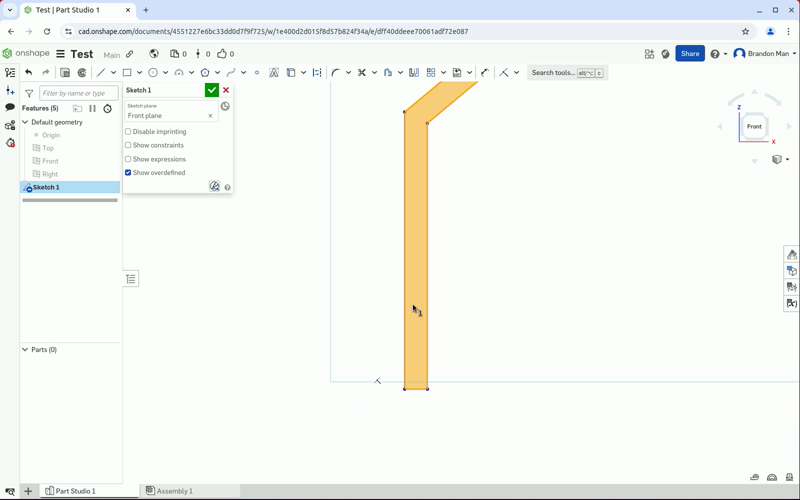
scroll(-6)
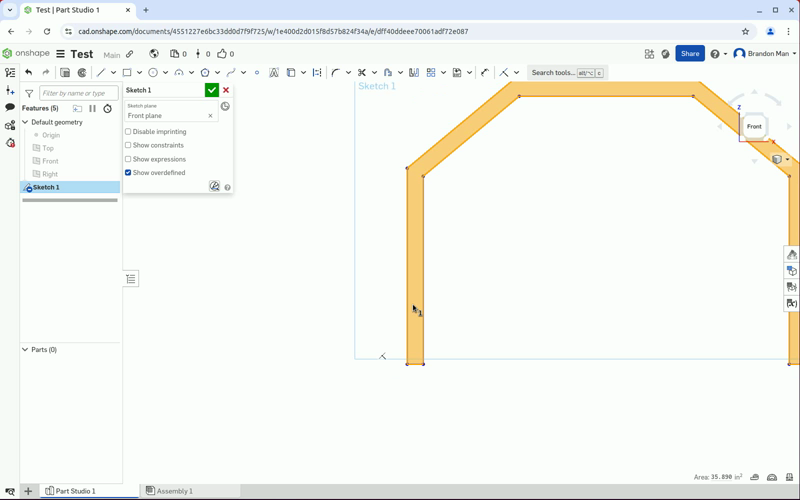
scroll(-6)
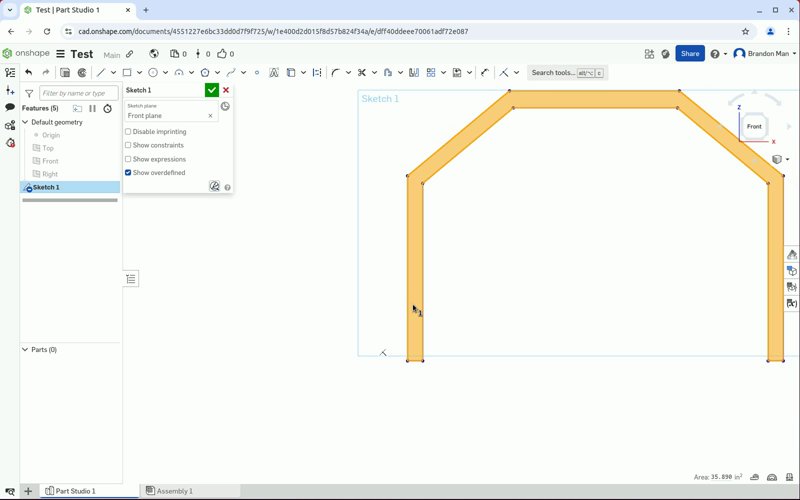
scroll(-6)
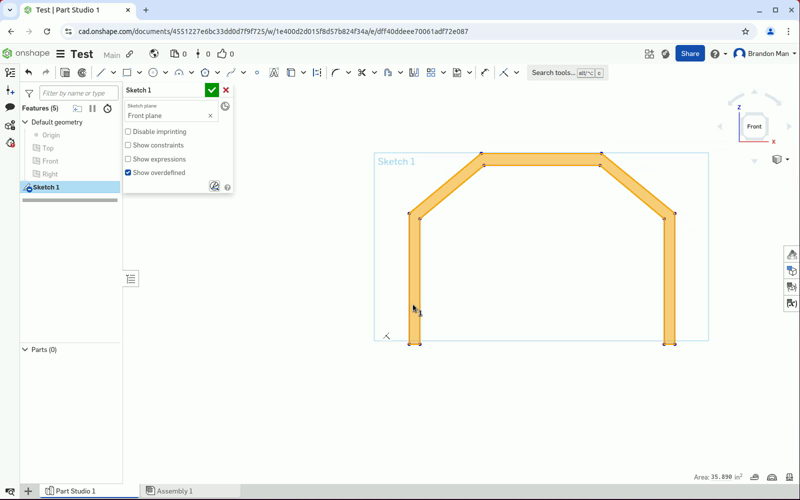
scroll(-6)
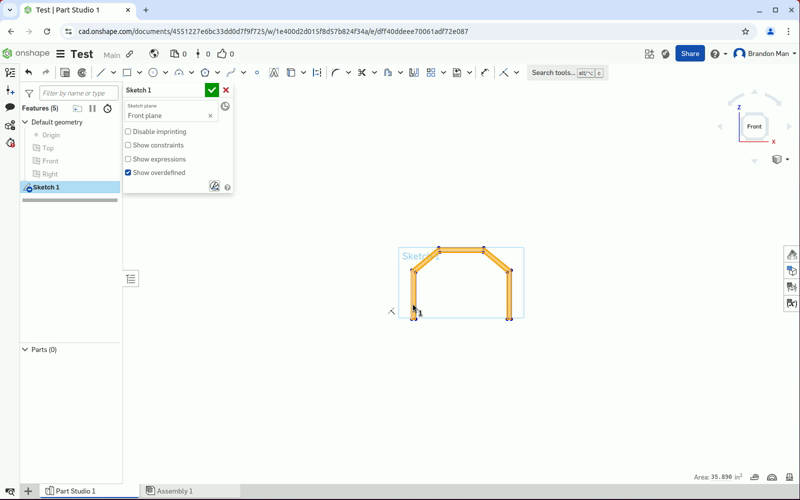
mouse_move(73, 352)
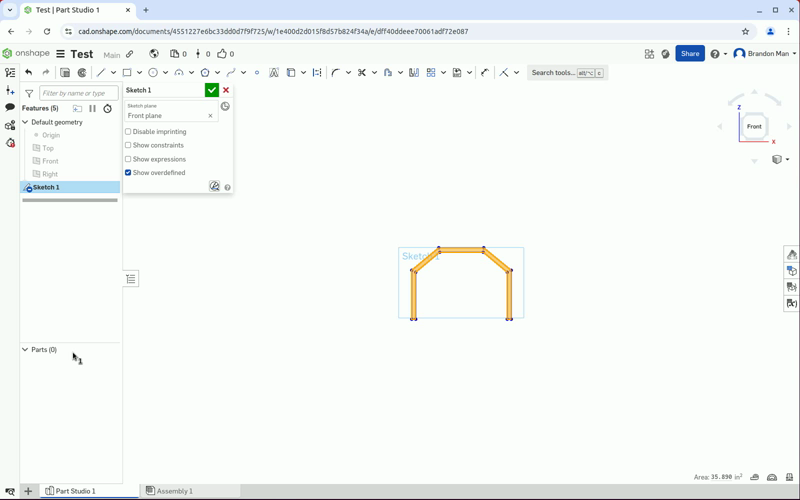
key(shift+y)
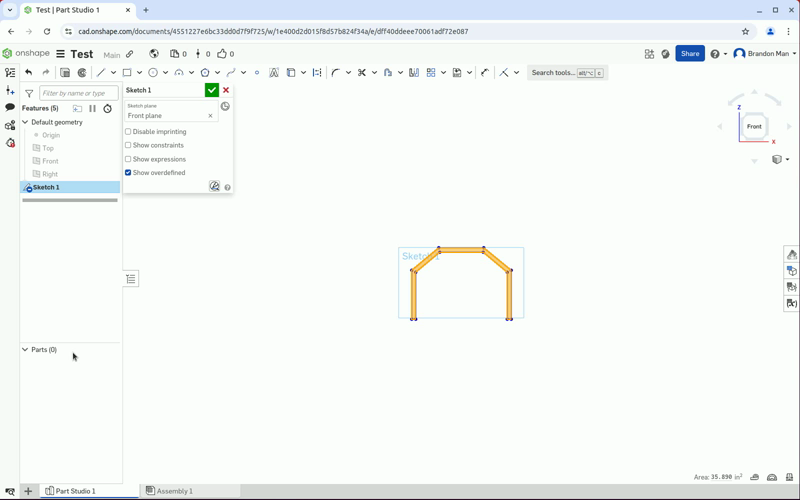
key(shift+e)
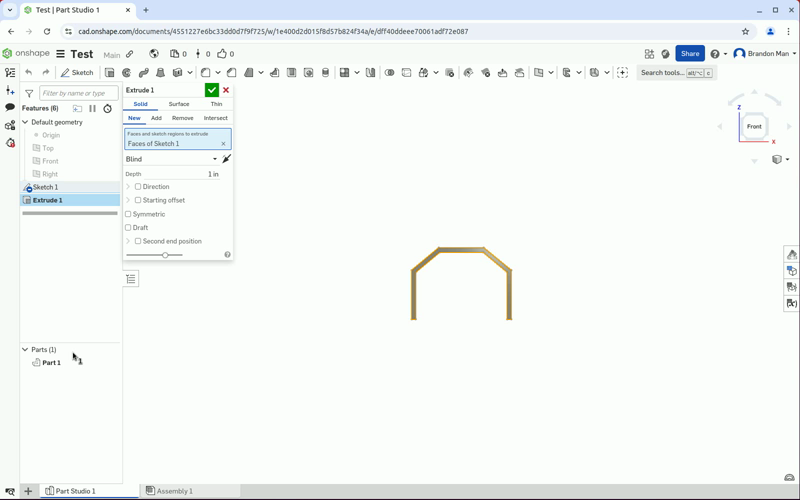
mouse_move(143, 106)
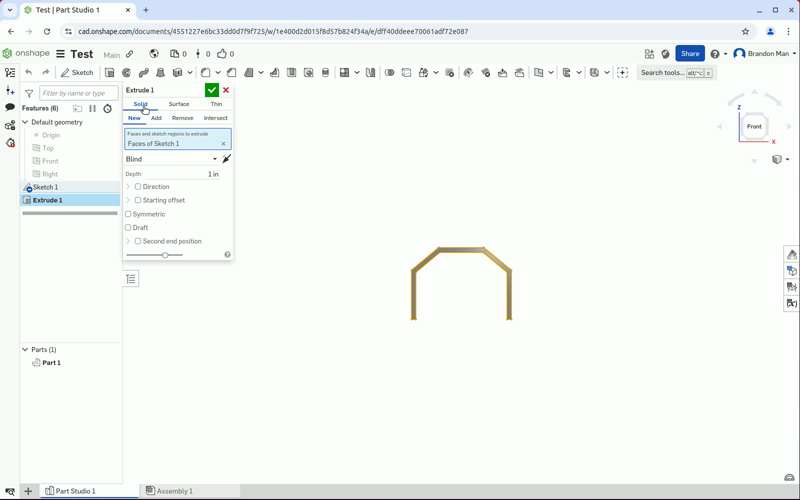
click(143, 106)
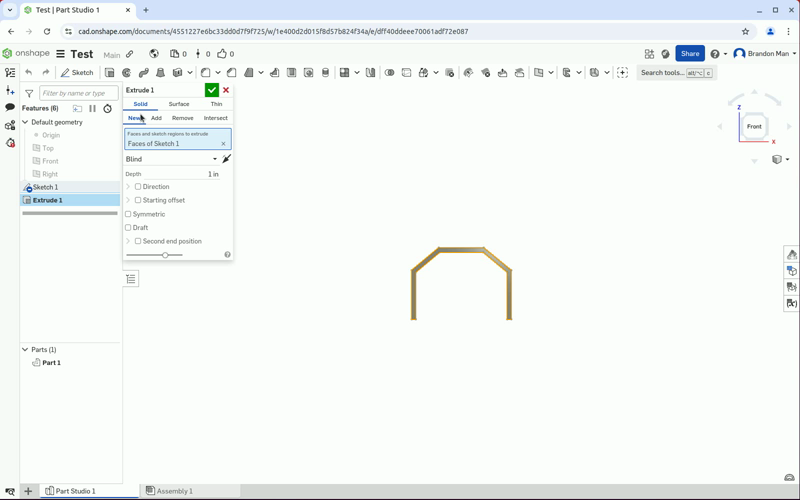
mouse_move(137, 120)
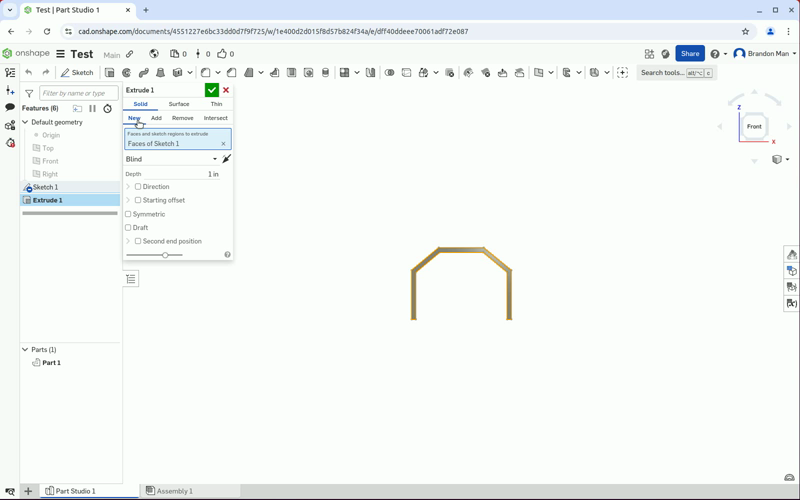
click(137, 120)
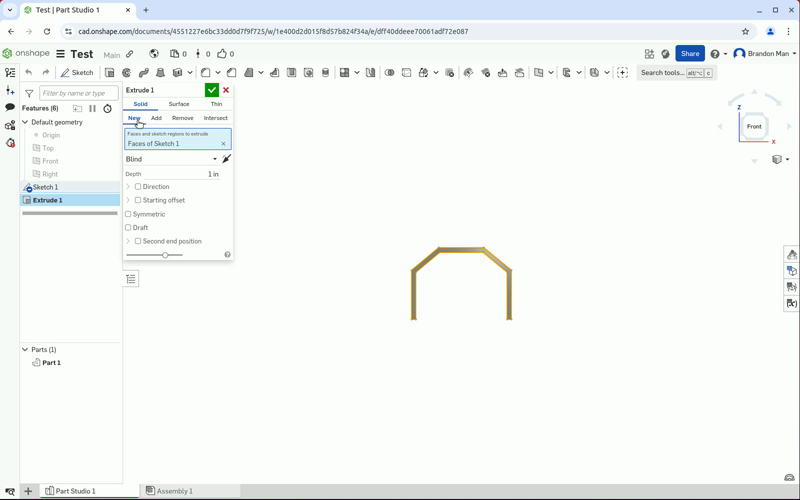
key(tab, 4)
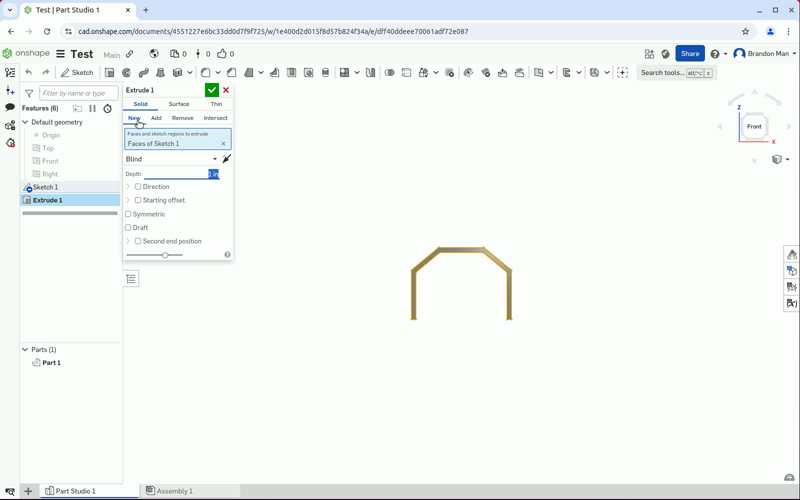
text(-23.108)
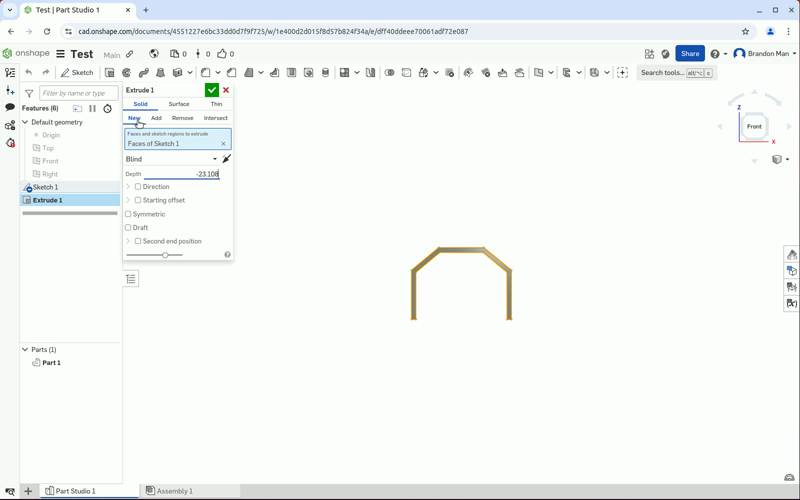
key(enter)
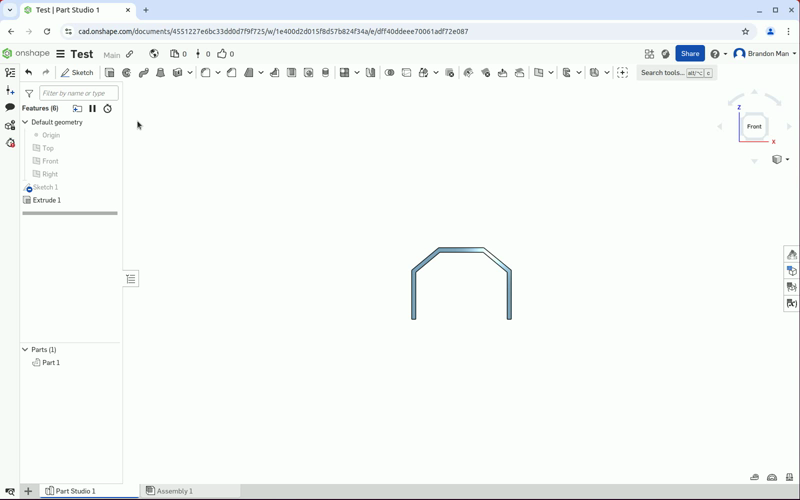
key(shift+h)
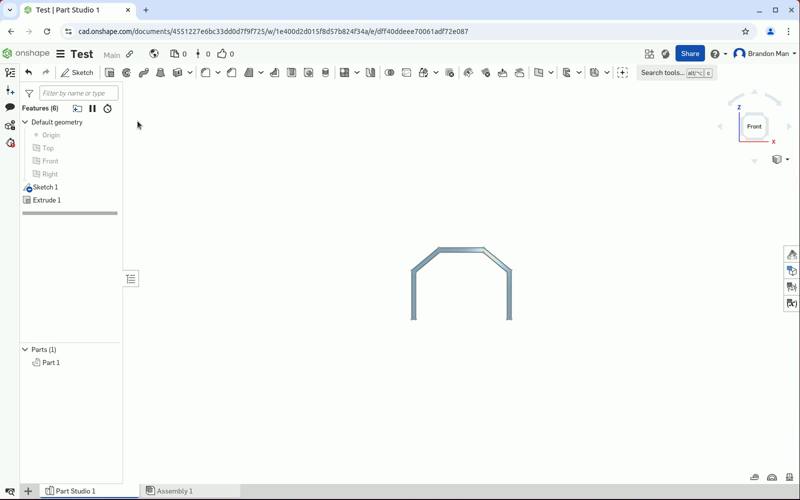
key(shift+h)
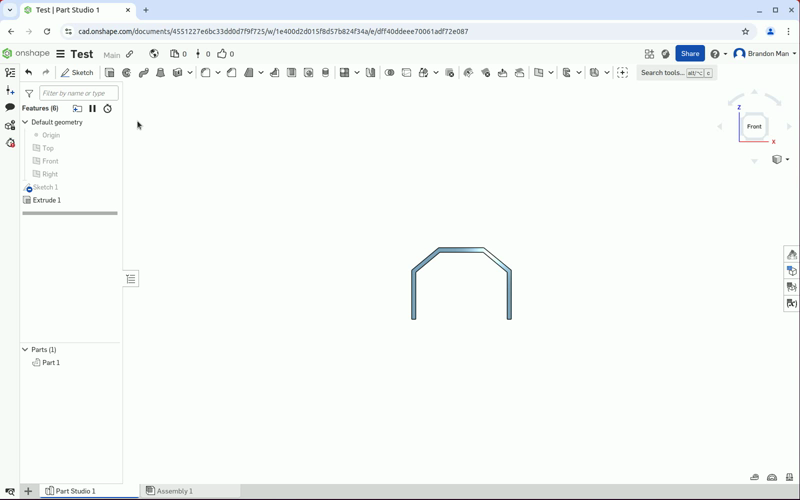
mouse_move(73, 189)
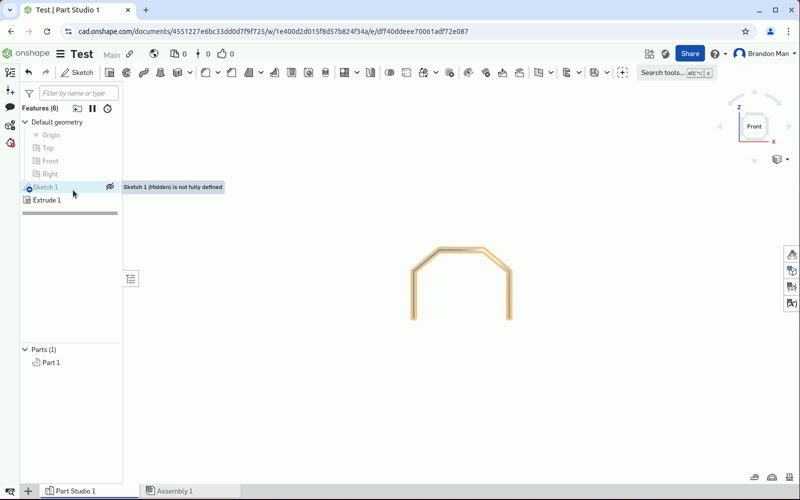
click(73, 189)
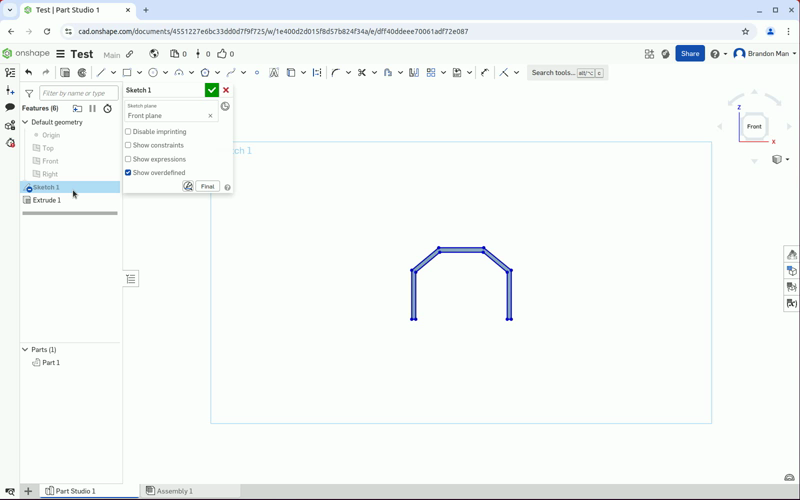
mouse_move(229, 92)
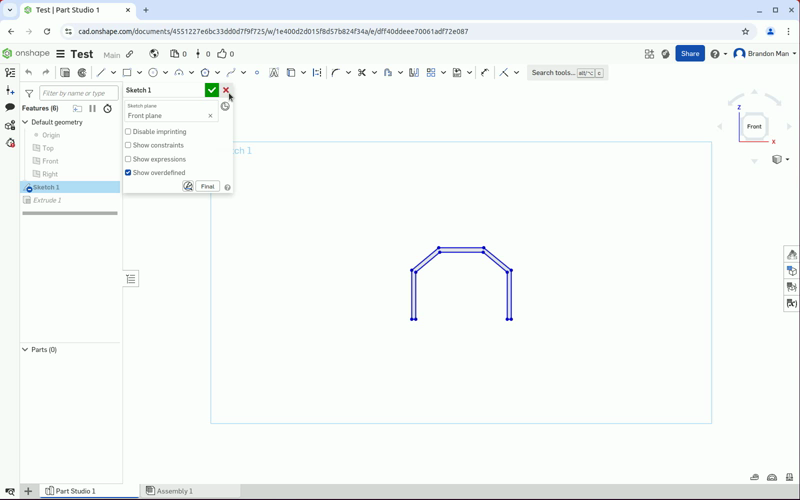
click(229, 92)
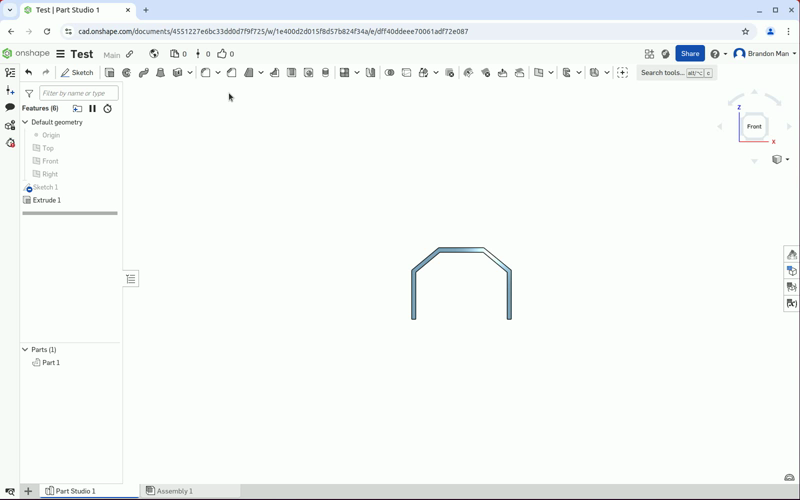
mouse_move(73, 352)
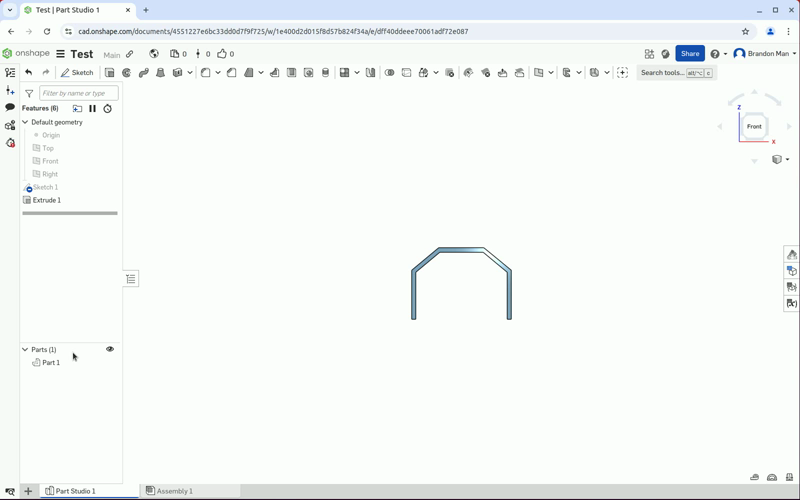
key(y)
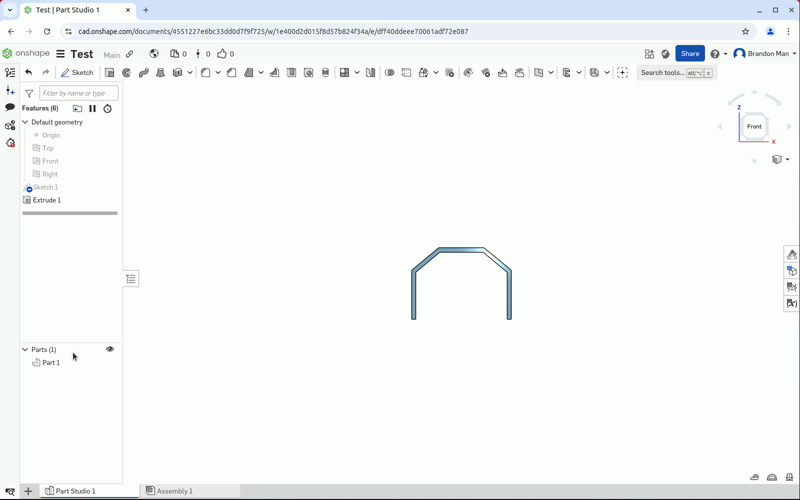
key(shift+p)
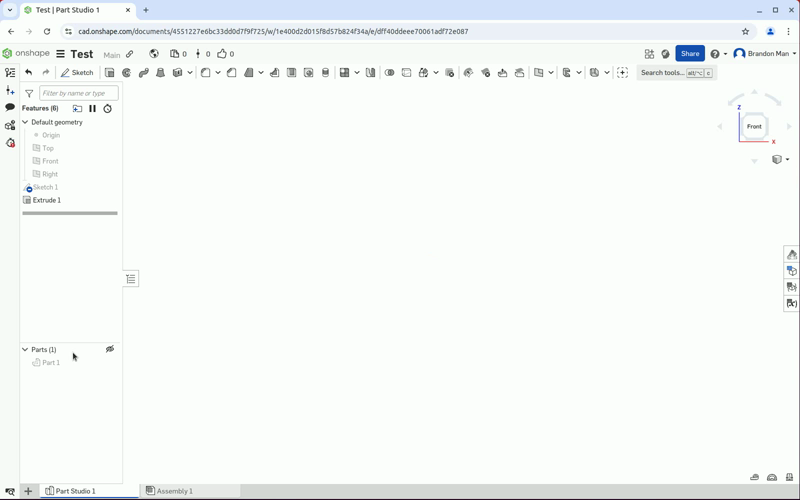
key(space)
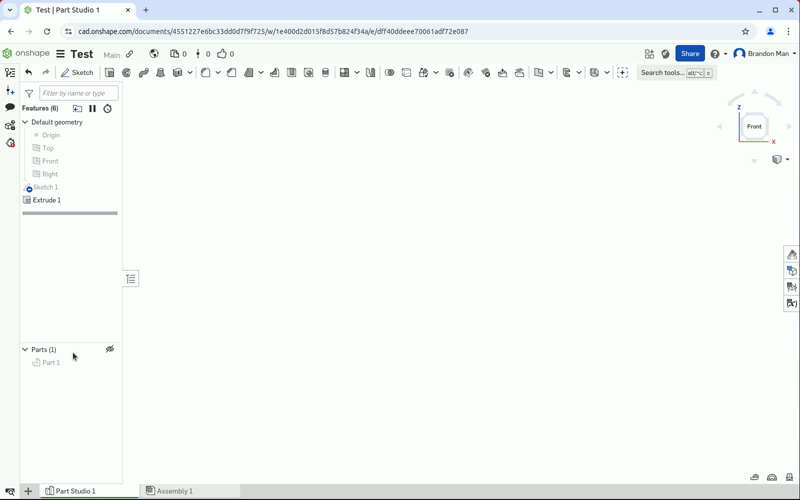
key_down(shift)
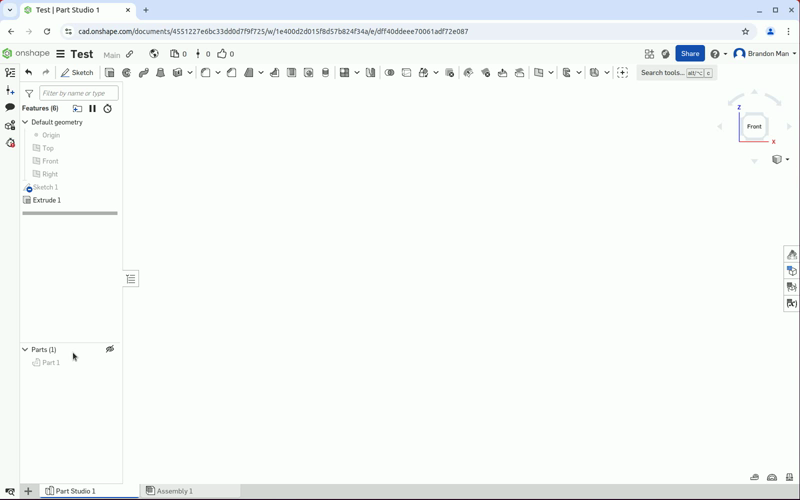
key(left)
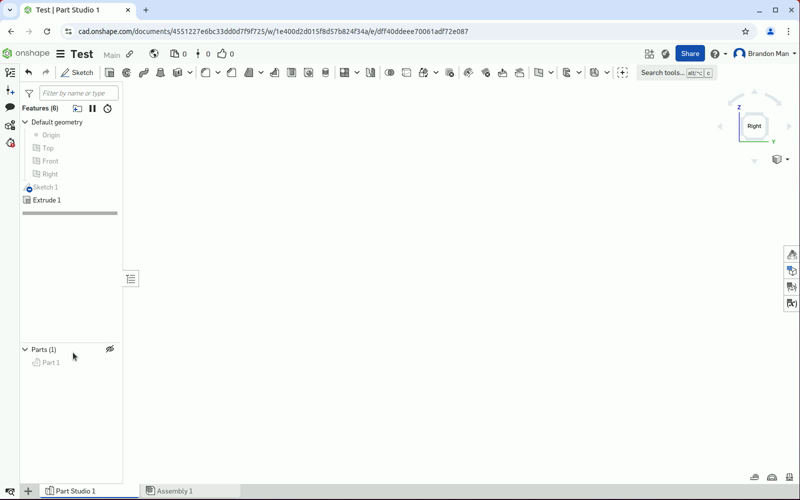
key_up(shift)
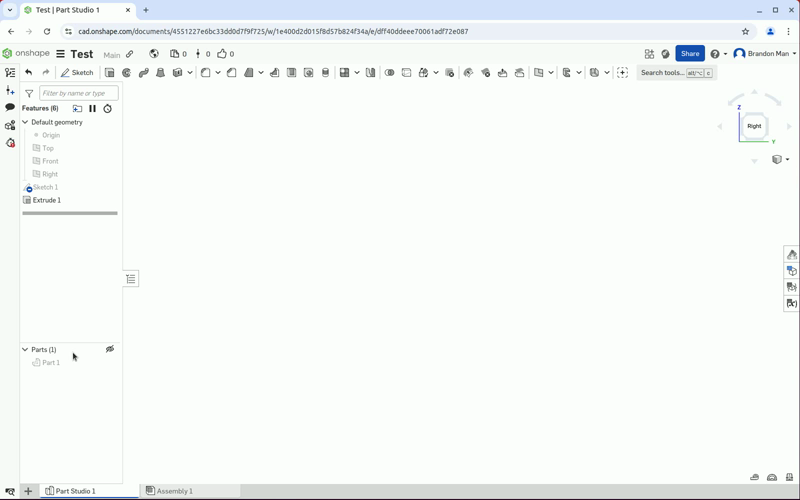
mouse_move(73, 352)
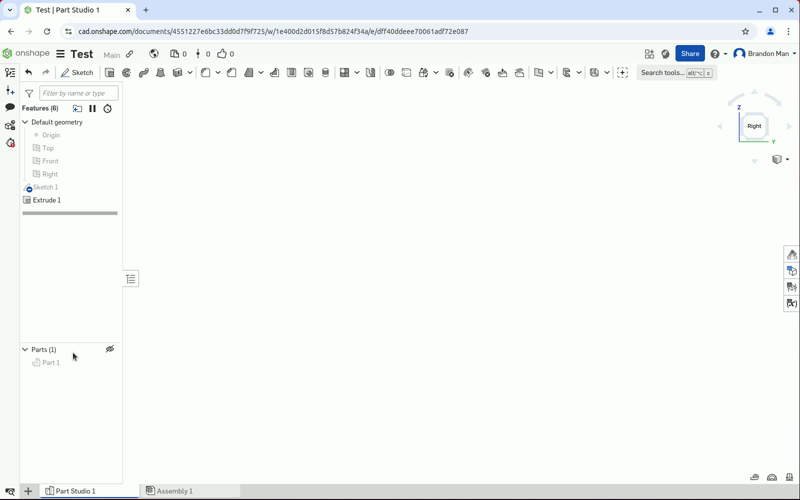
key(shift+y)
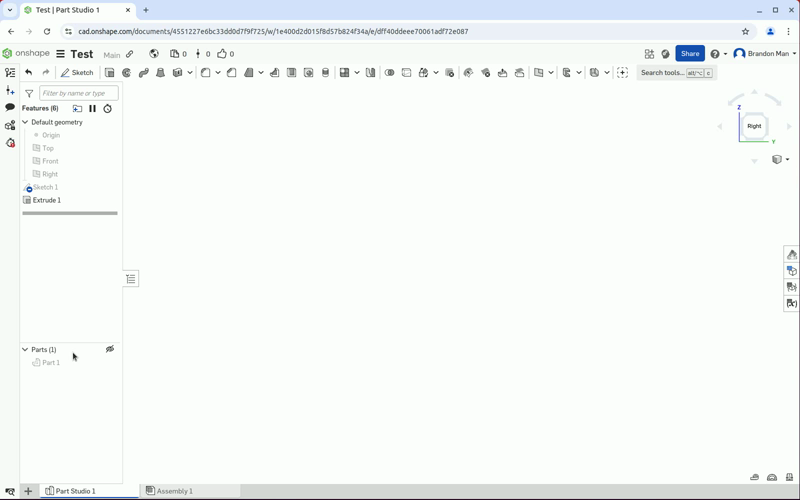
key(shift+s)
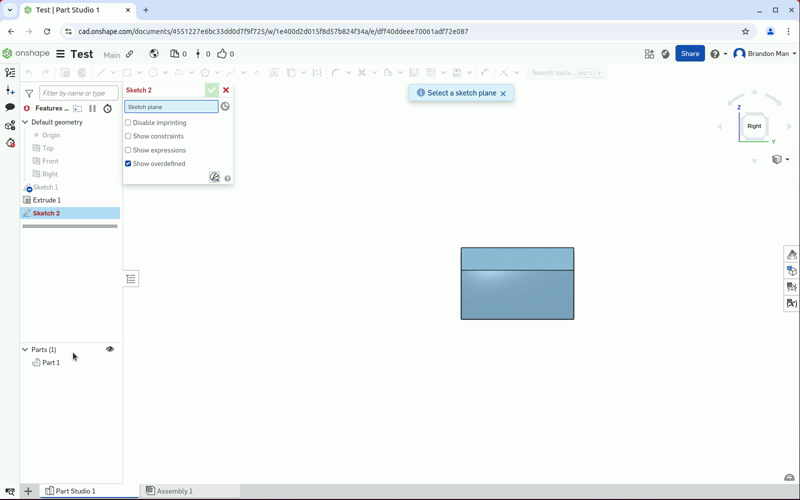
mouse_move(73, 176)
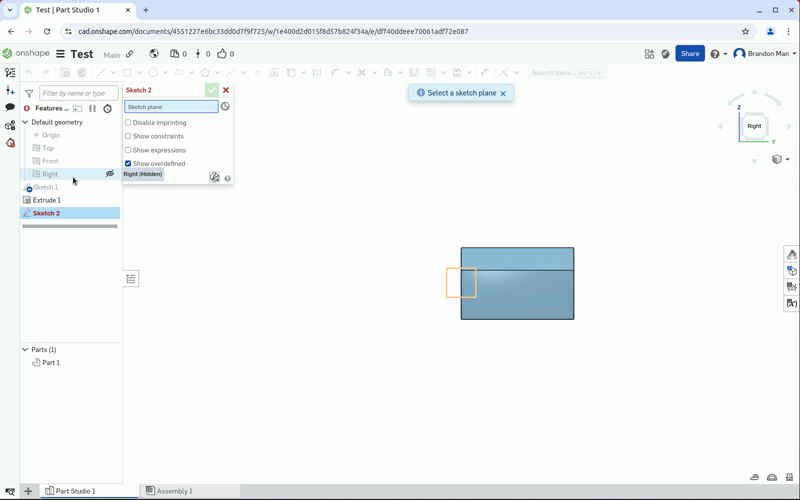
click(73, 176)
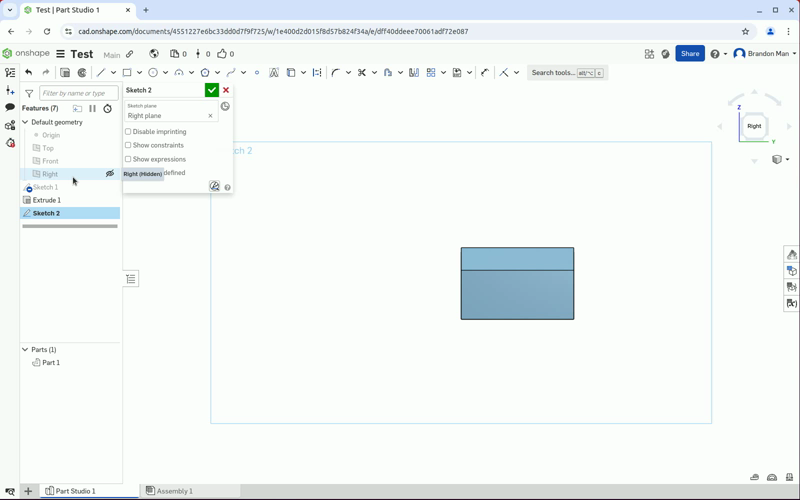
mouse_move(73, 352)
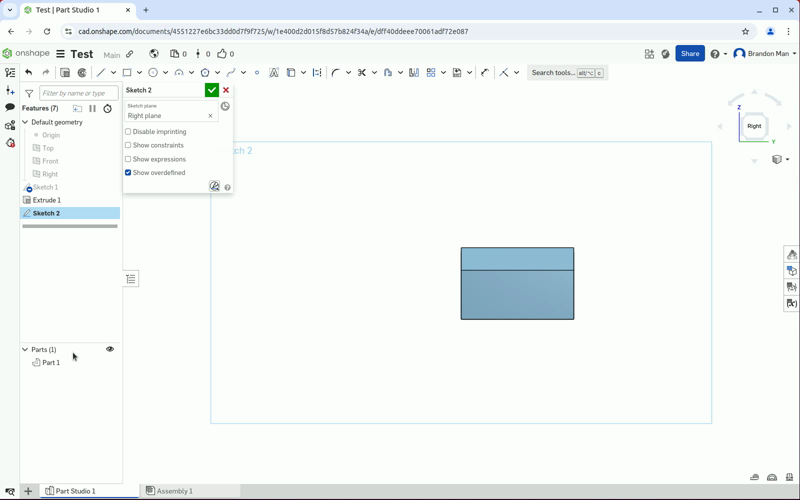
key(y)
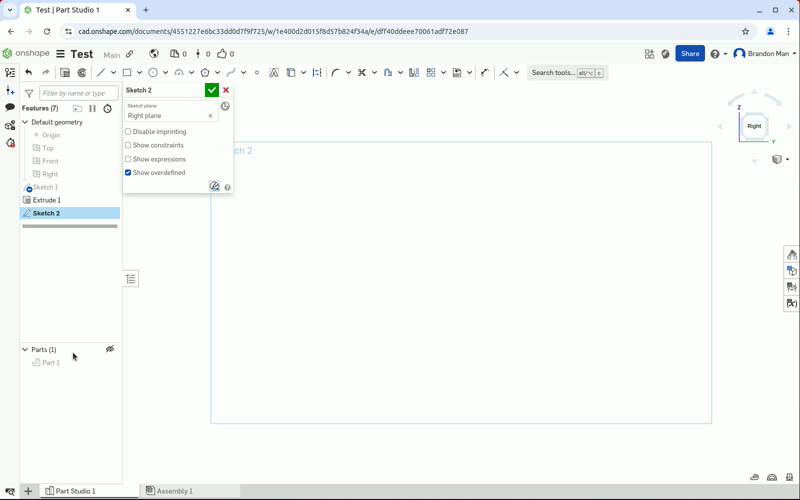
key(l)
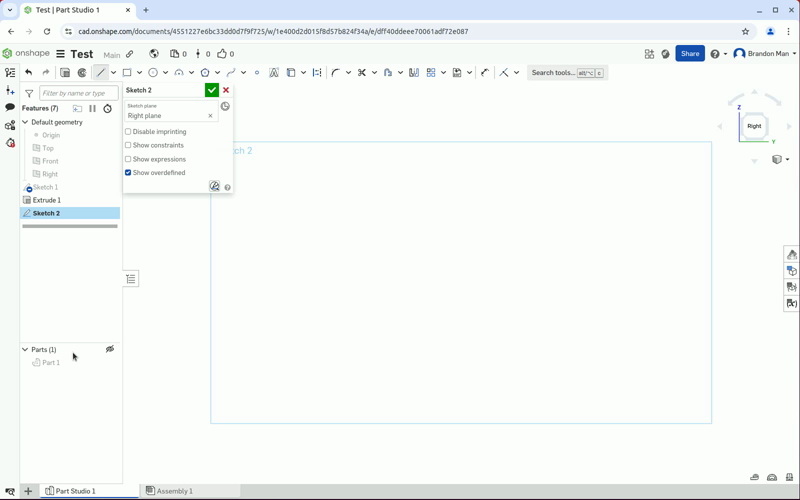
key_down(shift)
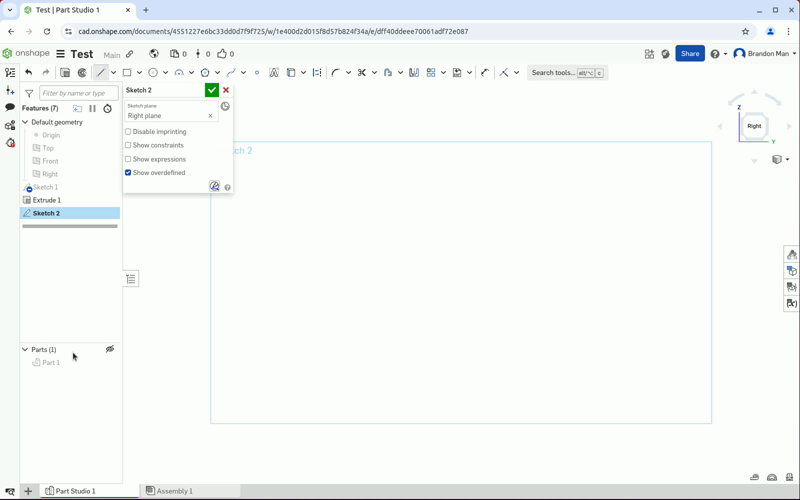
mouse_move(443, 330)
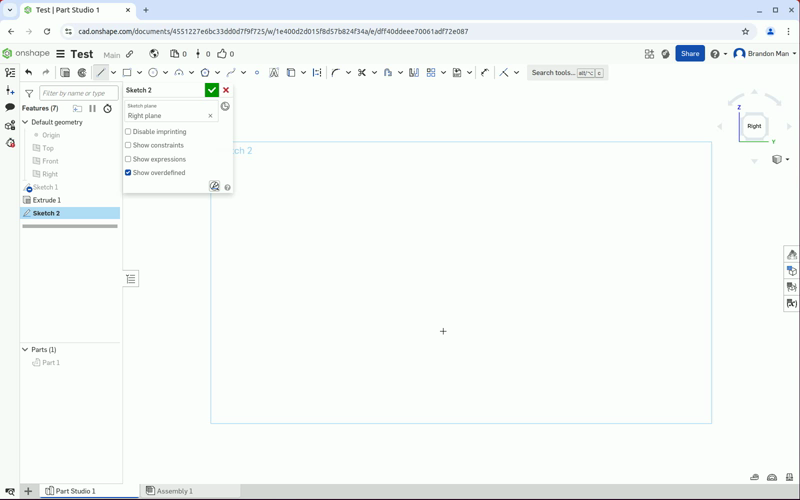
click(443, 330)
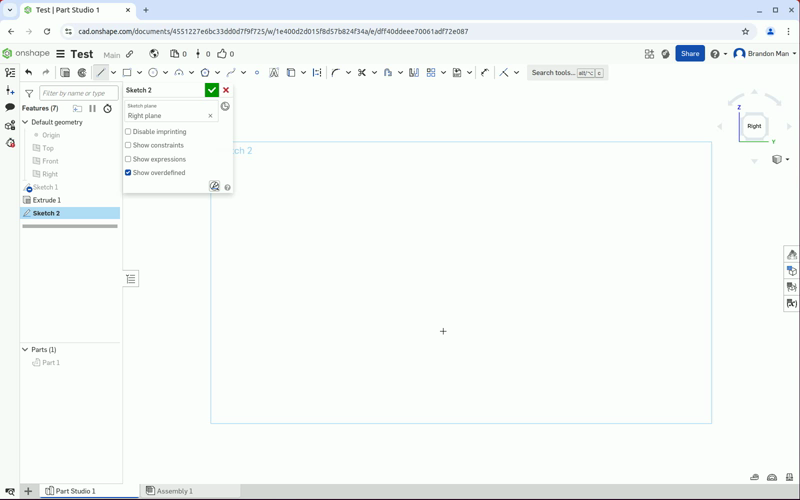
key_up(shift)
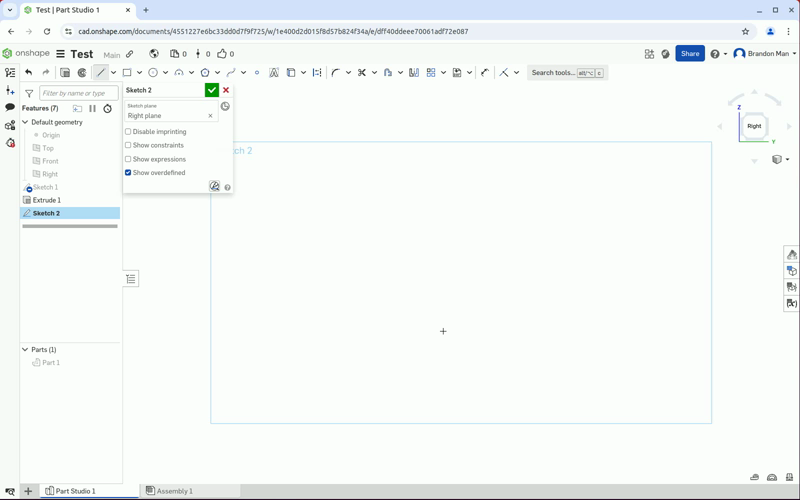
key_down(shift)
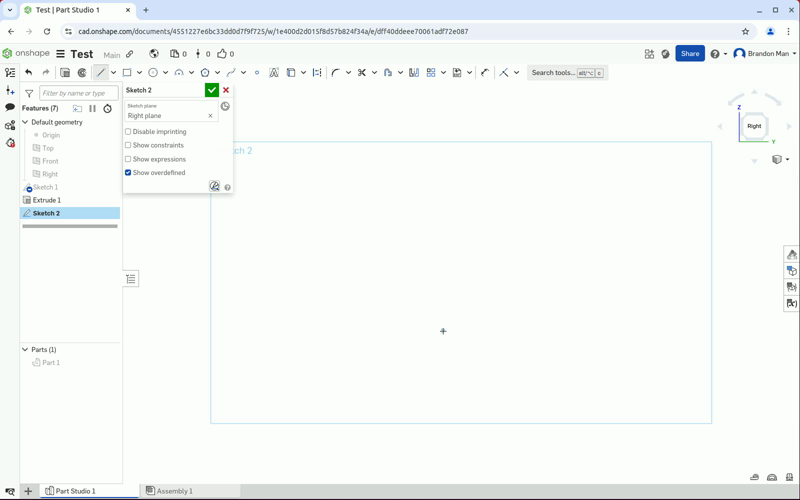
mouse_move(589, 330)
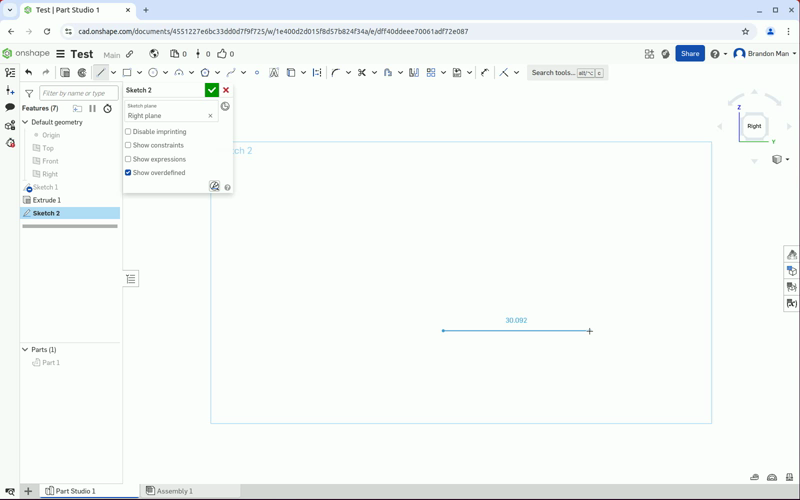
click(589, 330)
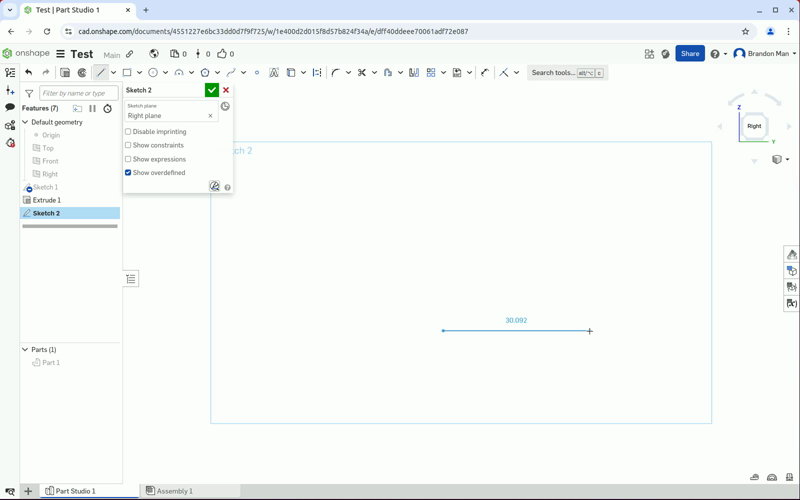
key_up(shift)
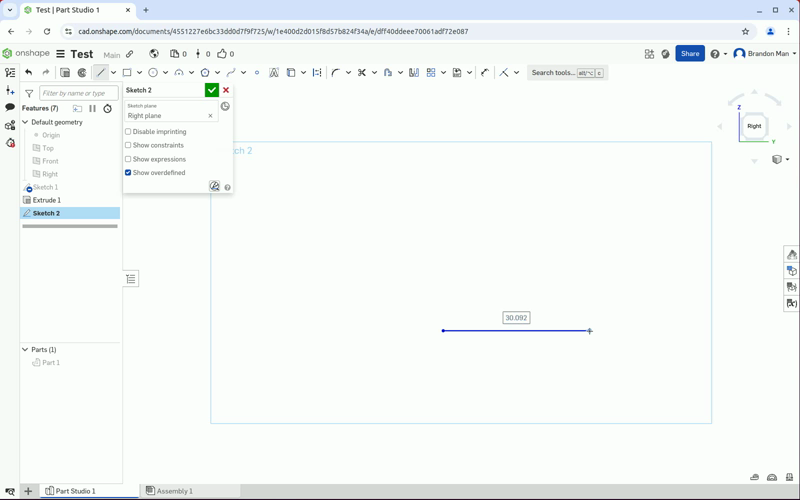
key_down(shift)
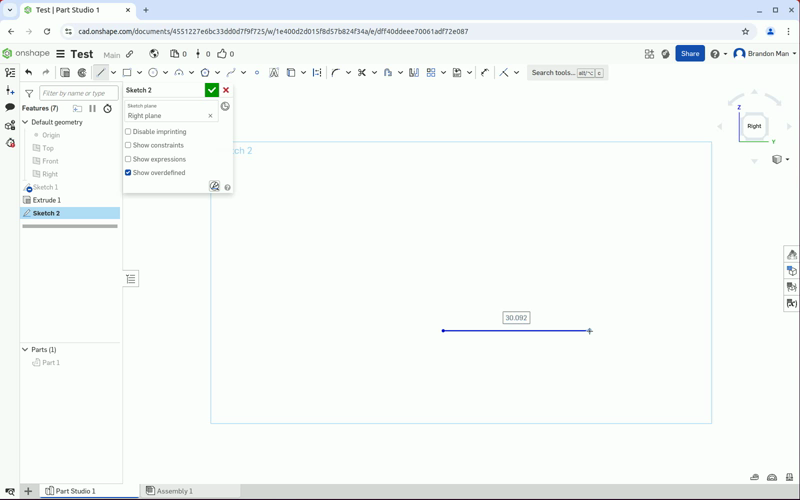
mouse_move(589, 244)
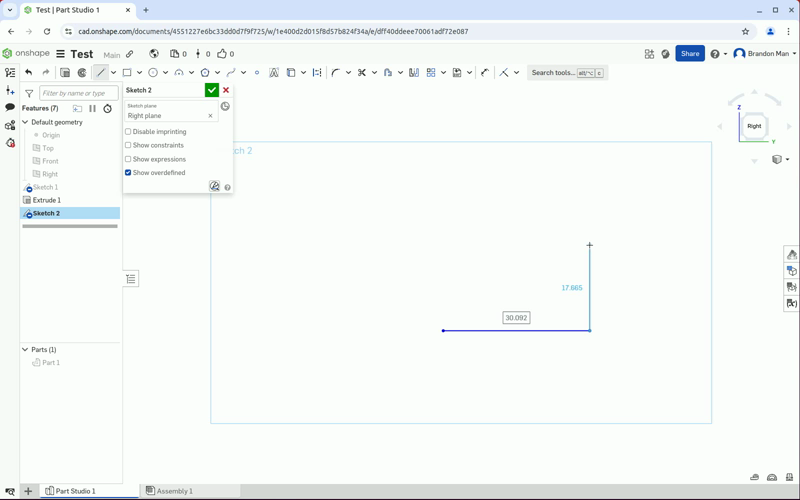
click(589, 244)
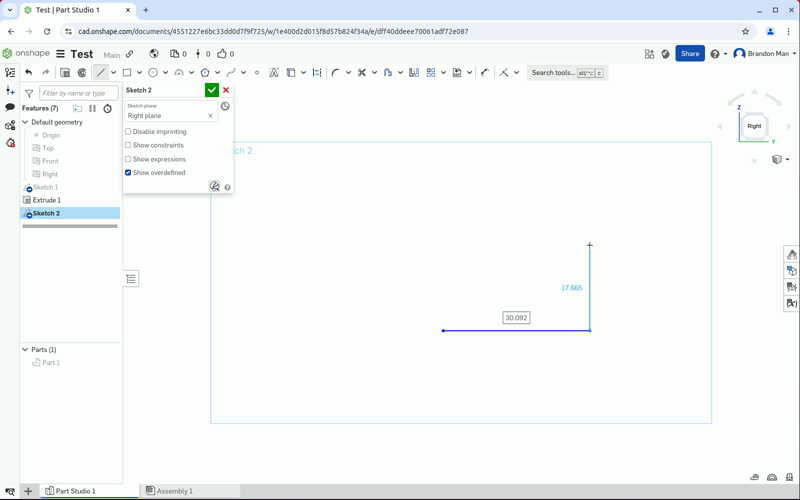
key_up(shift)
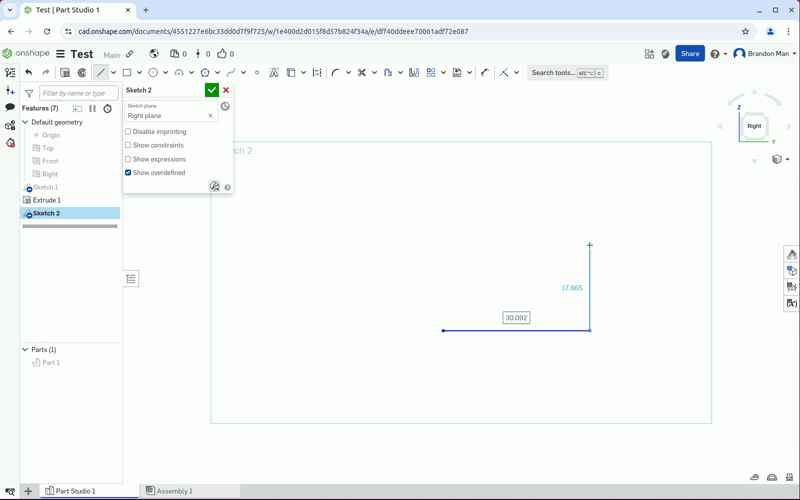
key_down(shift)
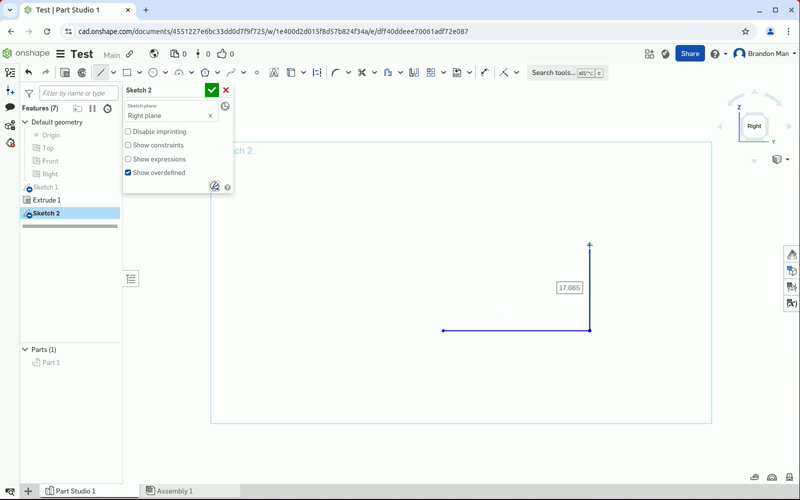
mouse_move(589, 244)
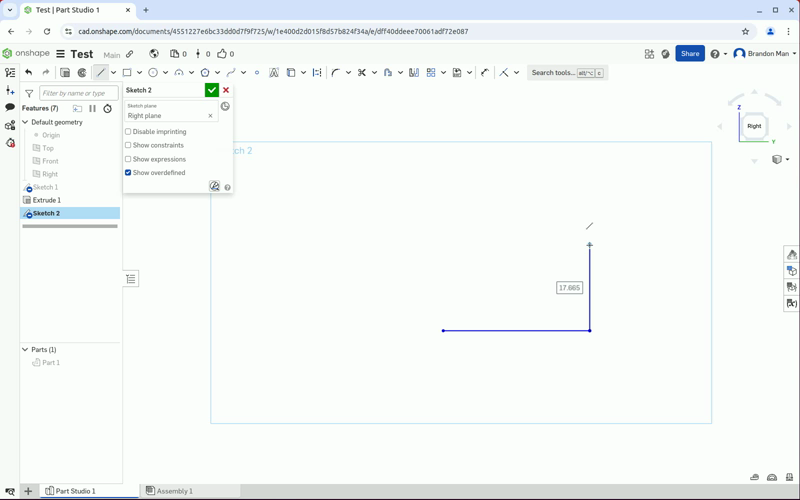
mouse_move(573, 244)
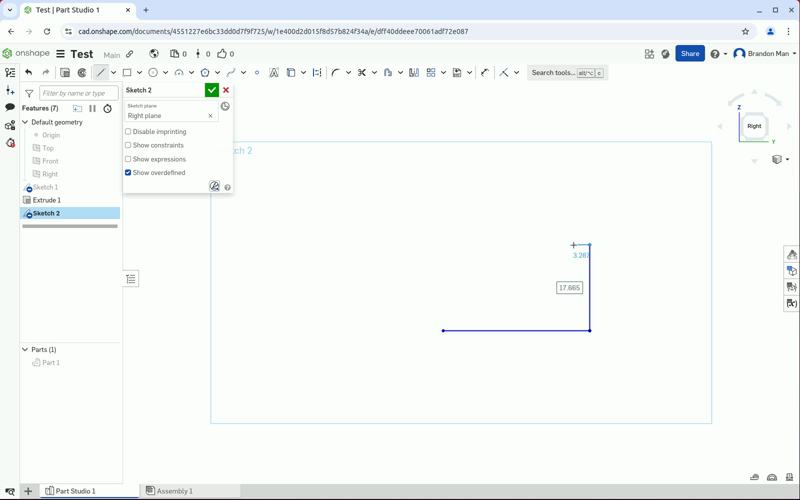
click(573, 244)
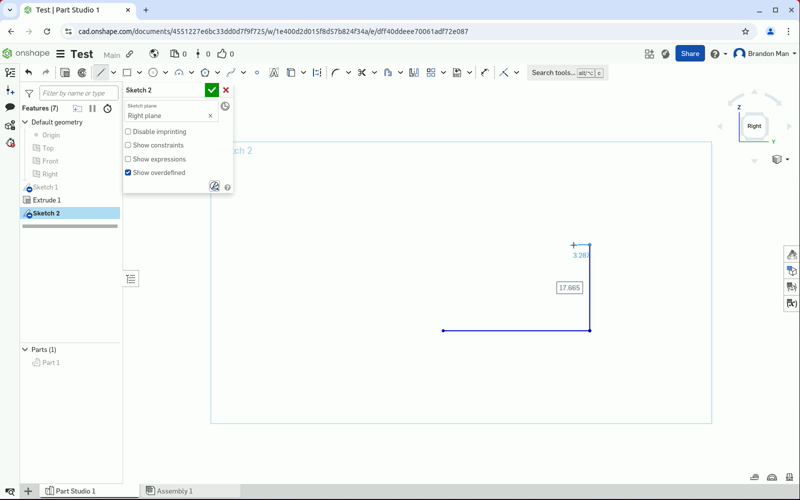
key_up(shift)
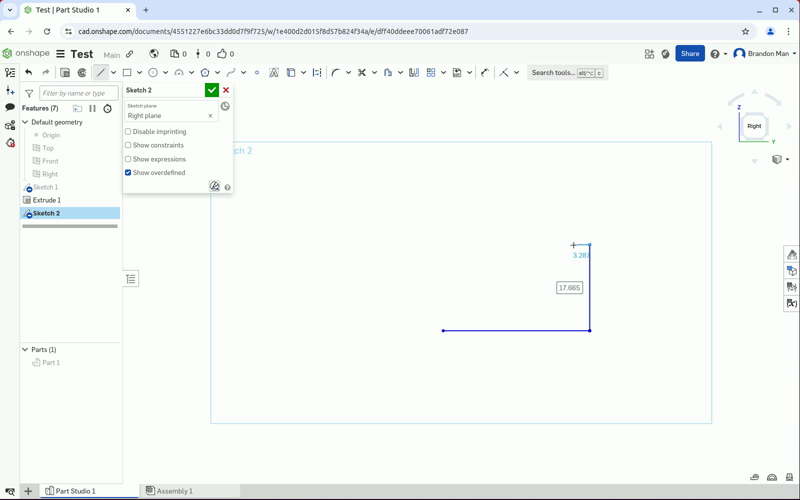
key_down(shift)
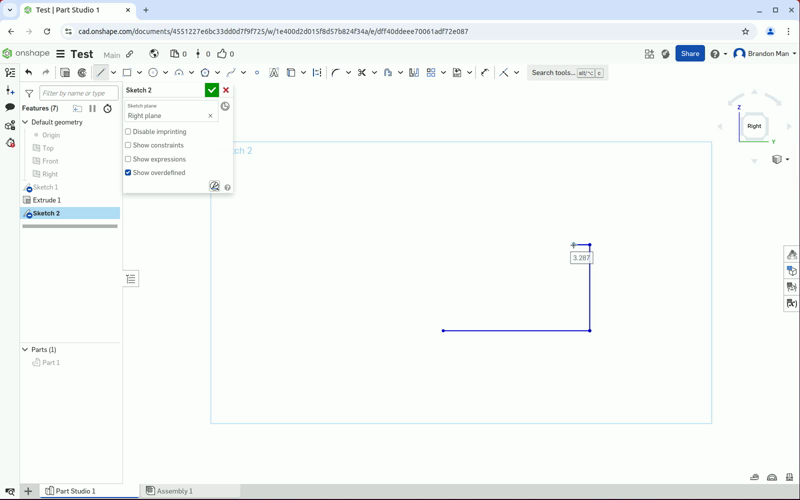
mouse_move(589, 244)
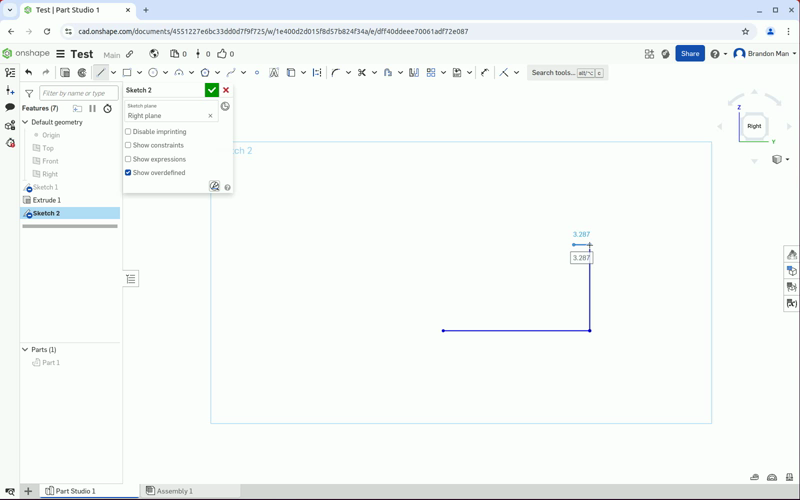
mouse_move(573, 280)
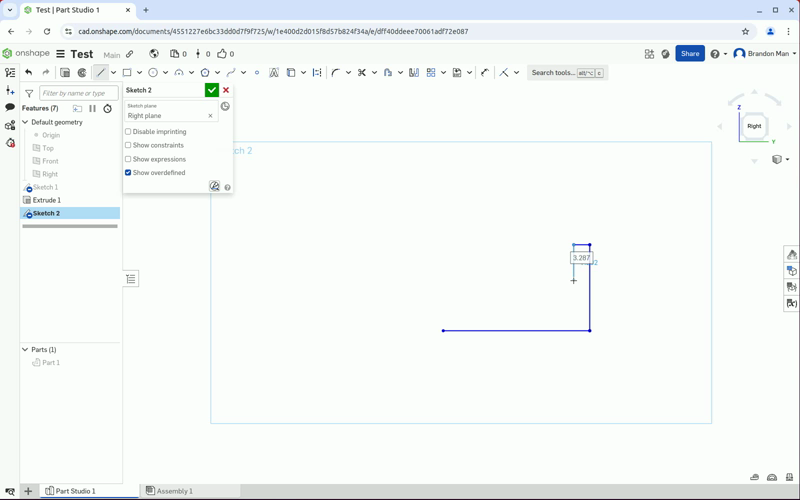
click(573, 280)
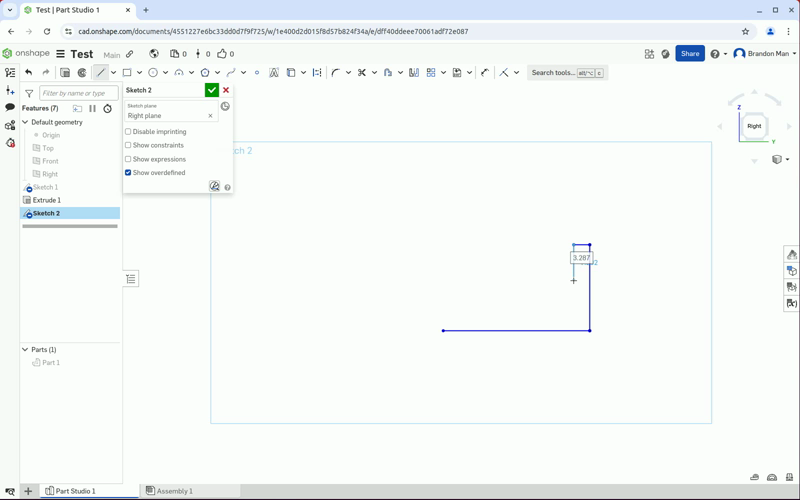
key_up(shift)
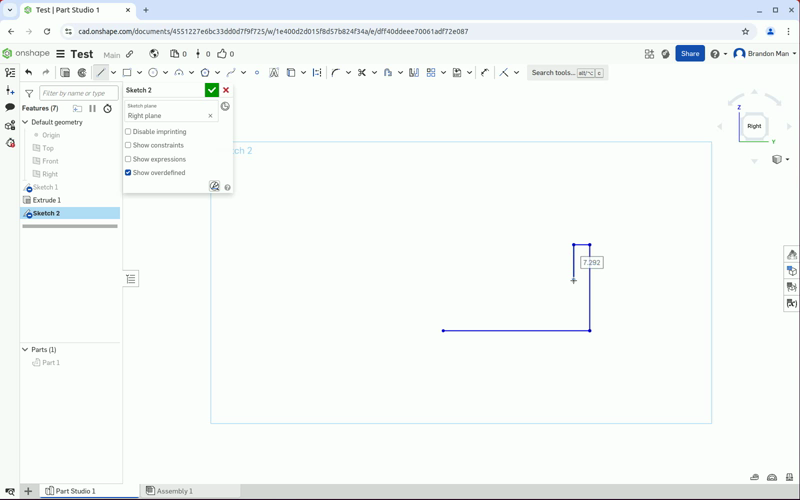
key_down(shift)
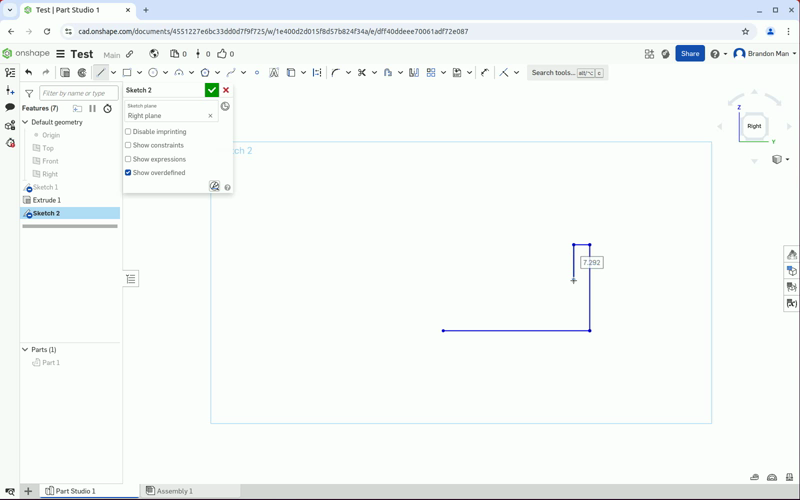
mouse_move(589, 280)
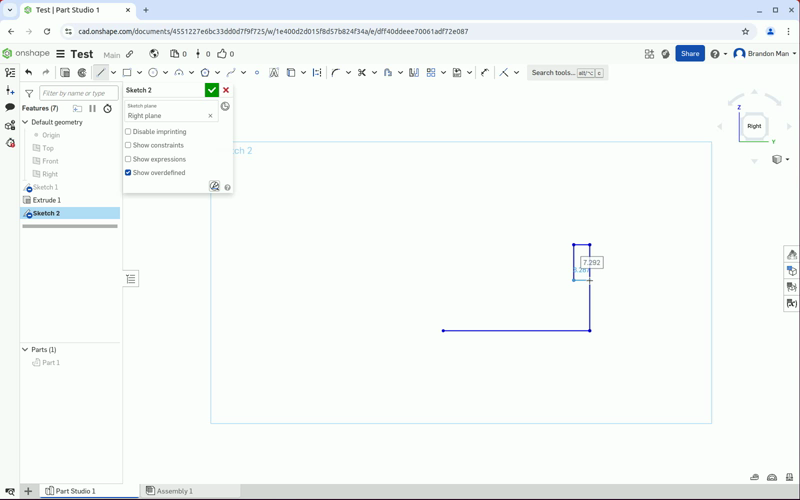
mouse_move(552, 303)
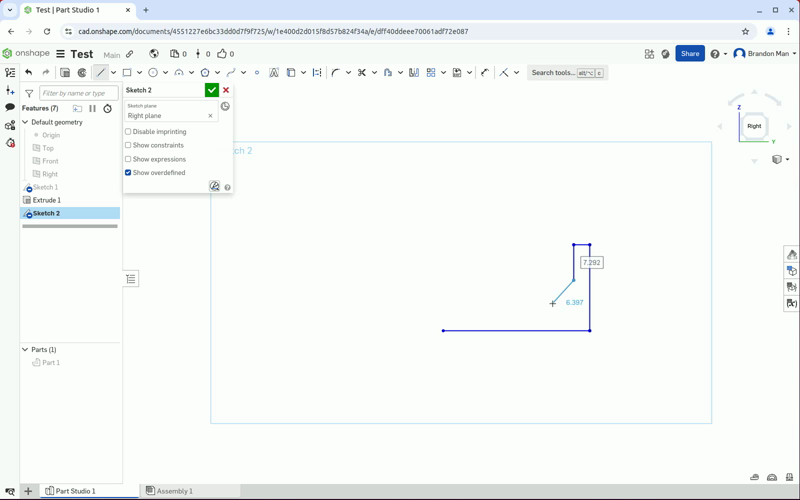
click(552, 303)
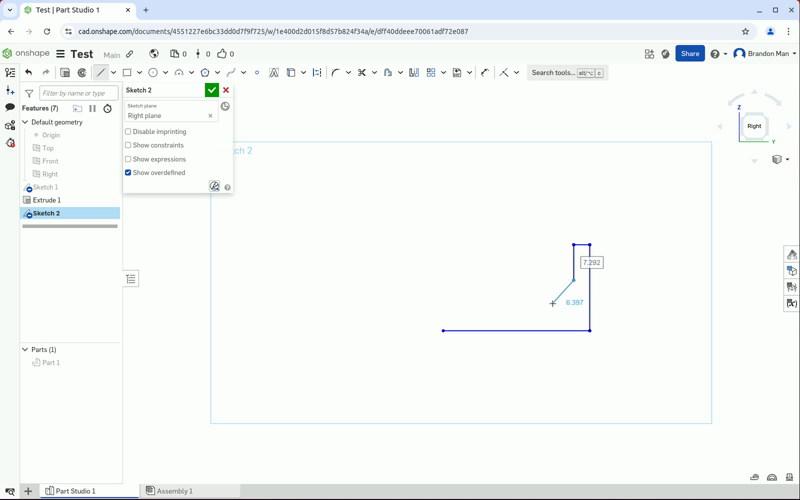
key_up(shift)
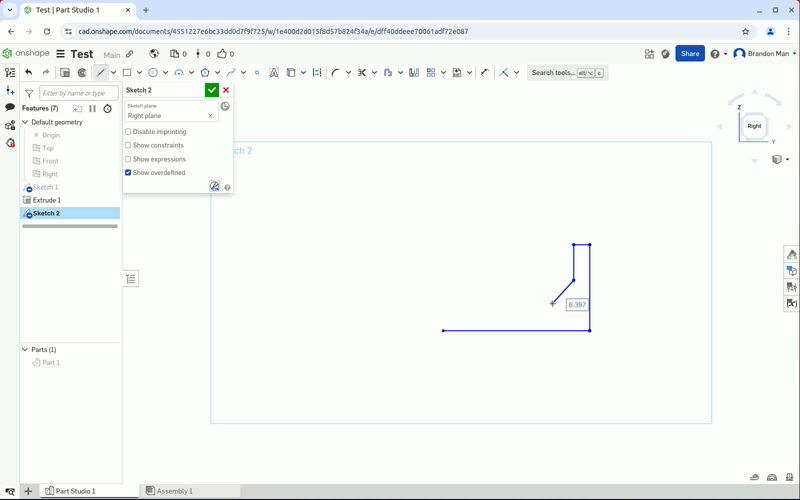
key_down(shift)
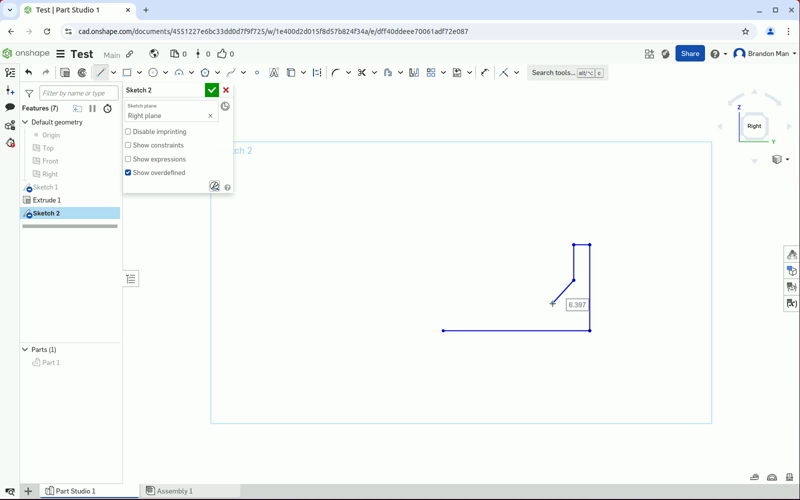
mouse_move(582, 303)
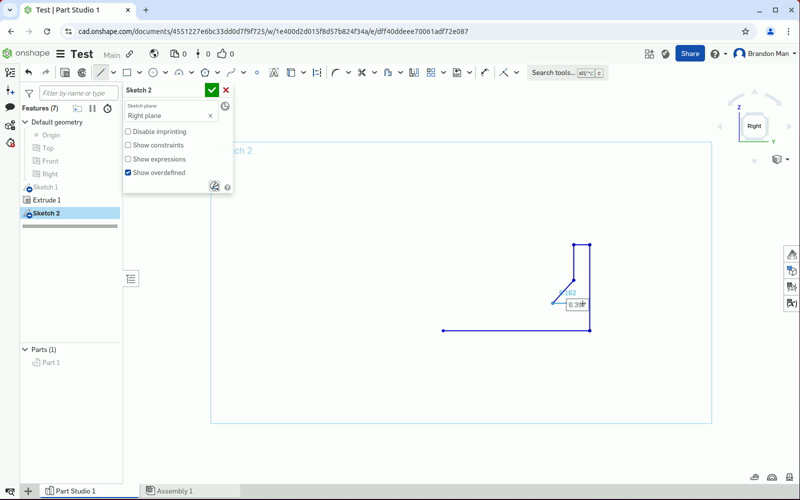
mouse_move(501, 318)
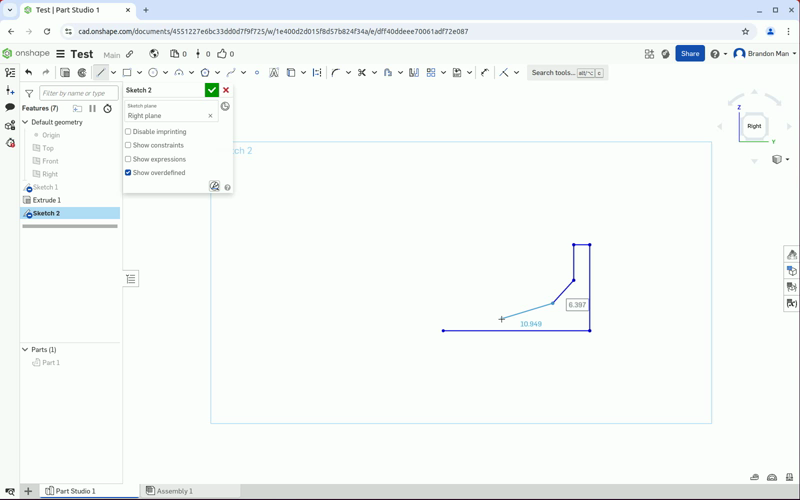
click(501, 318)
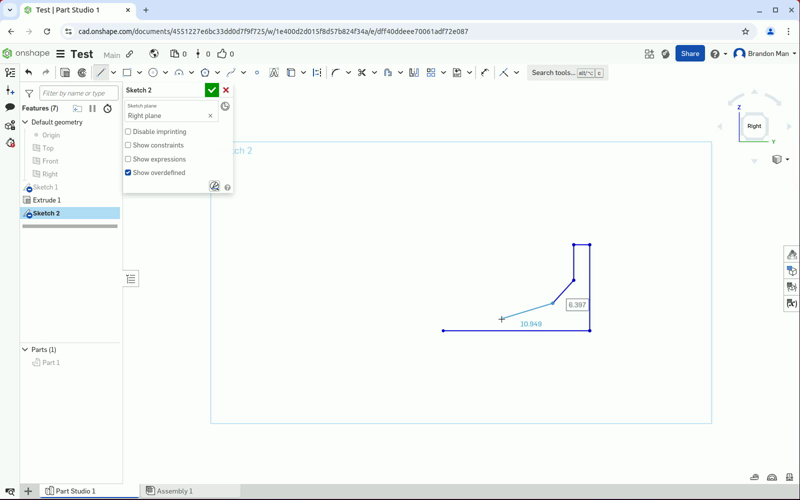
key_up(shift)
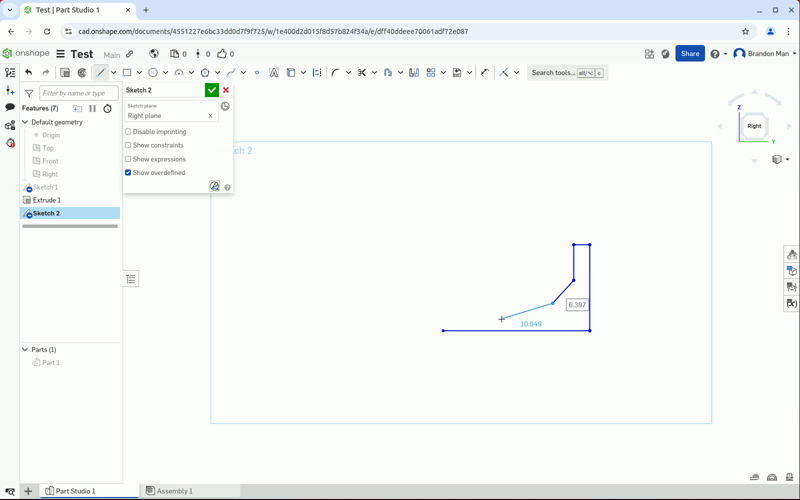
key_down(shift)
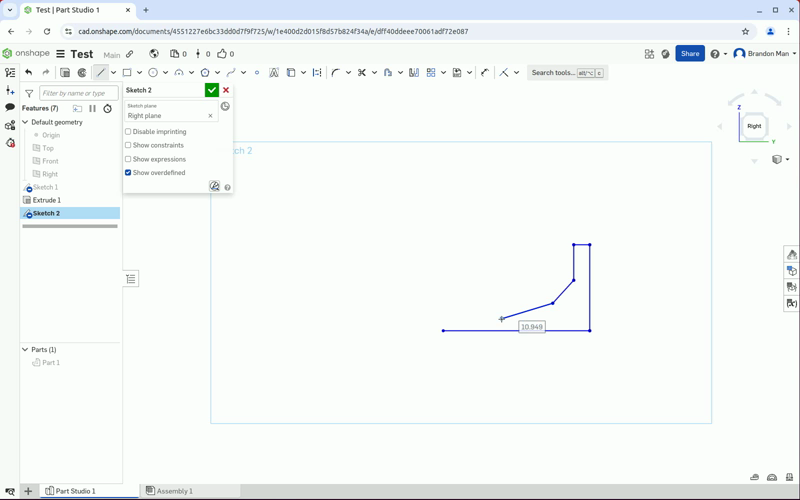
mouse_move(531, 318)
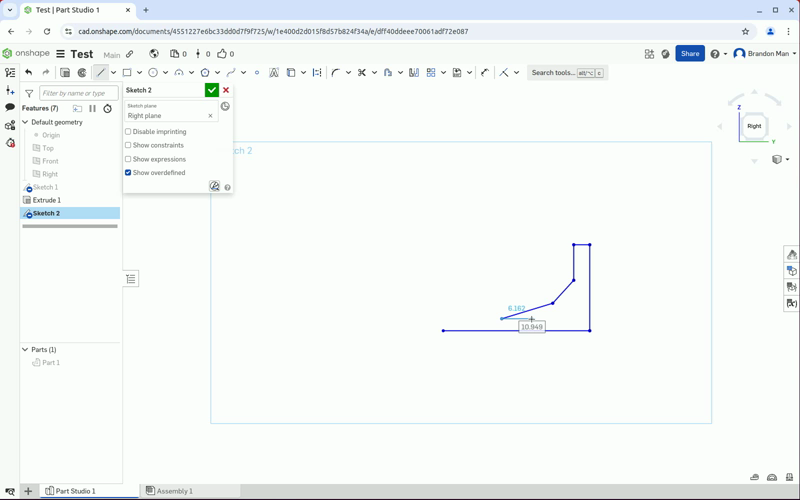
mouse_move(461, 291)
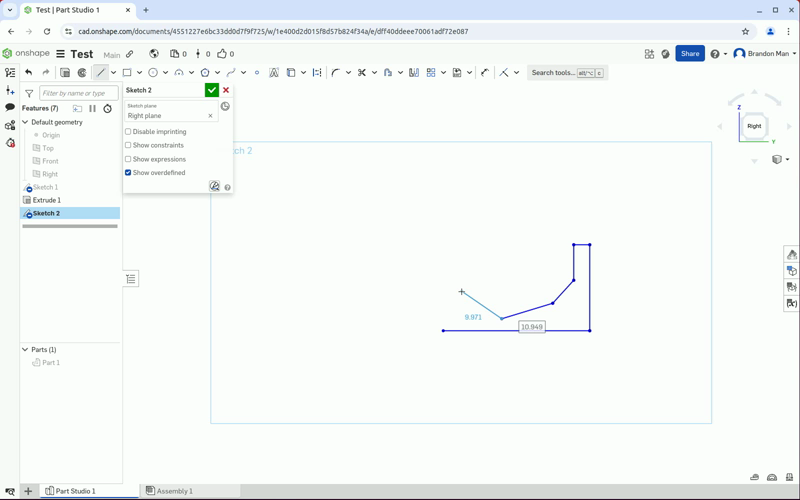
click(461, 291)
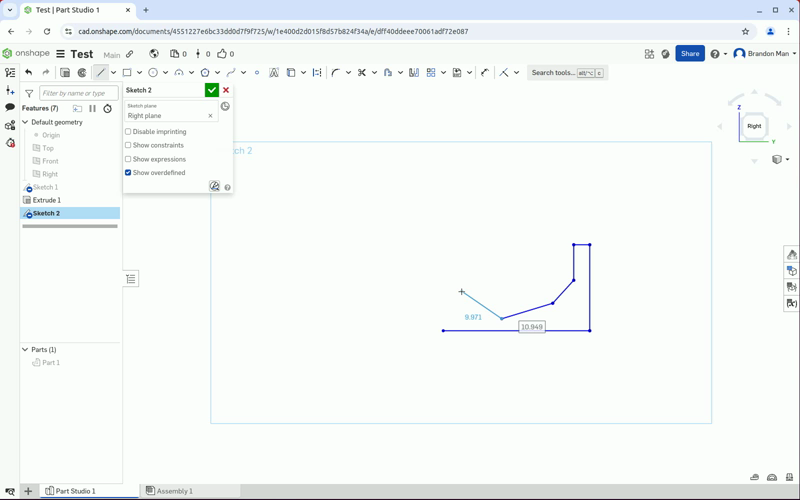
key_up(shift)
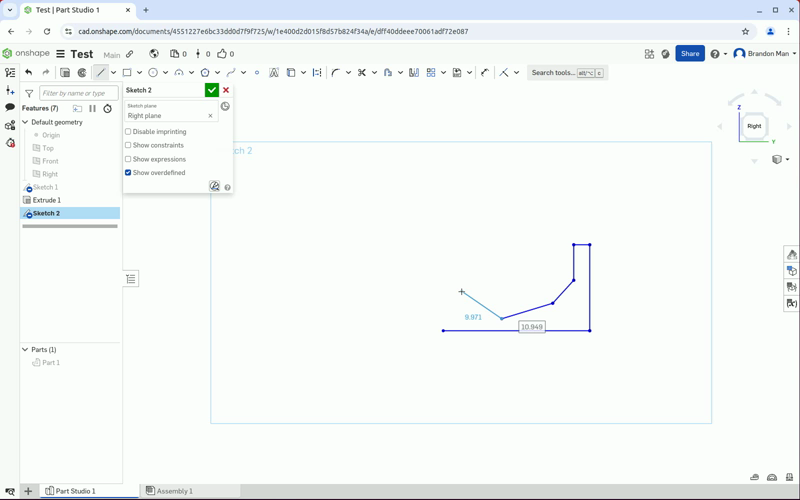
key_down(shift)
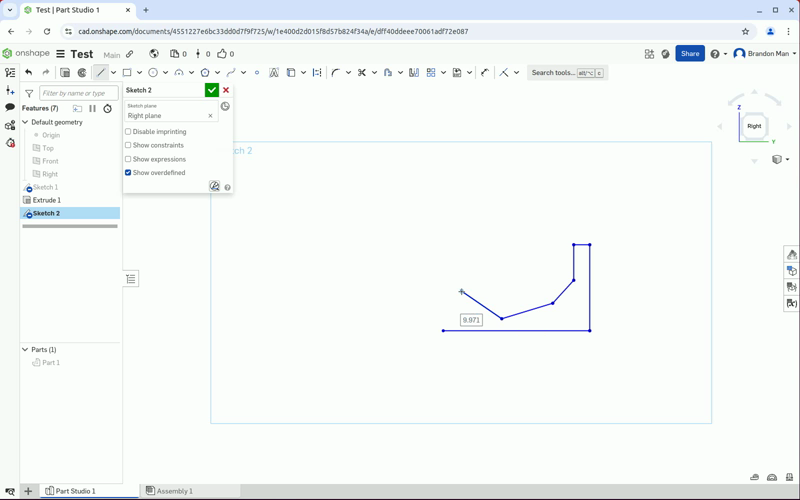
mouse_move(491, 291)
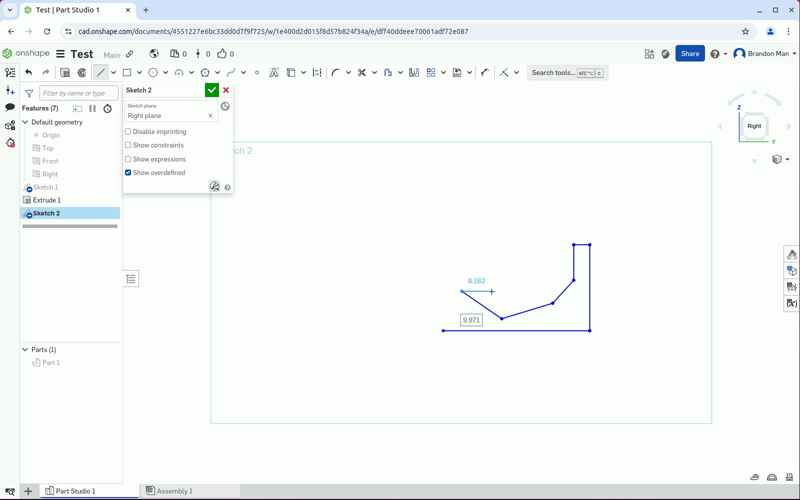
mouse_move(461, 244)
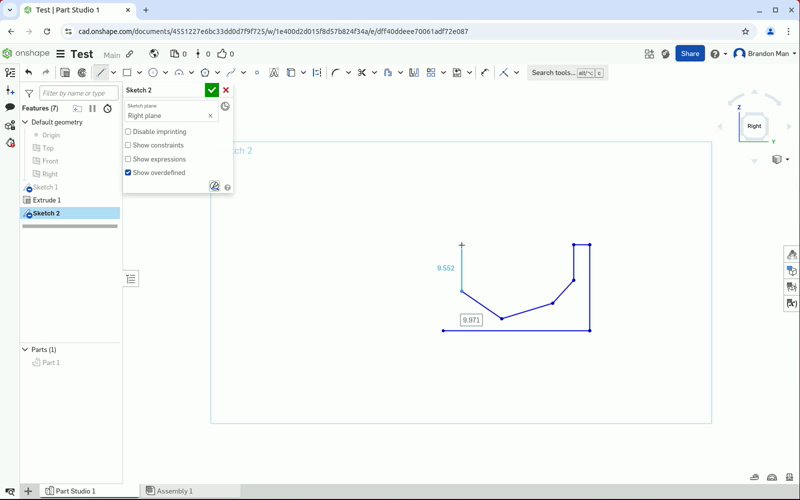
click(461, 244)
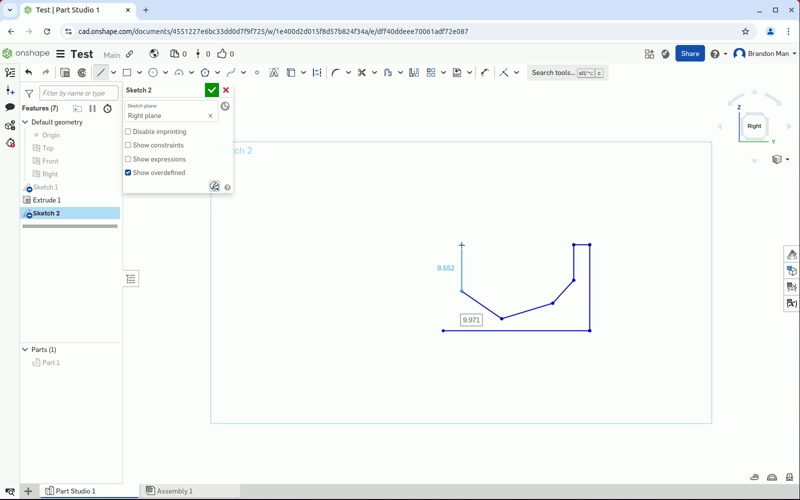
key_up(shift)
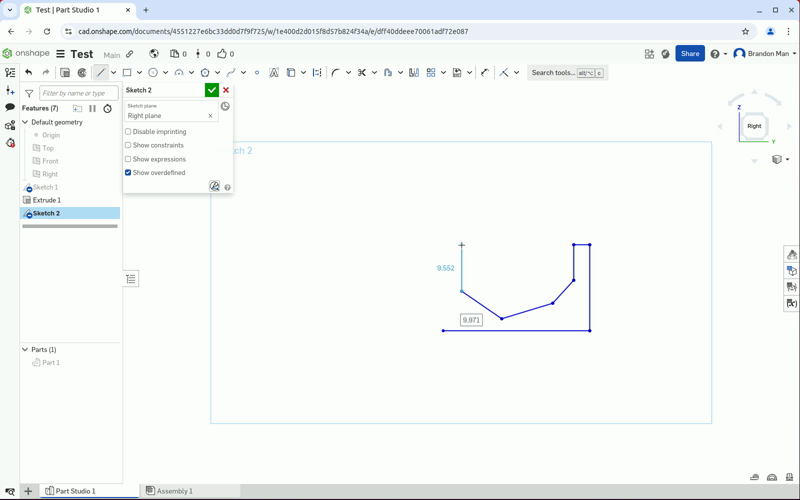
key_down(shift)
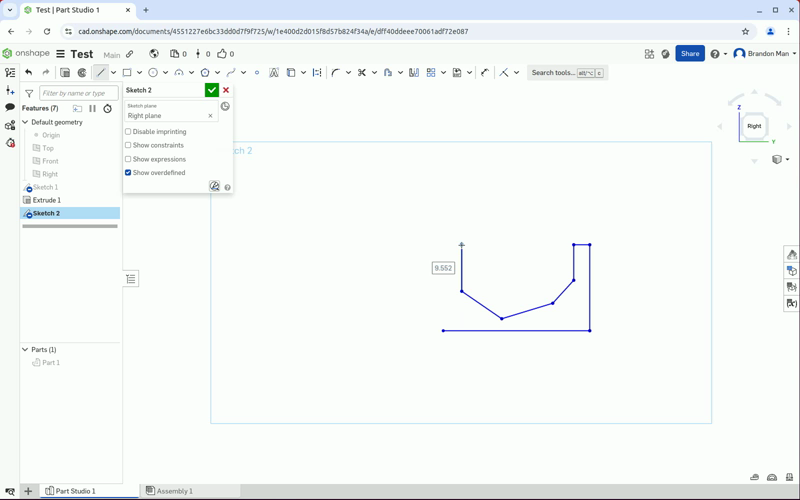
mouse_move(491, 244)
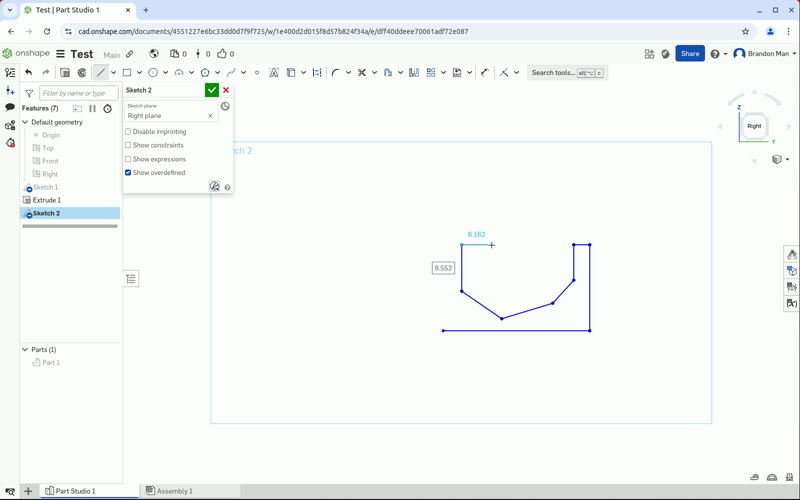
mouse_move(443, 244)
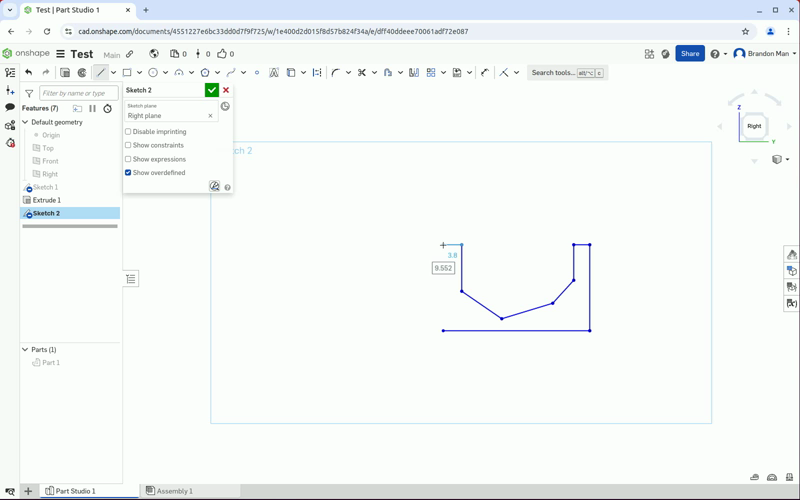
click(443, 244)
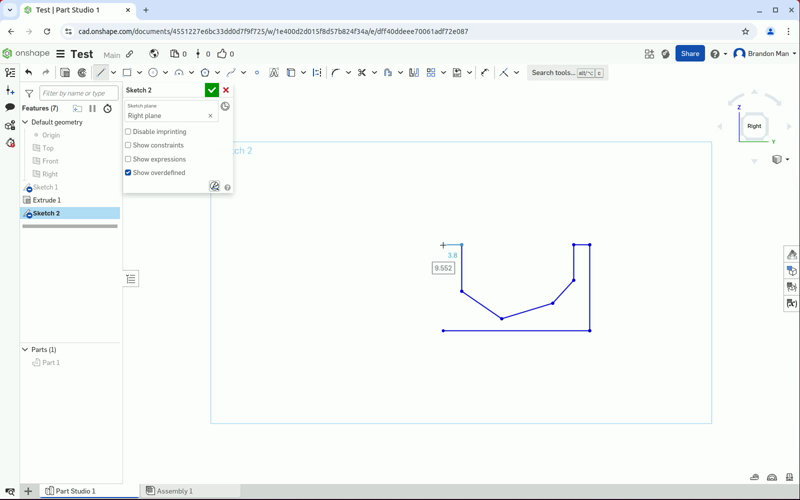
key_up(shift)
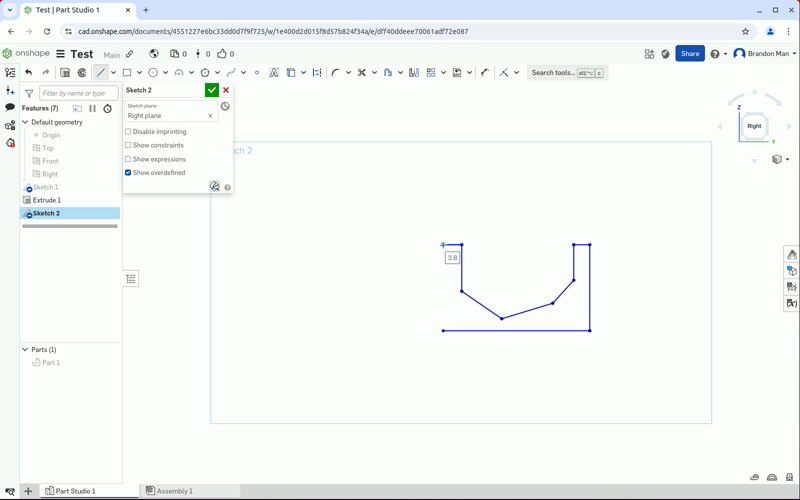
key_down(shift)
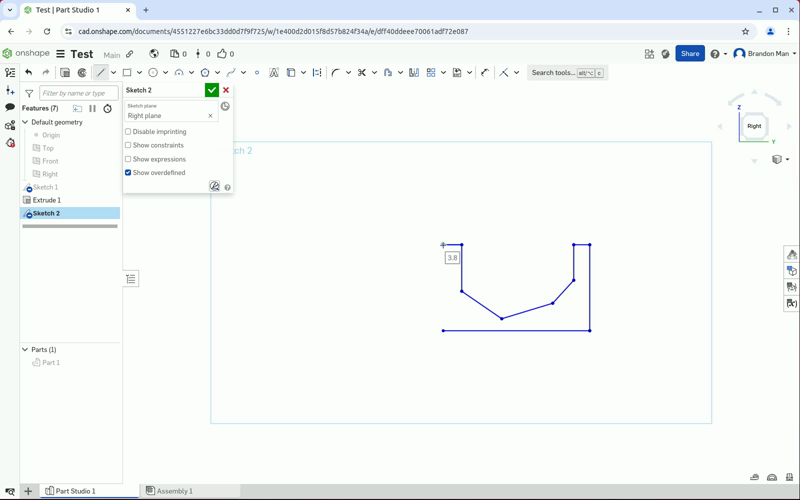
mouse_move(443, 330)
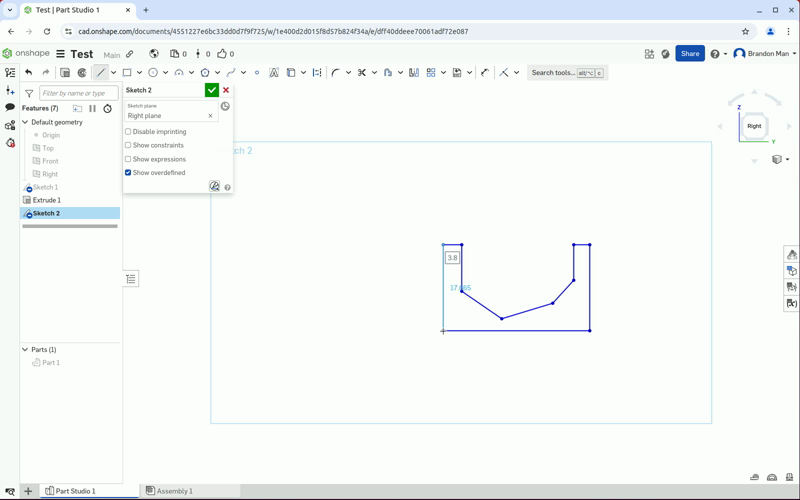
key_up(shift)
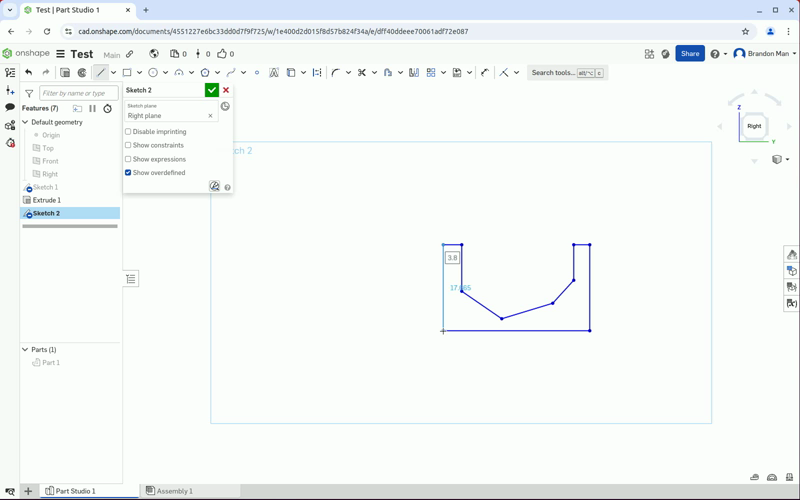
click(443, 330)
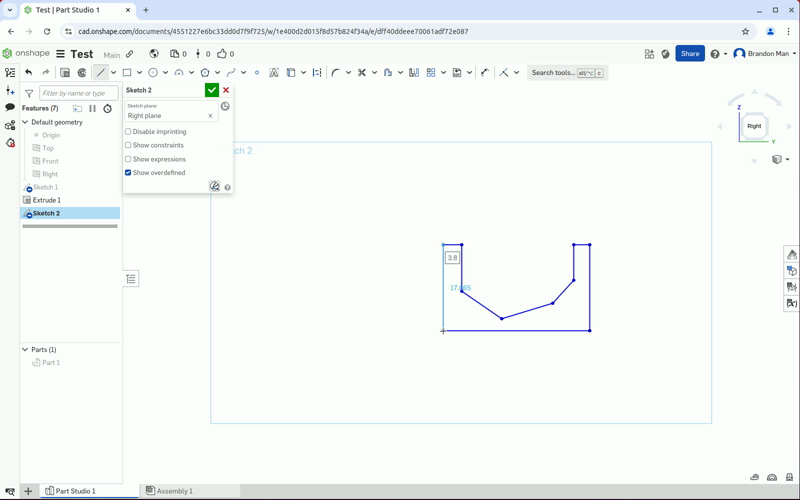
key(esc)
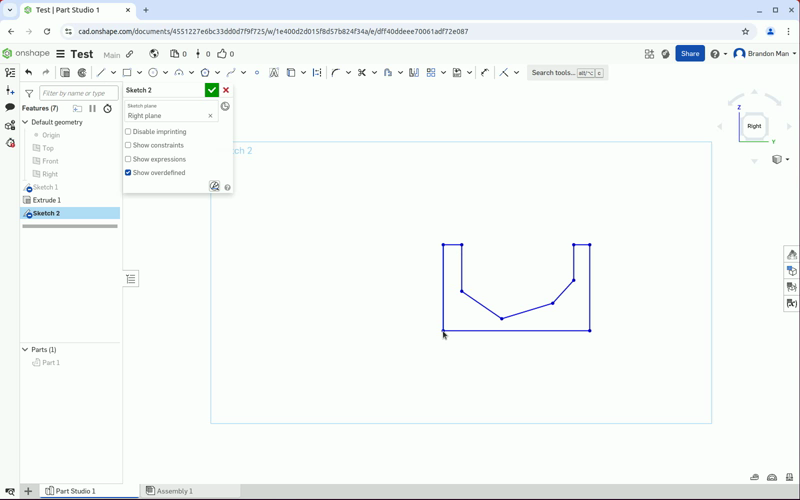
mouse_move(456, 317)
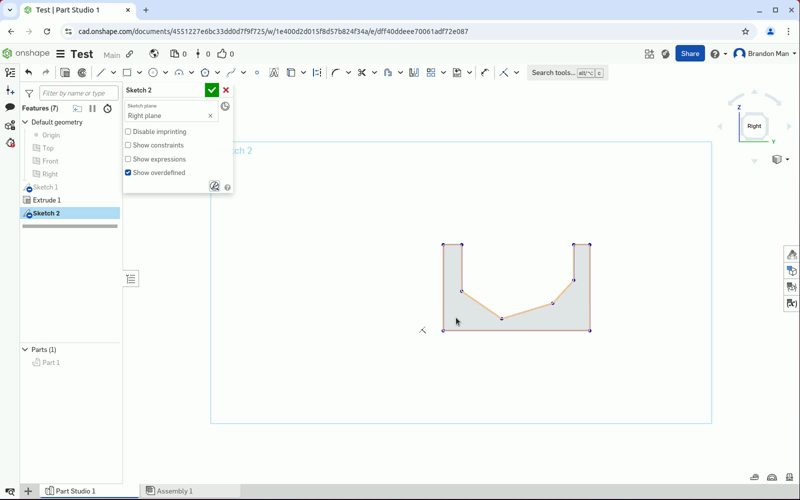
click(456, 317)
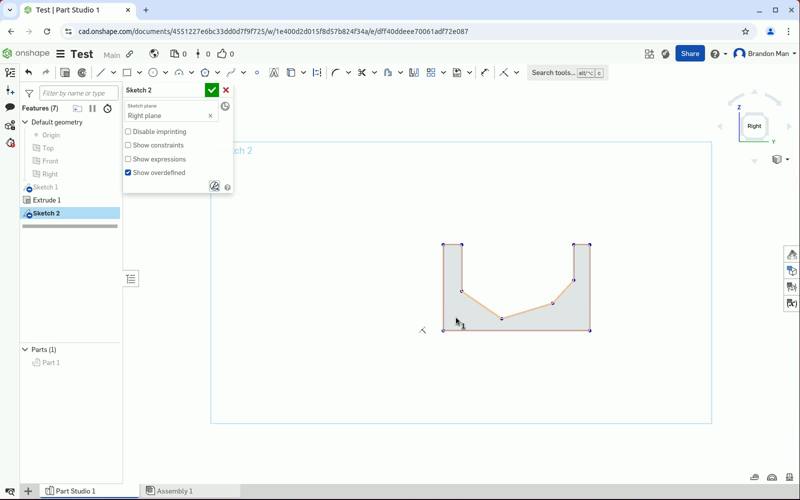
mouse_move(73, 352)
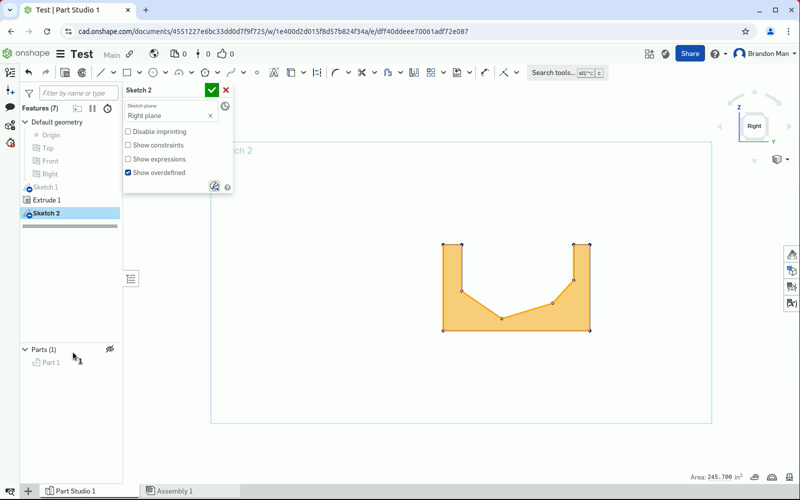
key(shift+y)
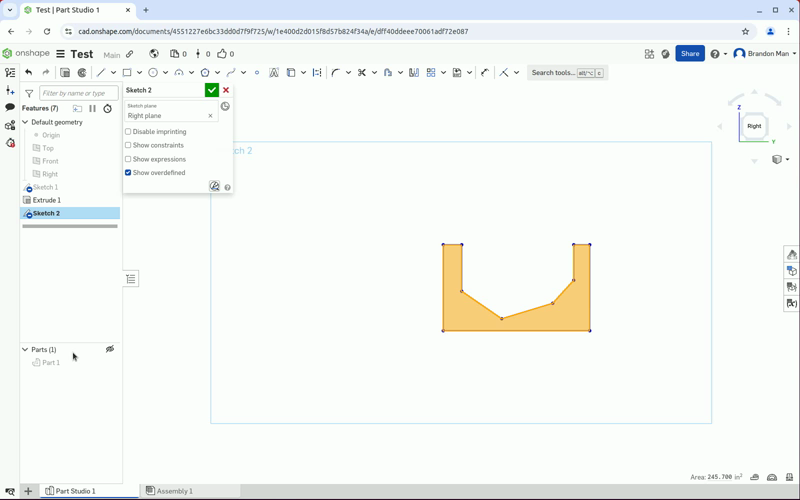
key(shift+e)
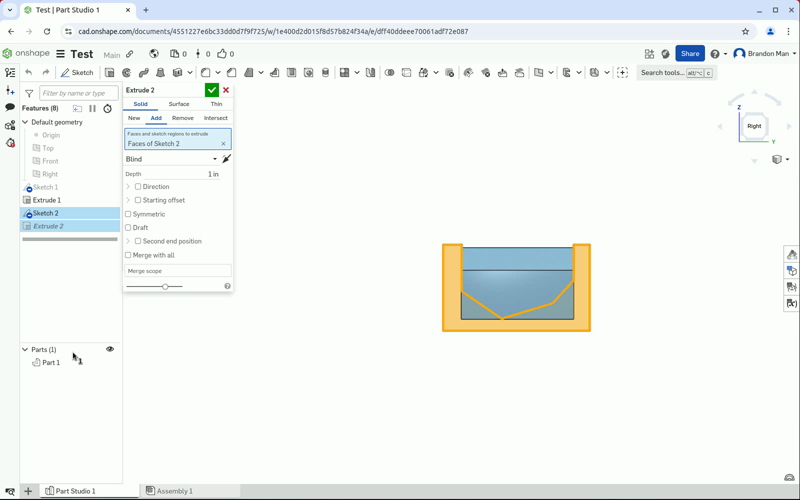
mouse_move(143, 106)
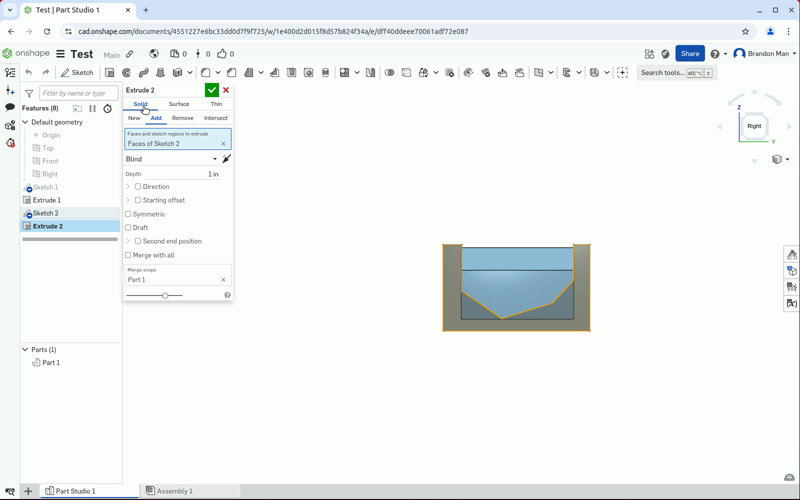
click(143, 106)
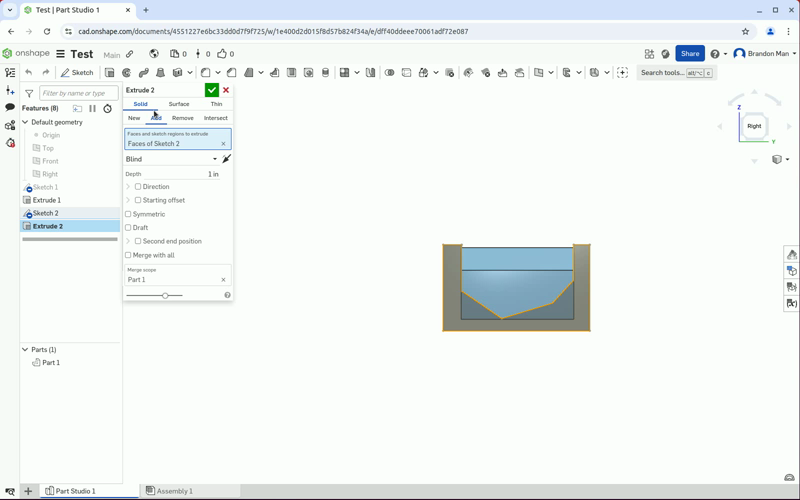
mouse_move(186, 120)
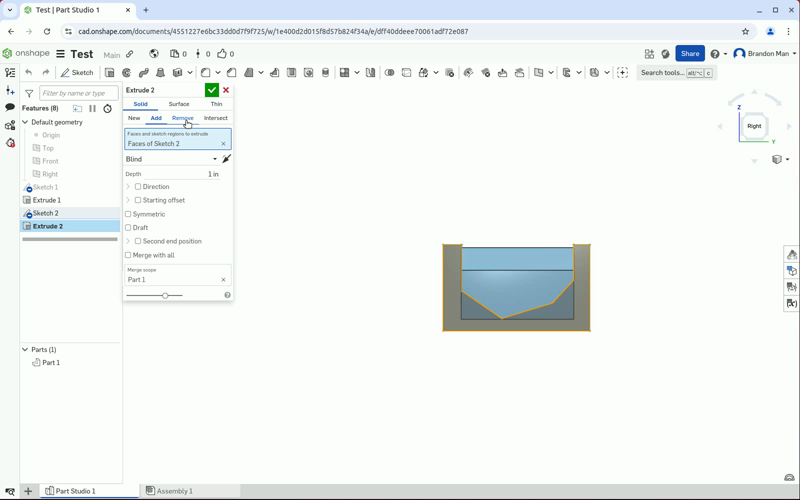
click(186, 120)
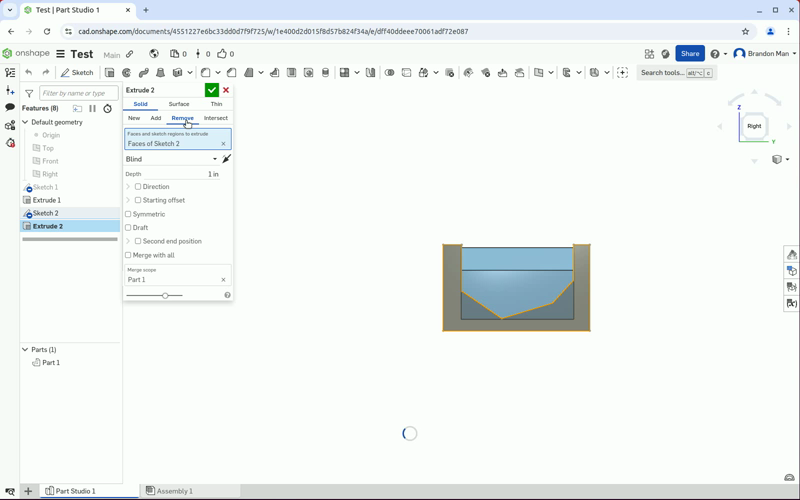
key(tab, 4)
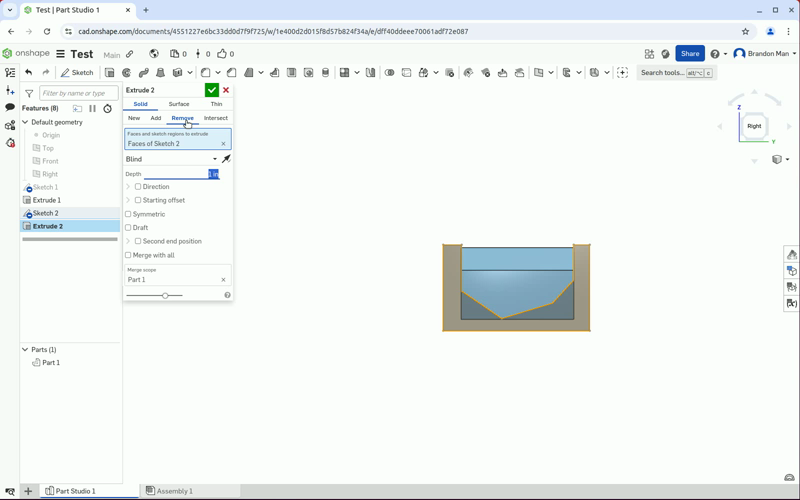
text(-28.886)
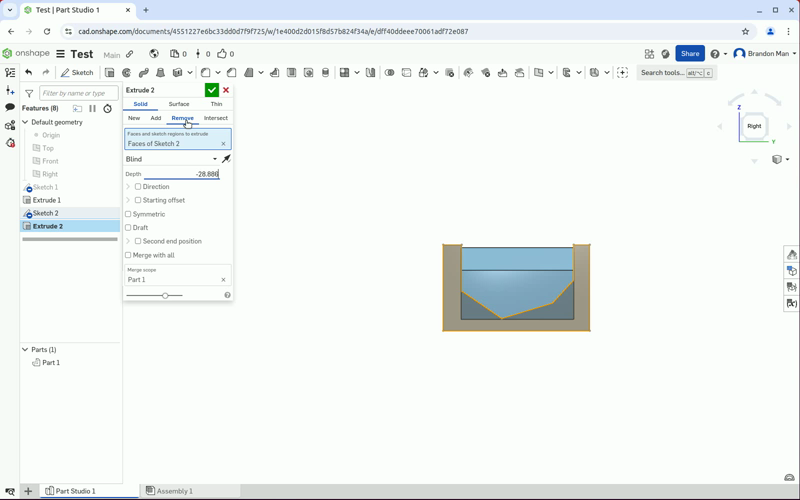
key(tab, 3)
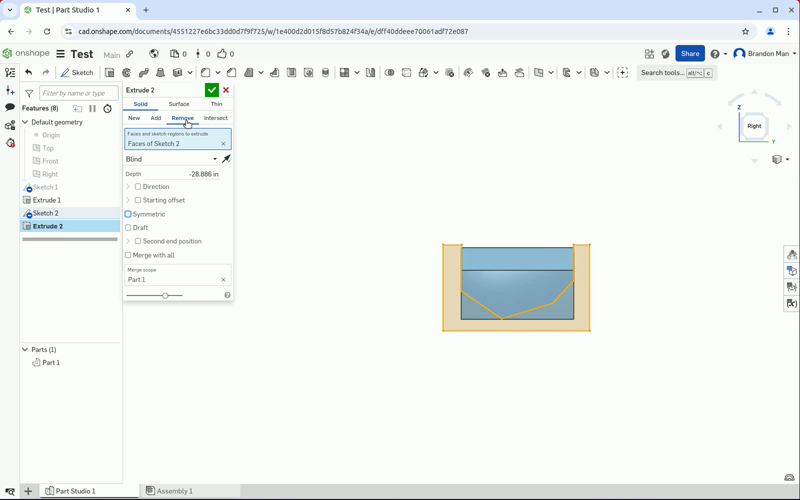
key(space)
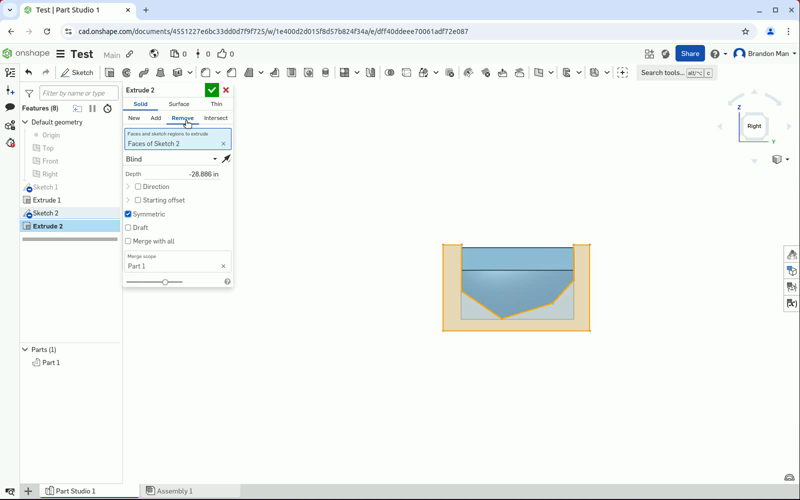
key(tab, 2)
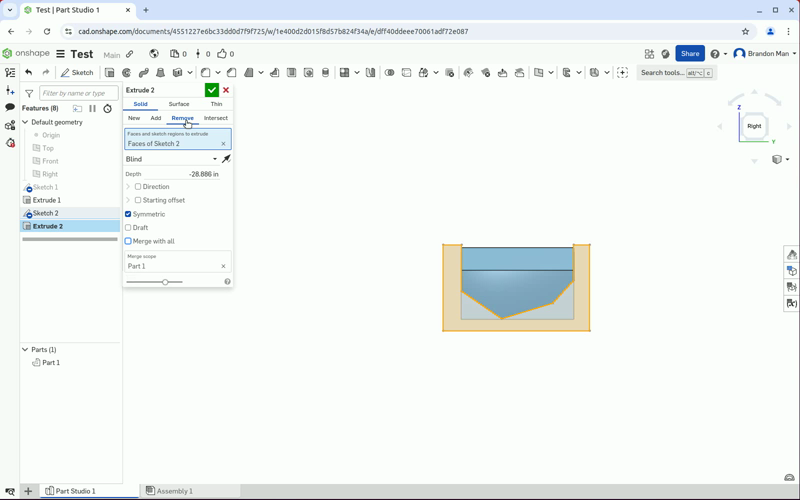
key(space)
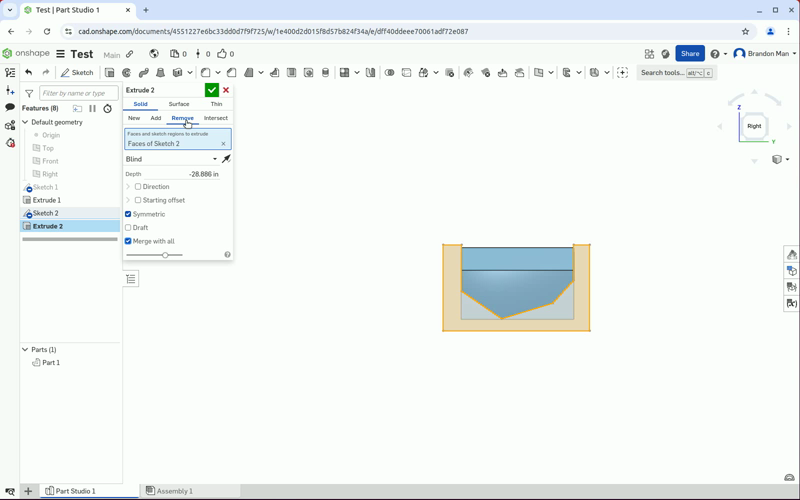
key(enter)
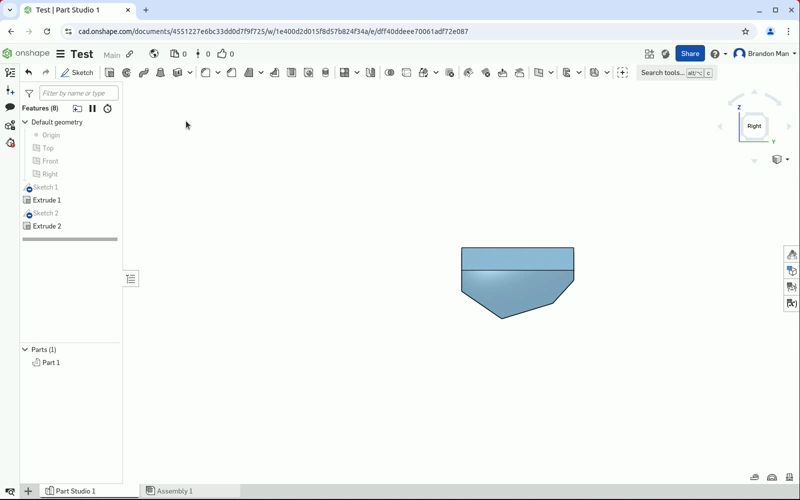
key(shift+h)
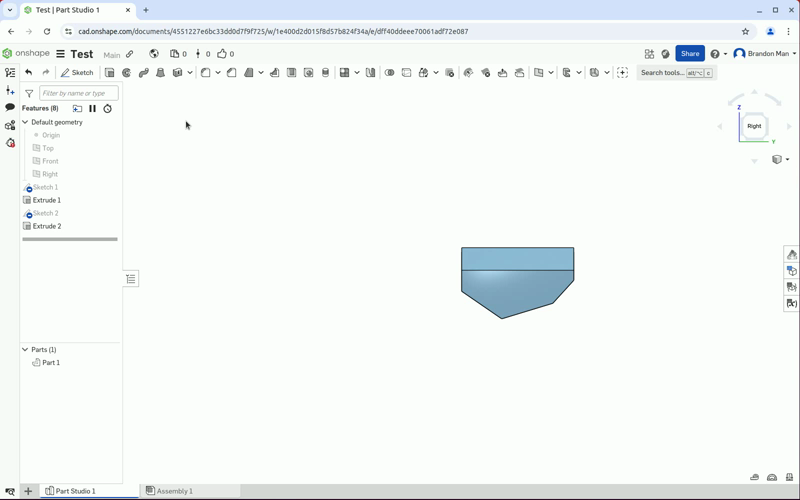
key(shift+h)
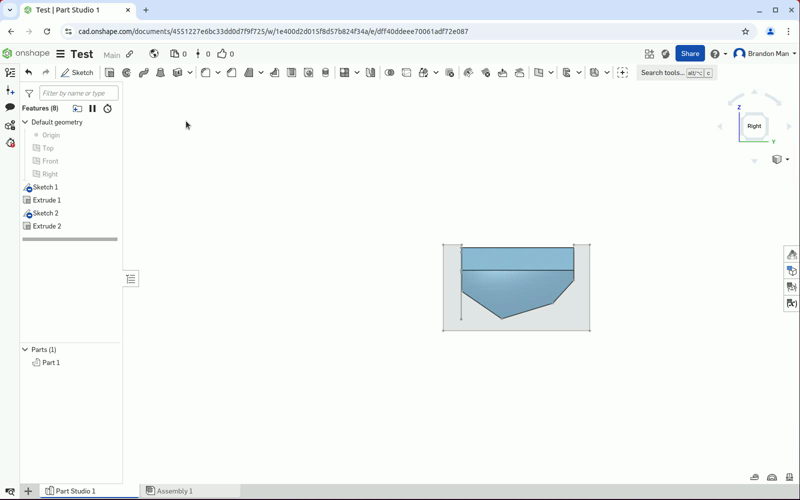
key(shift+7)
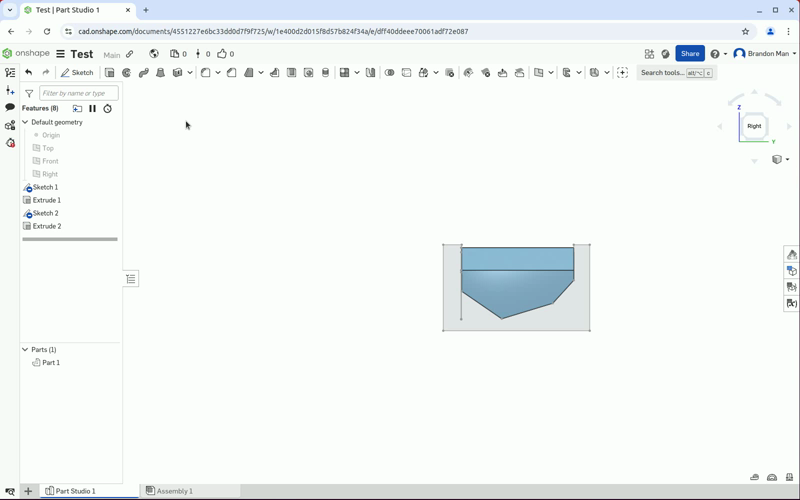
key(right, 2)
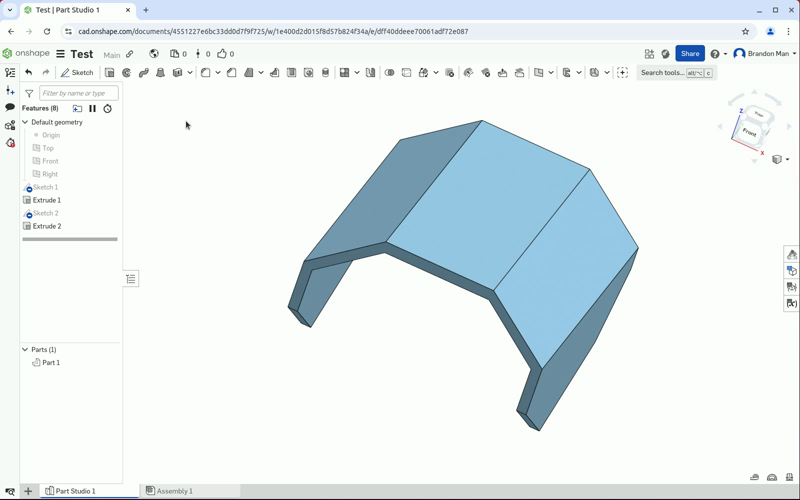
key(down, 2)
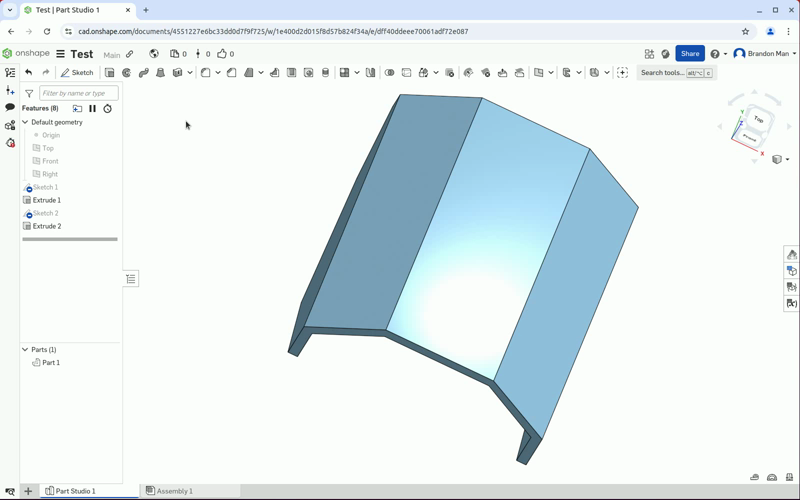
key(up, 2)
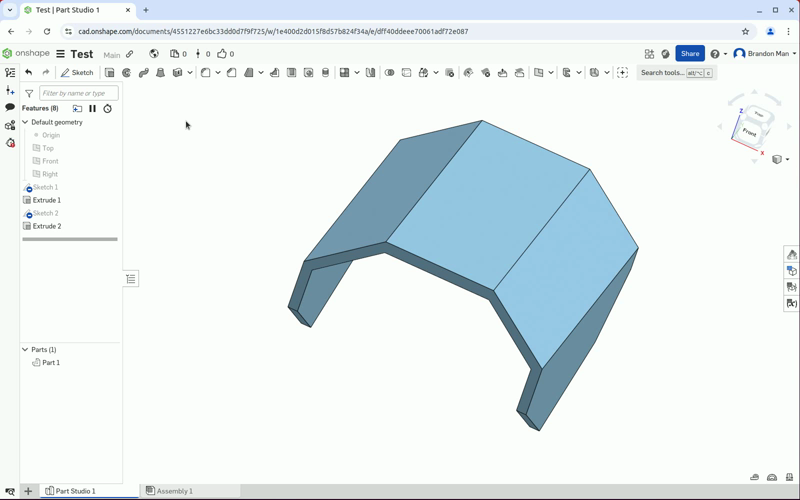
key(left, 2)
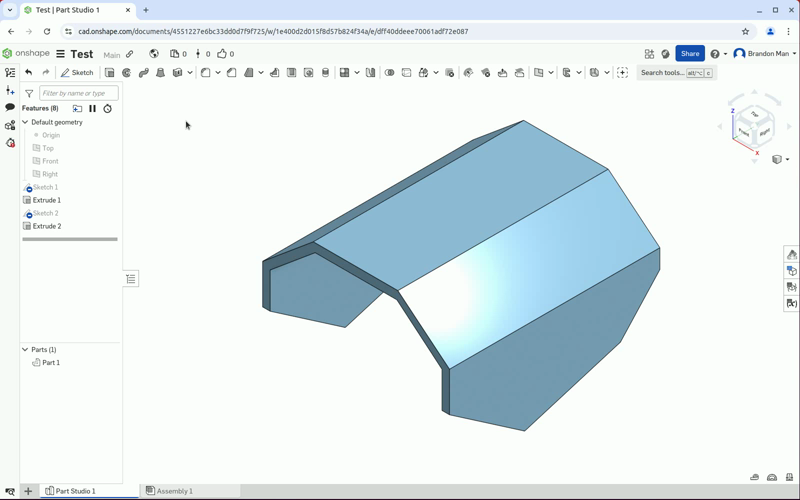
mouse_move(73, 189)
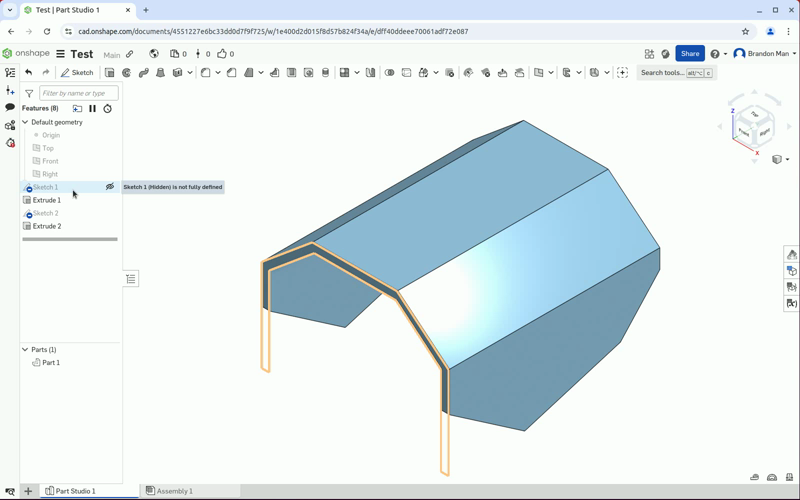
click(73, 189)